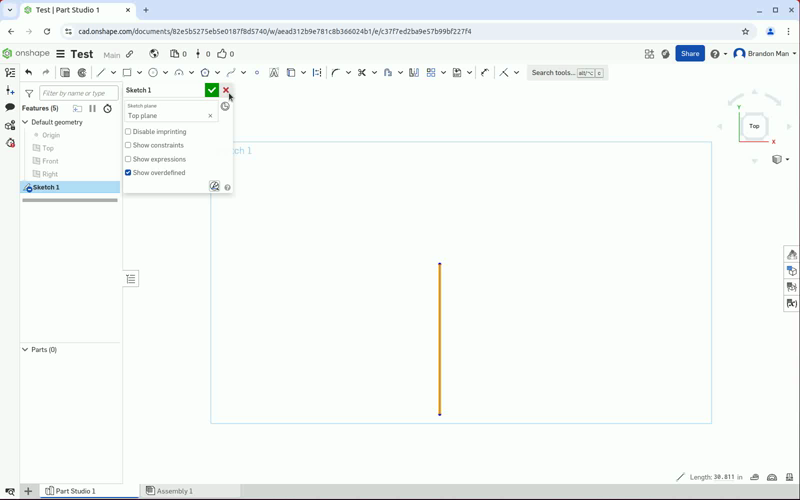
key(shift+h)
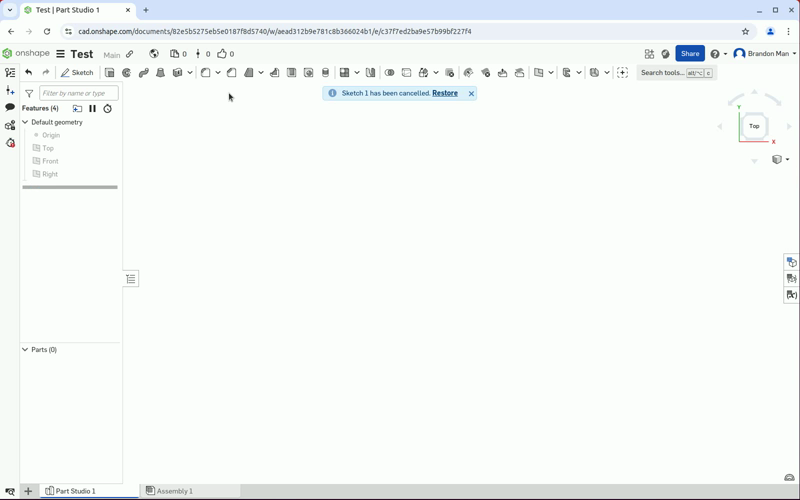
mouse_move(73, 352)
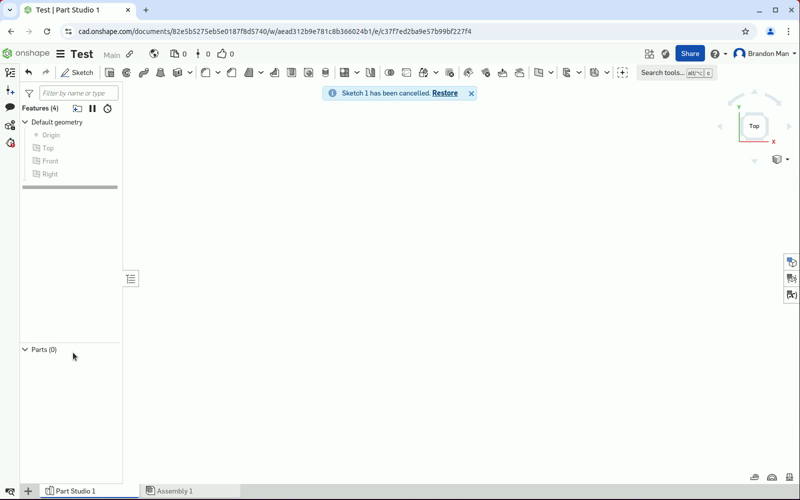
key(y)
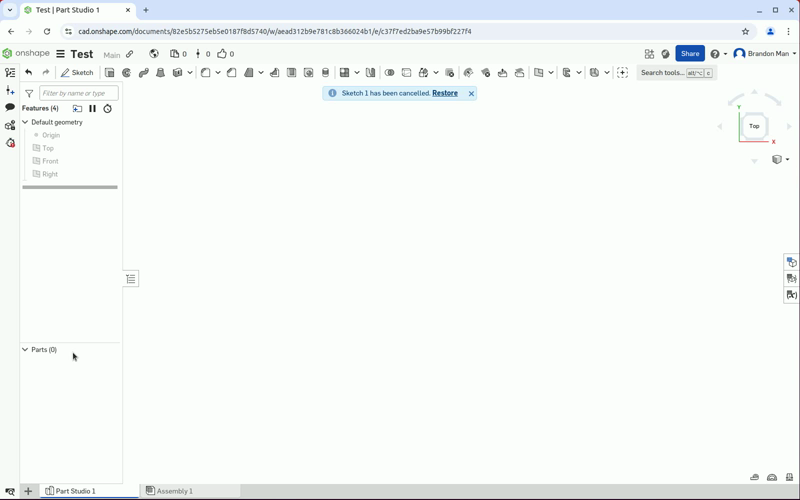
key(shift+p)
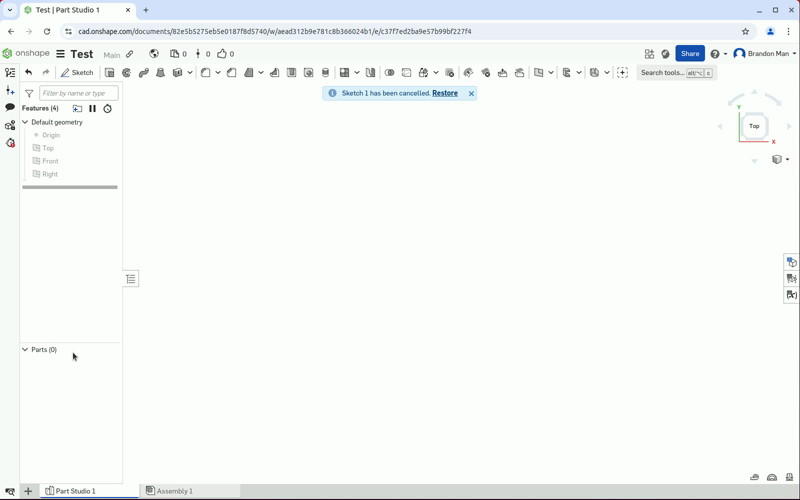
key(space)
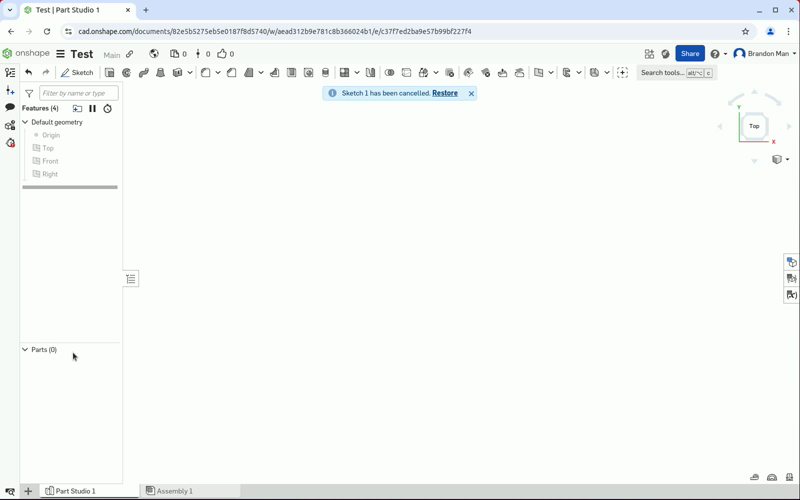
key_down(shift)
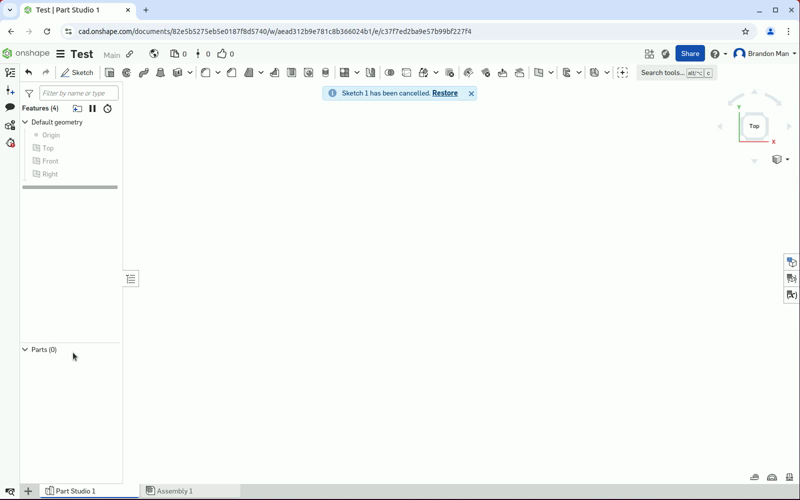
key(up)
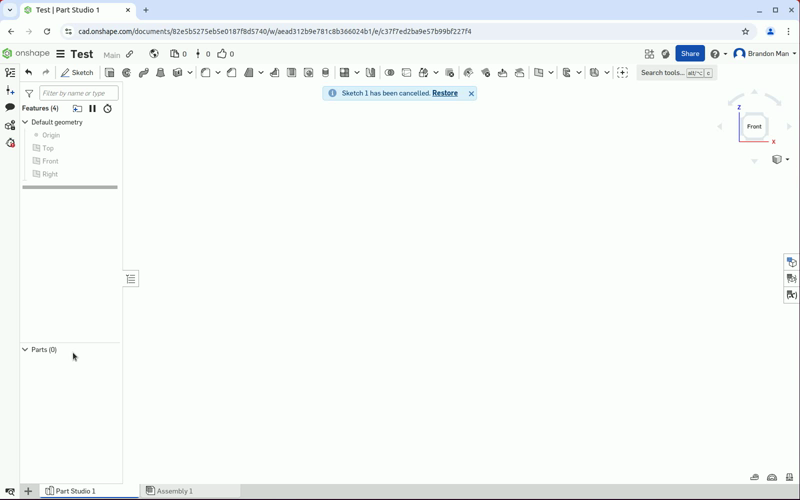
key_up(shift)
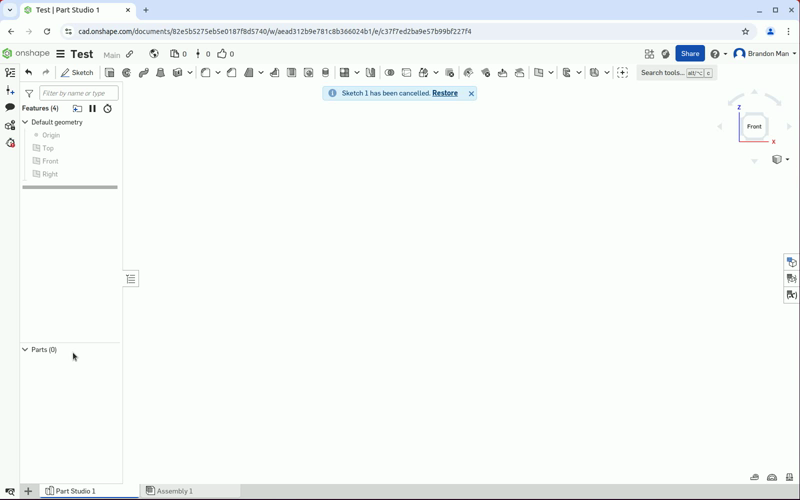
mouse_move(73, 352)
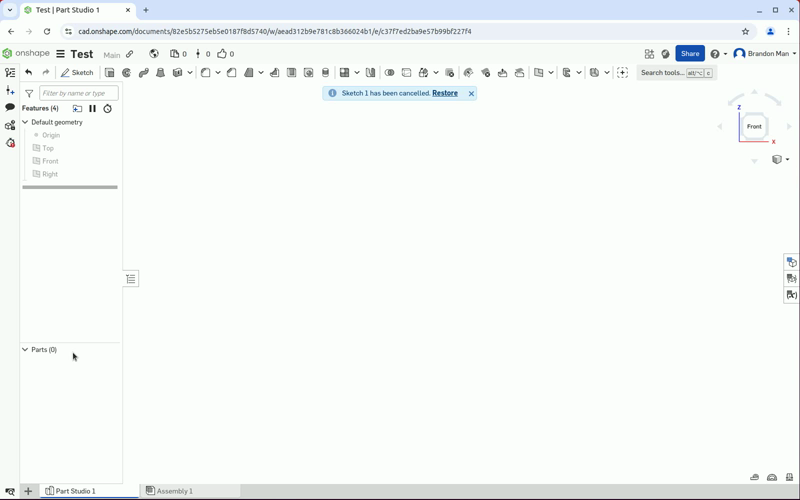
key(shift+y)
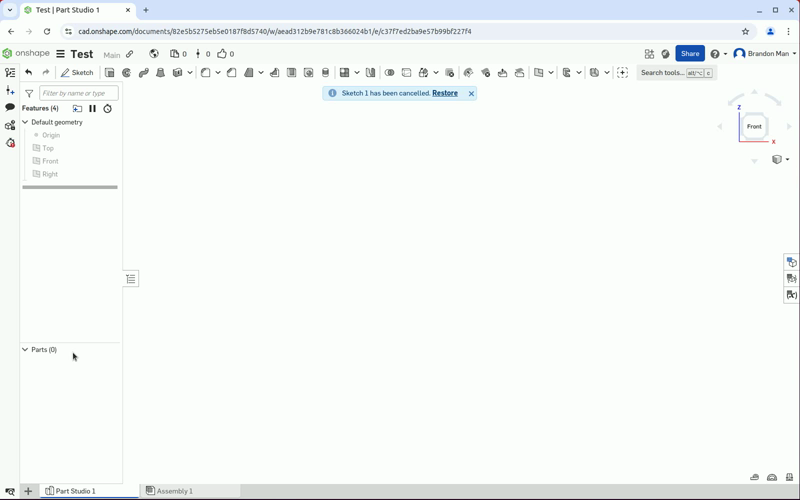
key(shift+s)
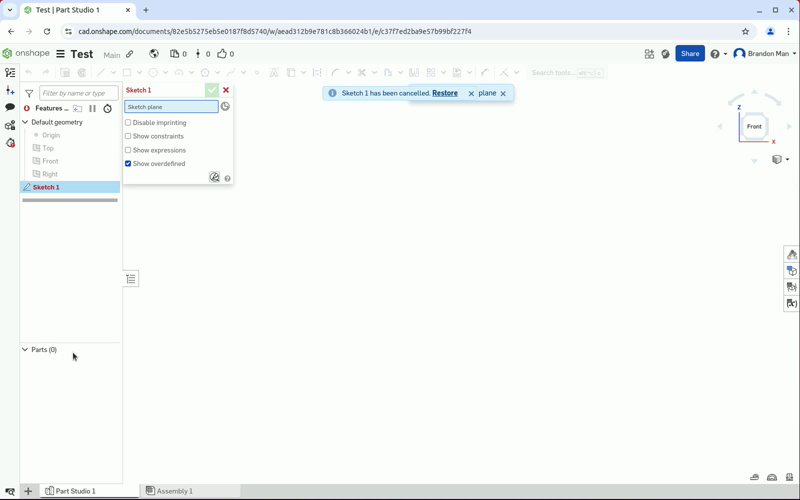
mouse_move(73, 163)
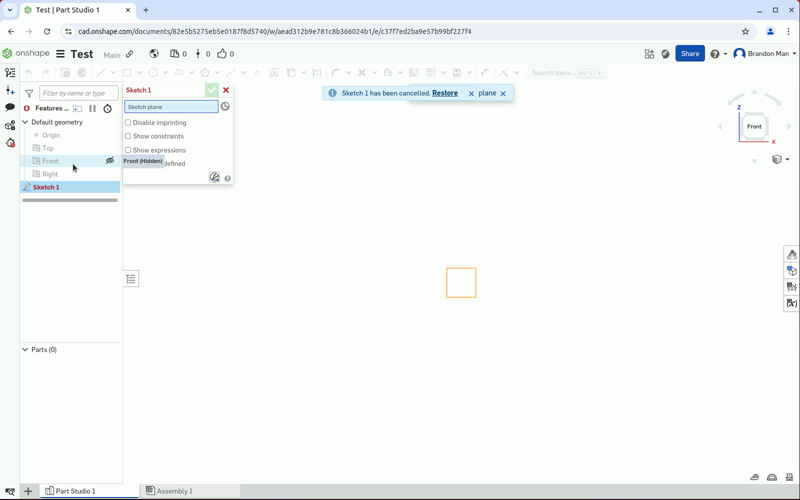
click(73, 163)
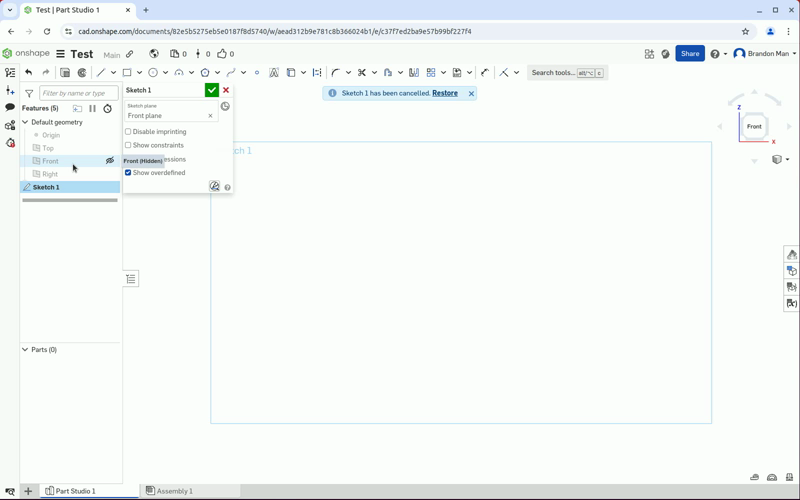
mouse_move(73, 352)
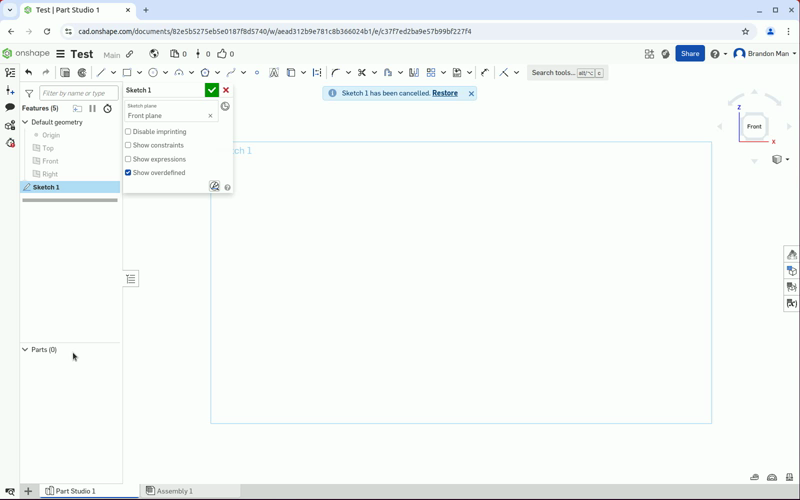
key(y)
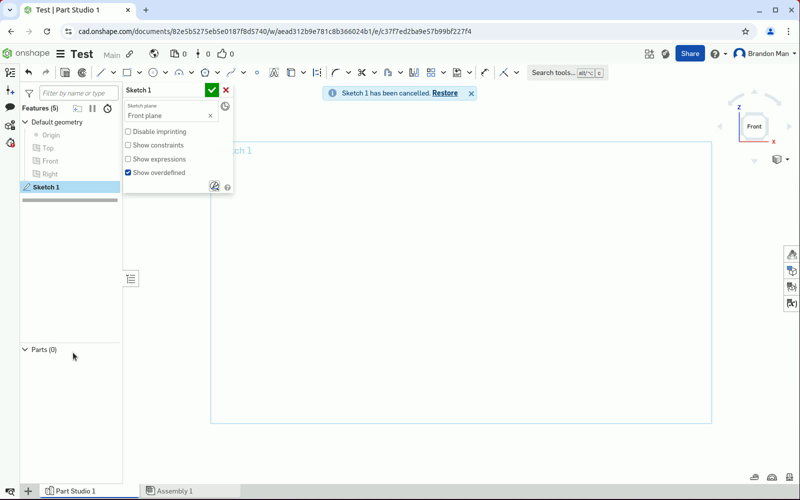
key(l)
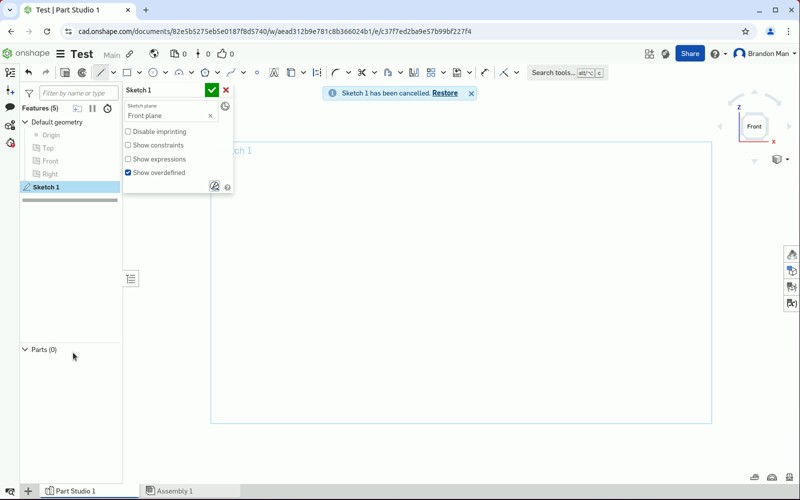
key_down(shift)
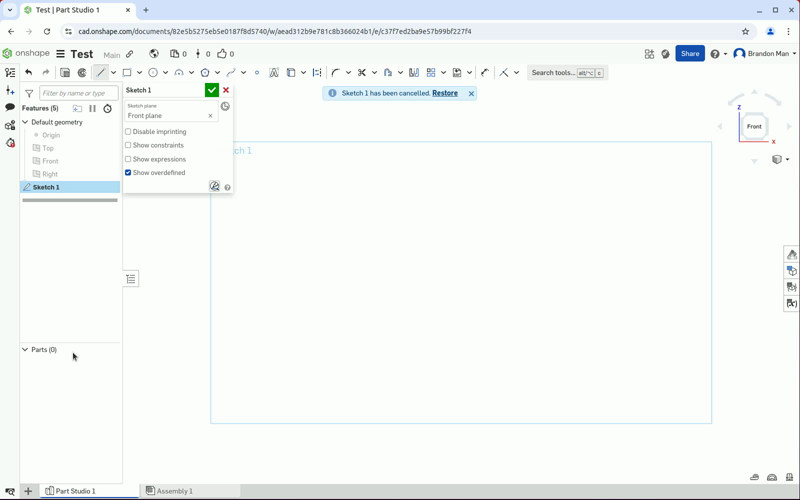
mouse_move(348, 285)
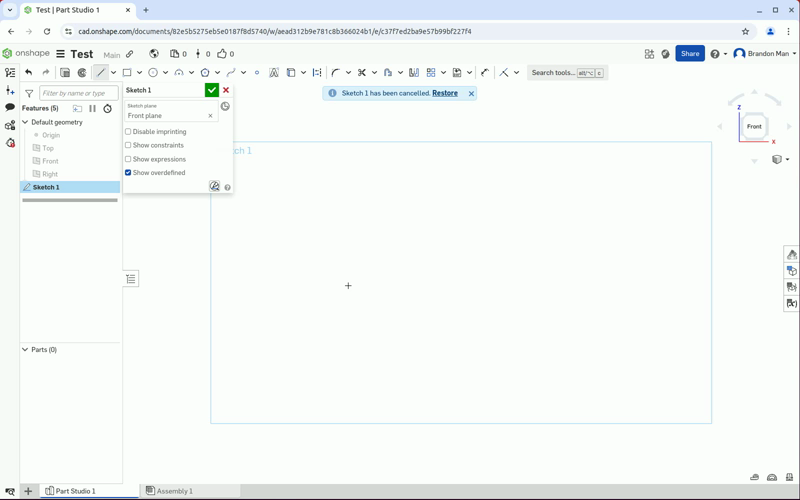
click(348, 285)
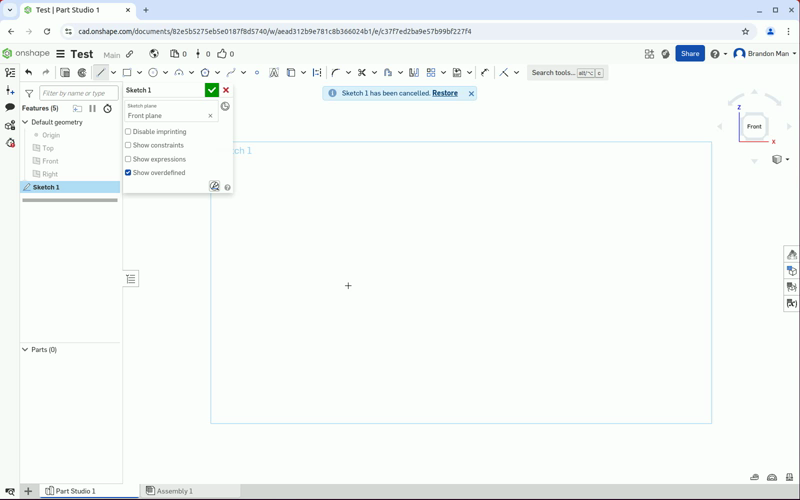
key_up(shift)
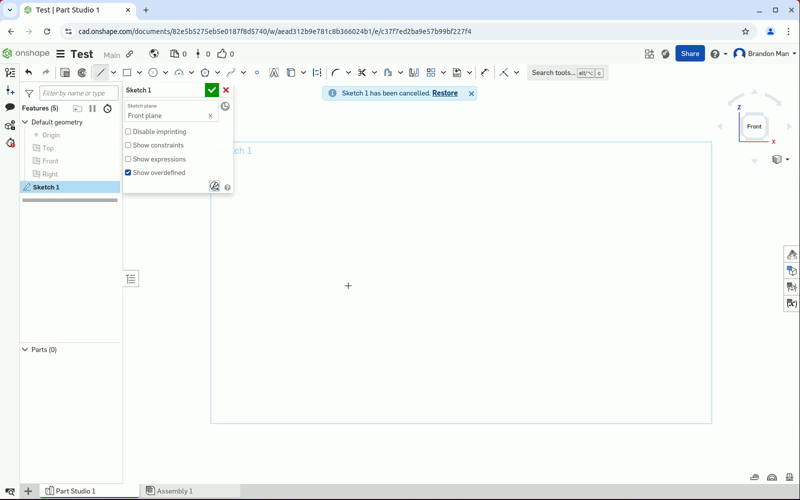
key_down(shift)
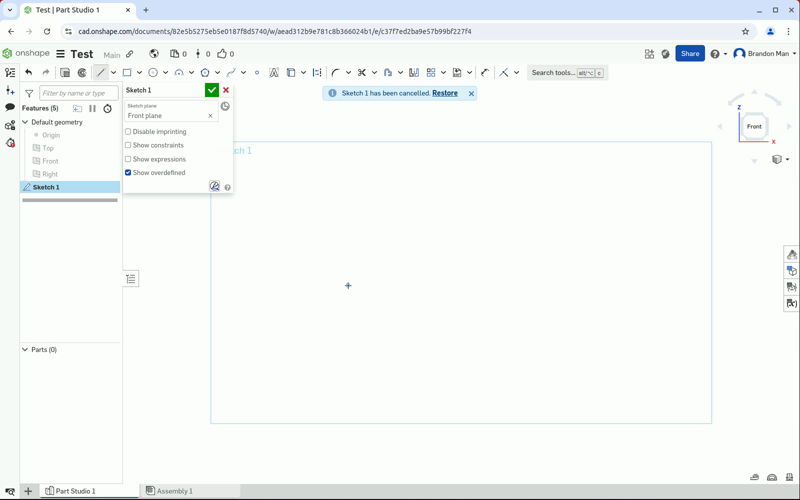
mouse_move(572, 285)
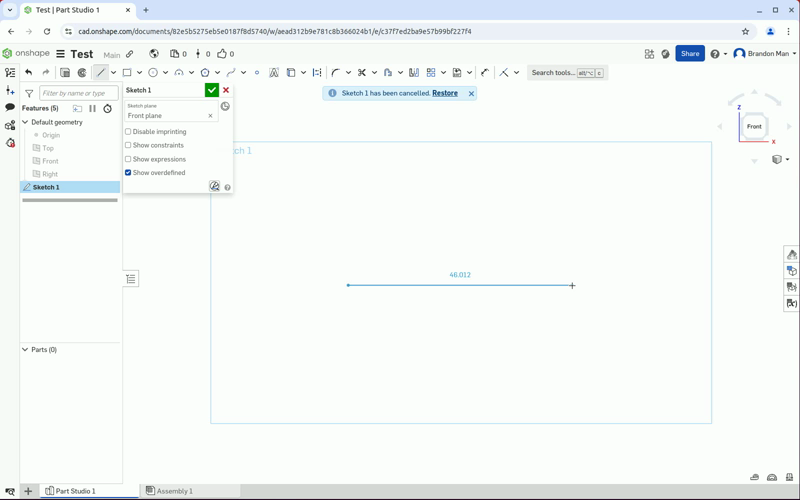
click(572, 285)
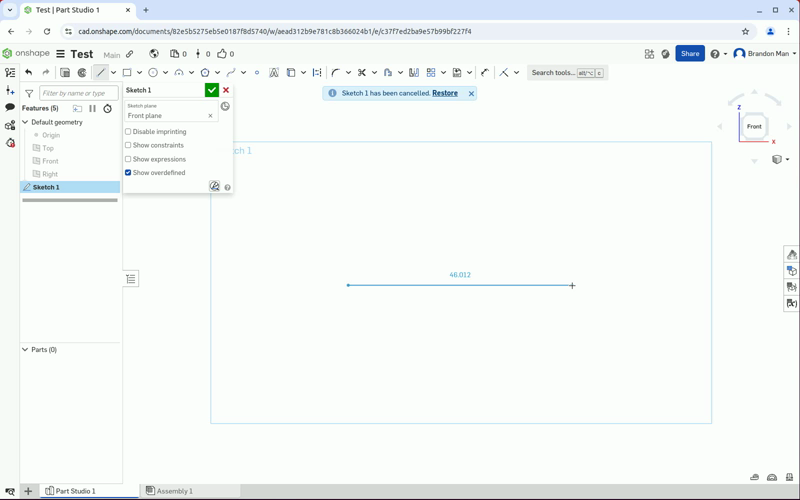
key_up(shift)
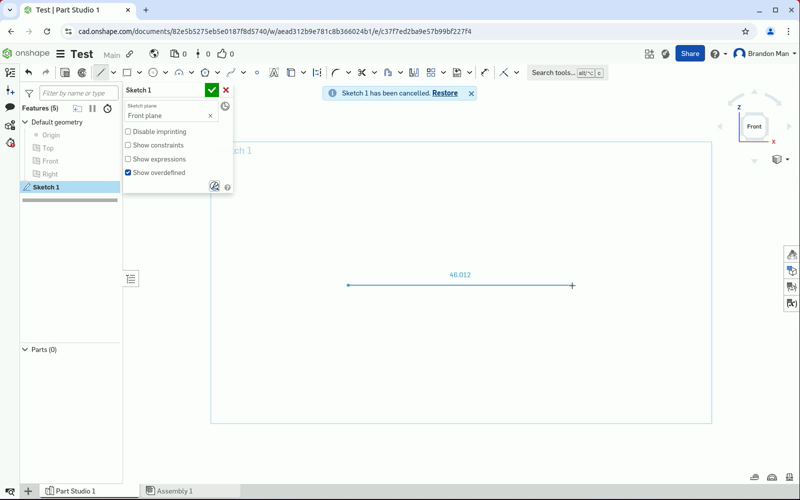
key_down(shift)
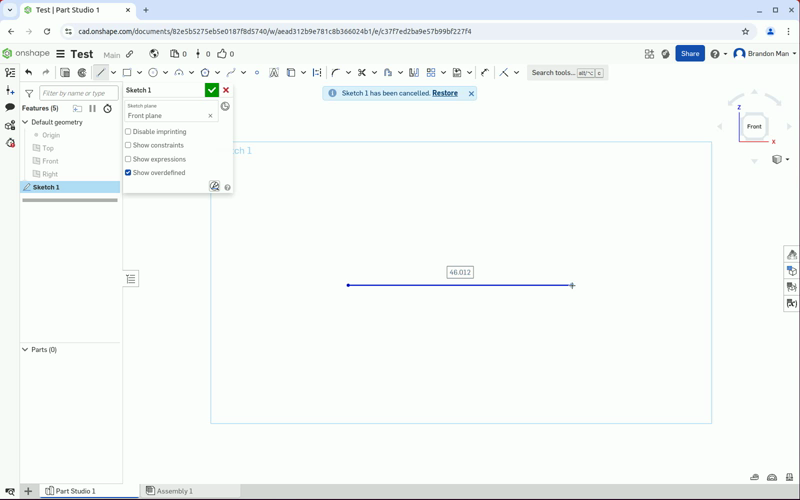
mouse_move(589, 285)
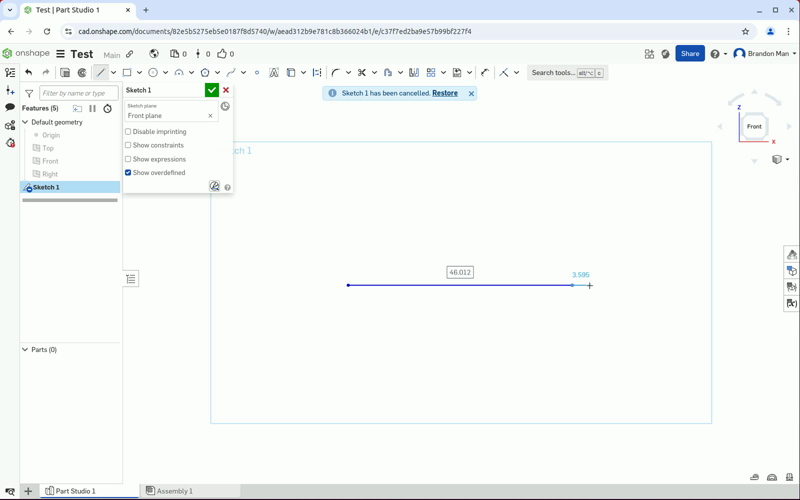
mouse_move(572, 280)
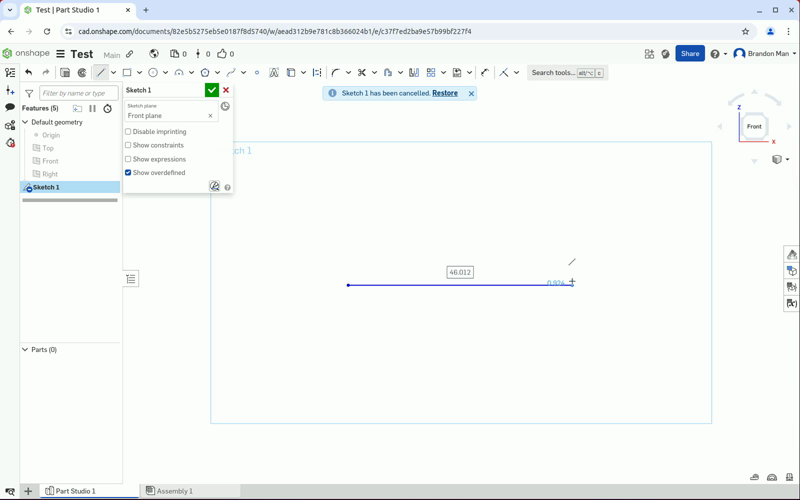
scroll(6)
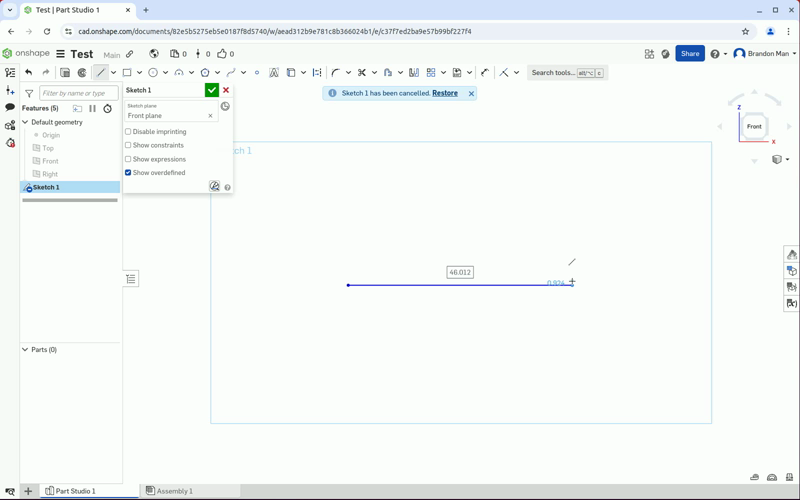
scroll(6)
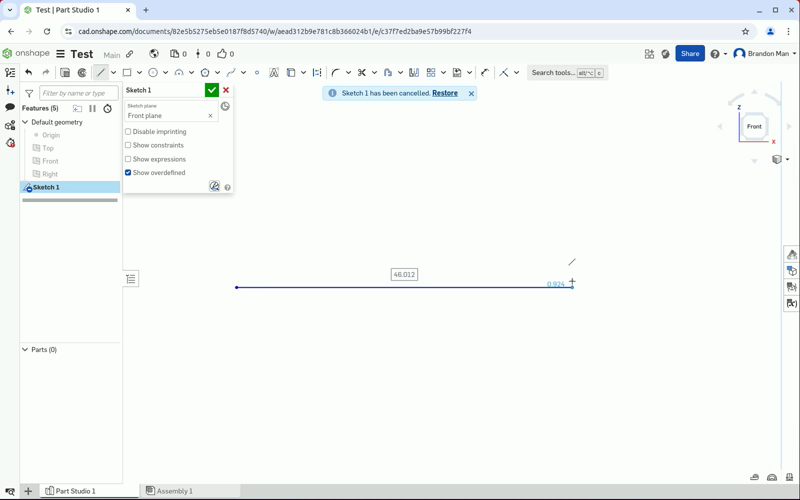
scroll(6)
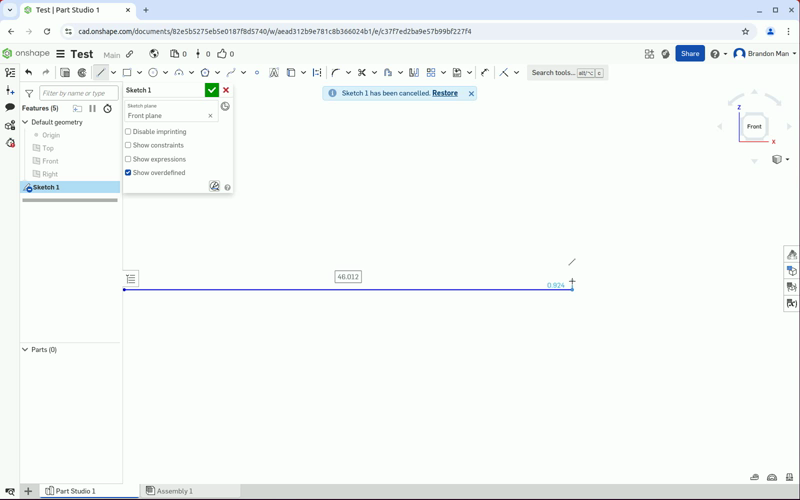
scroll(6)
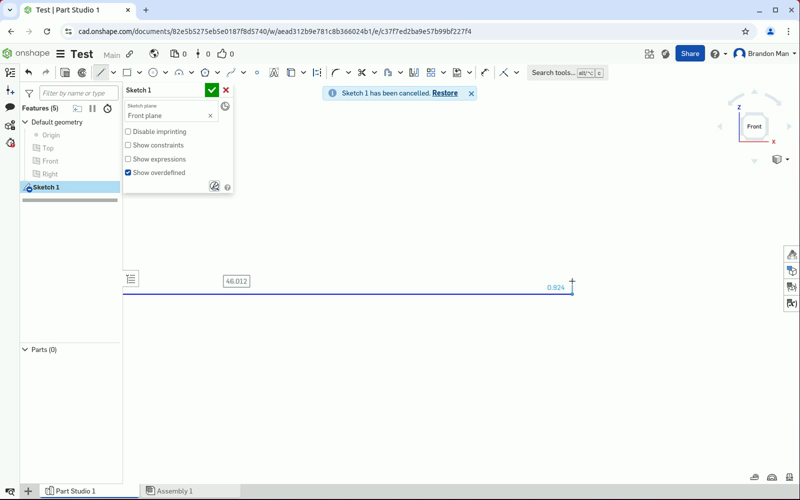
scroll(6)
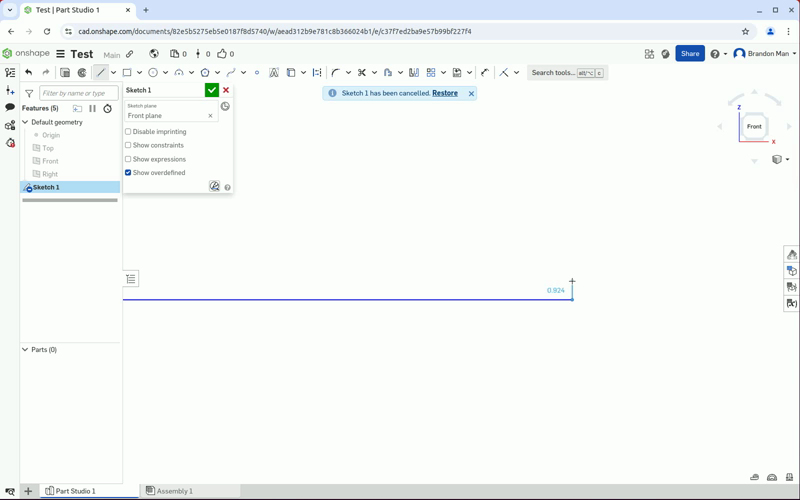
scroll(6)
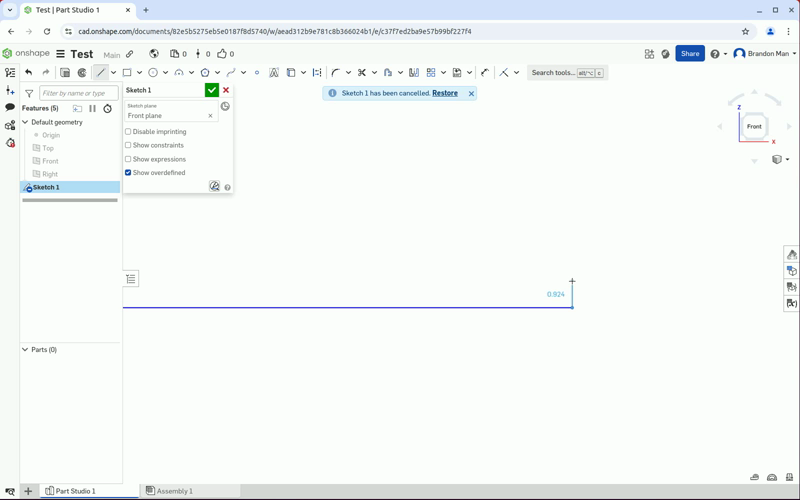
scroll(6)
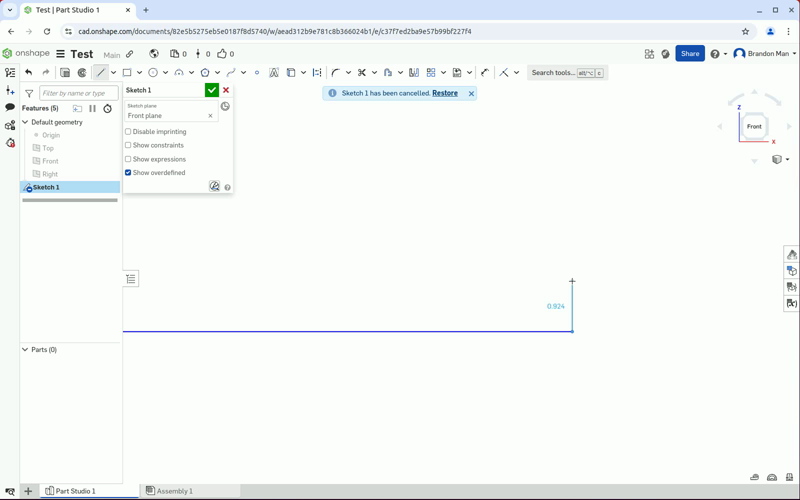
click(572, 280)
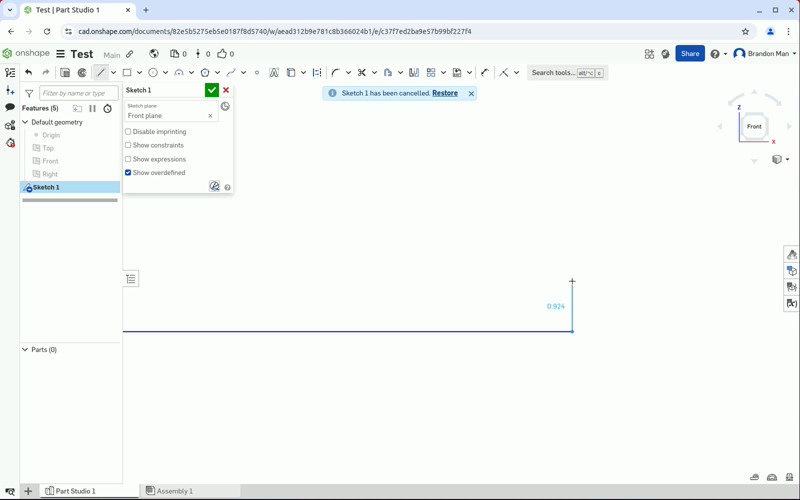
scroll(-6)
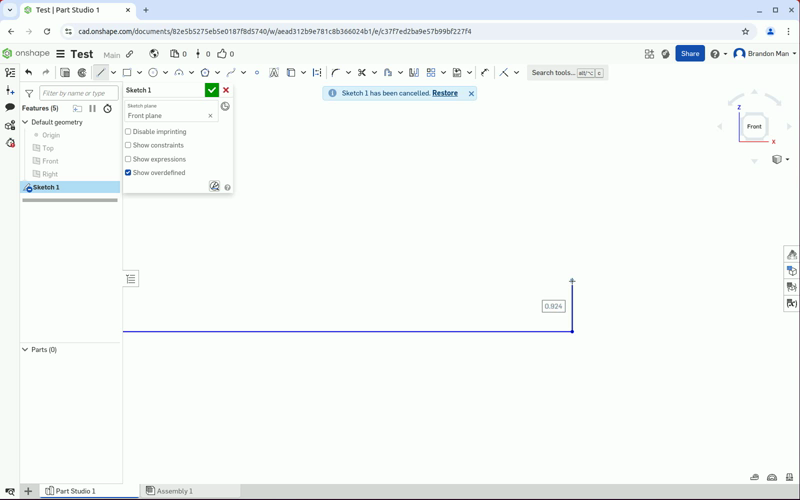
scroll(-6)
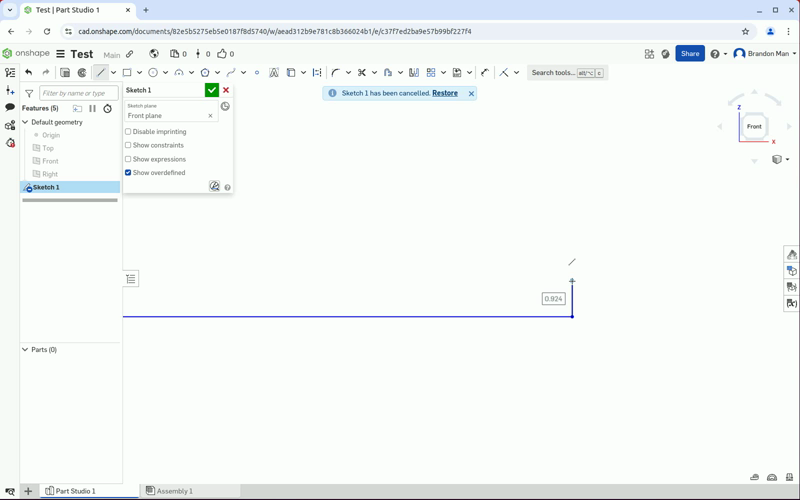
scroll(-6)
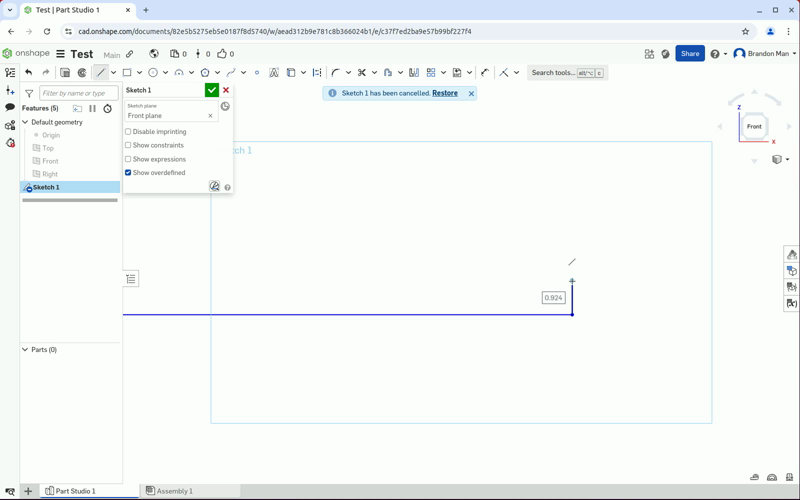
scroll(-6)
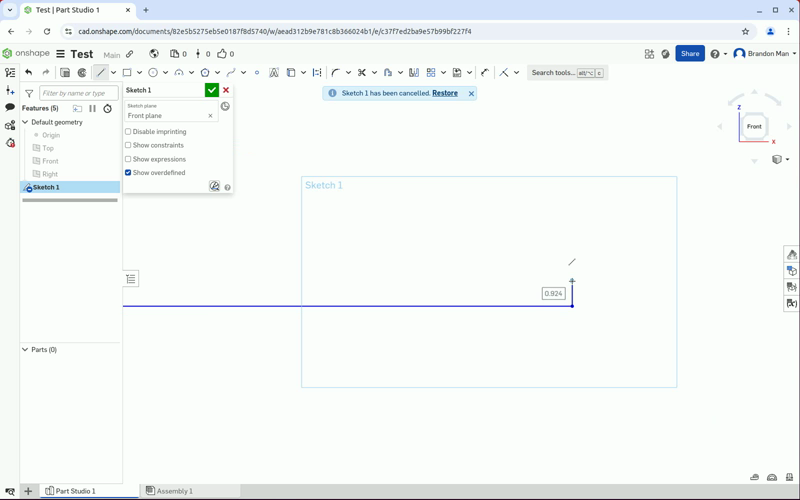
scroll(-6)
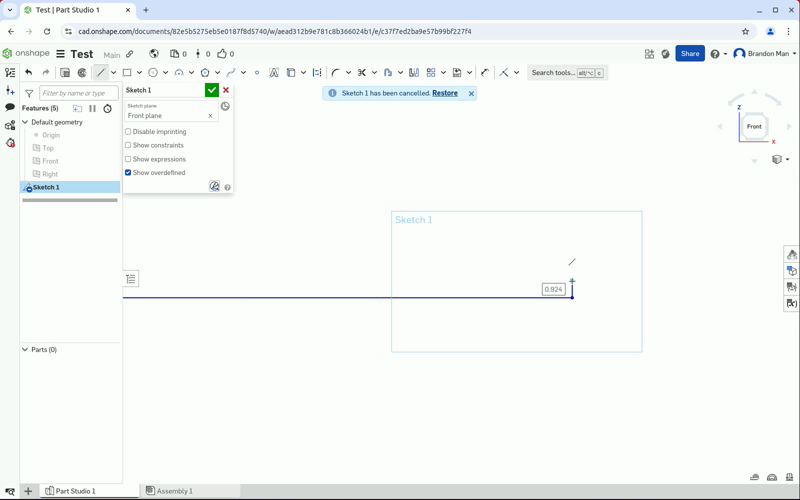
scroll(-6)
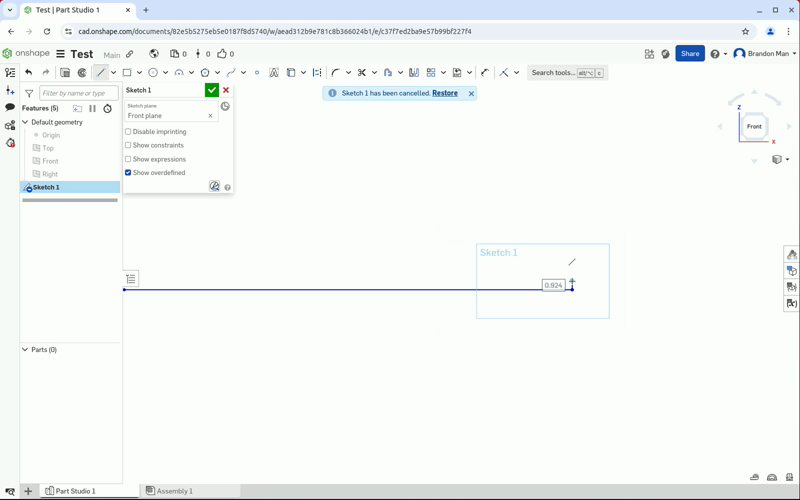
scroll(-6)
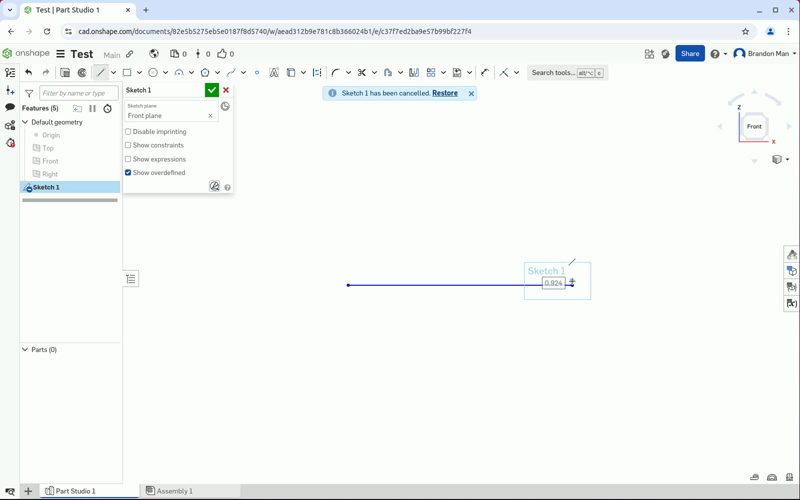
key_up(shift)
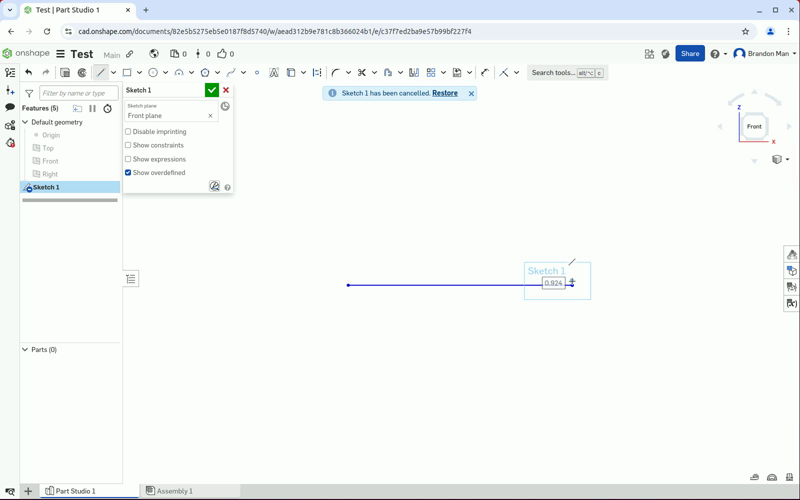
key_down(shift)
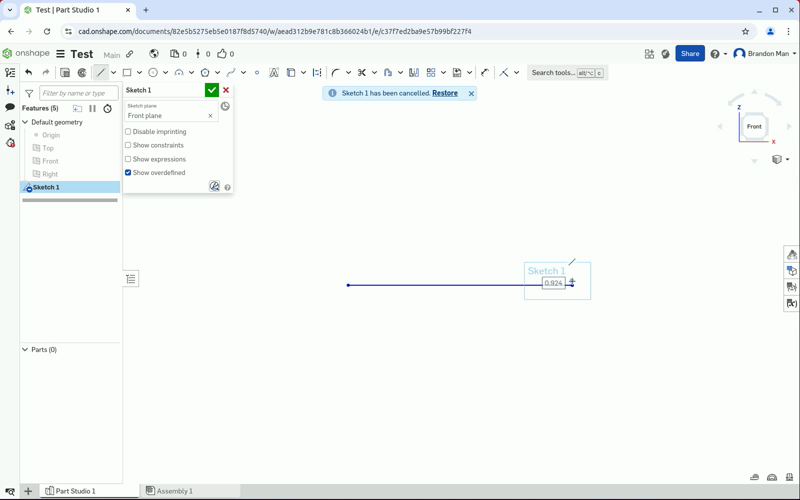
mouse_move(348, 280)
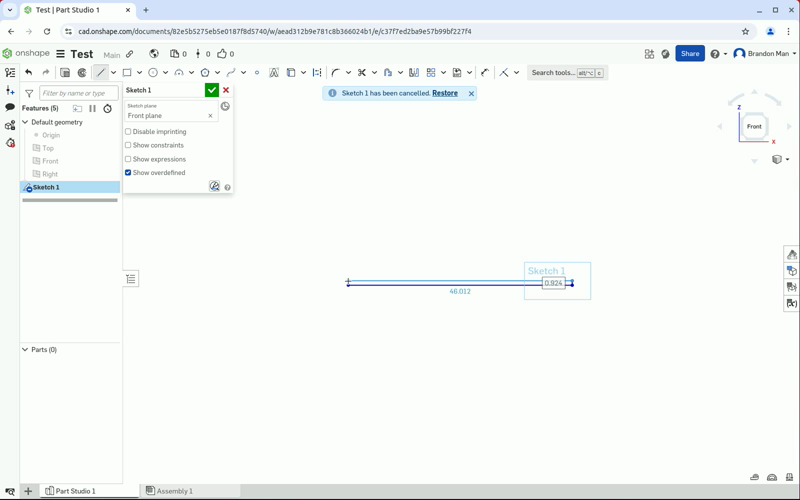
click(348, 280)
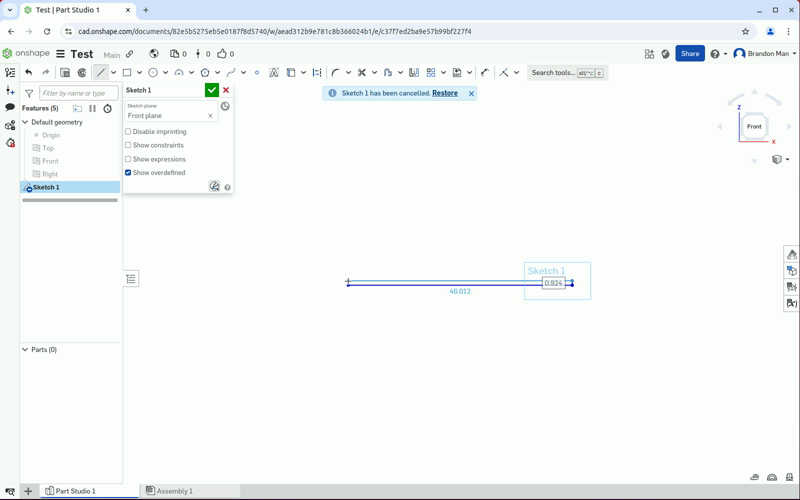
key_up(shift)
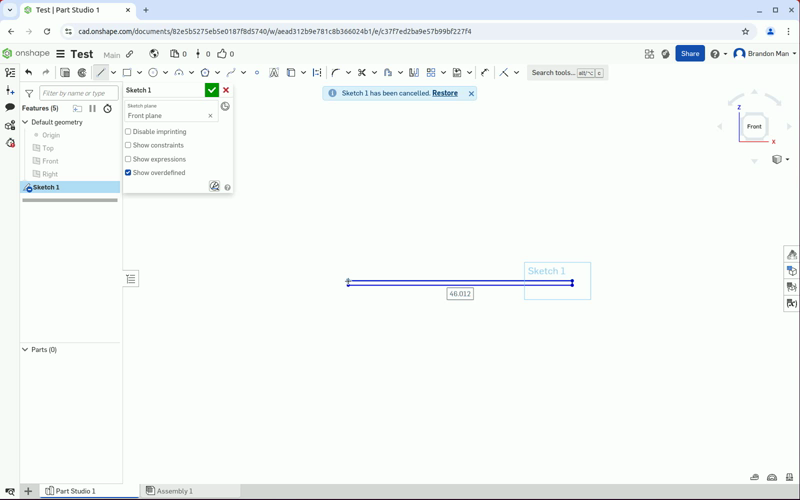
mouse_move(378, 280)
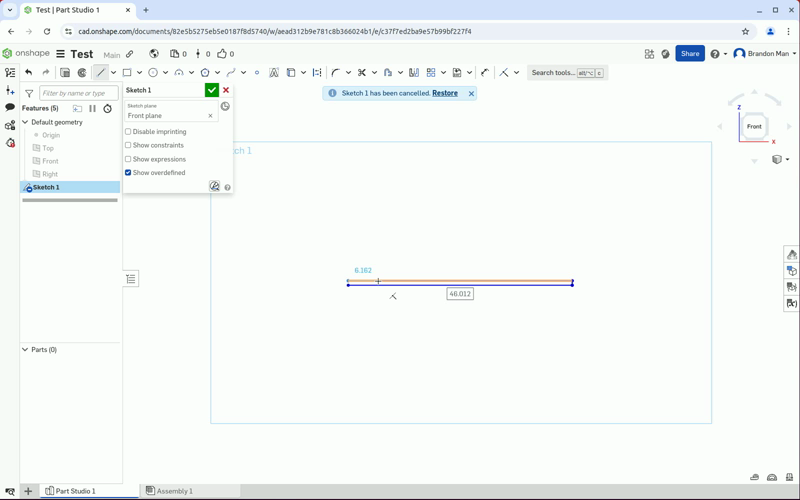
key_down(shift)
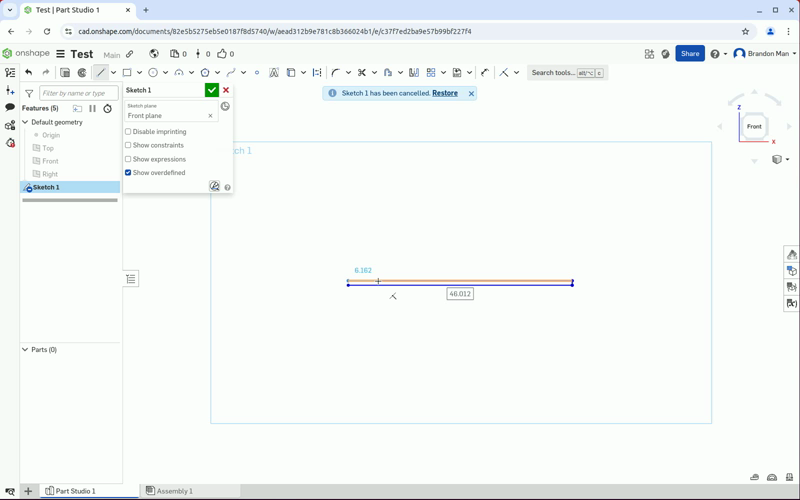
mouse_move(348, 285)
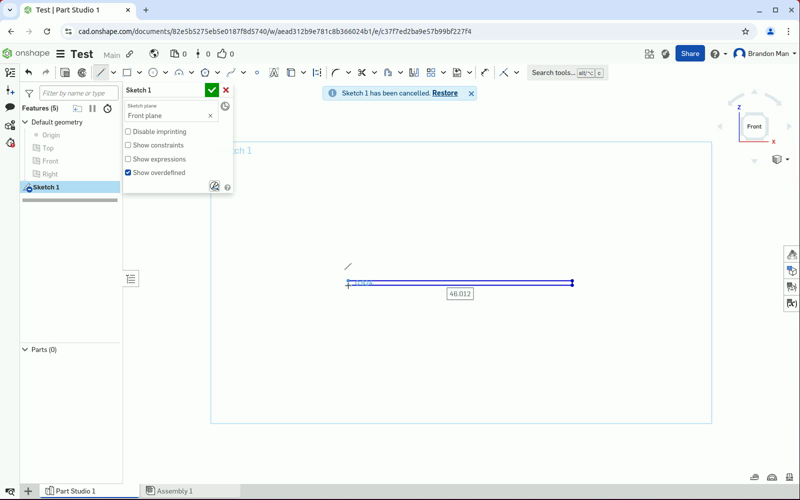
scroll(6)
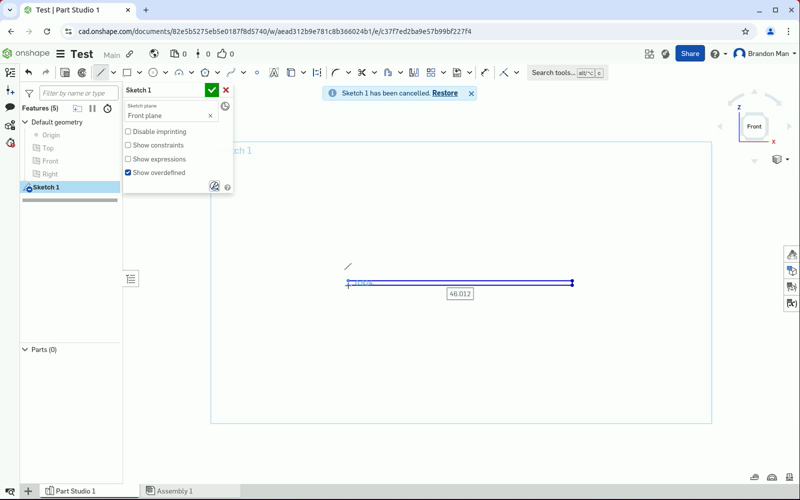
scroll(6)
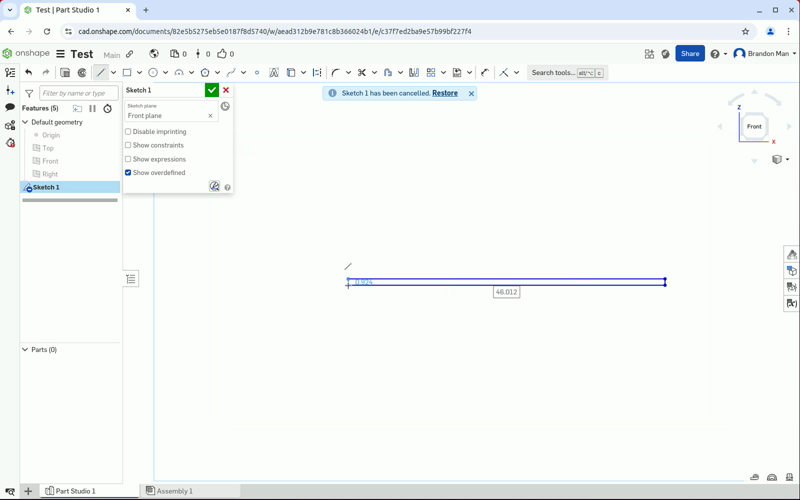
scroll(6)
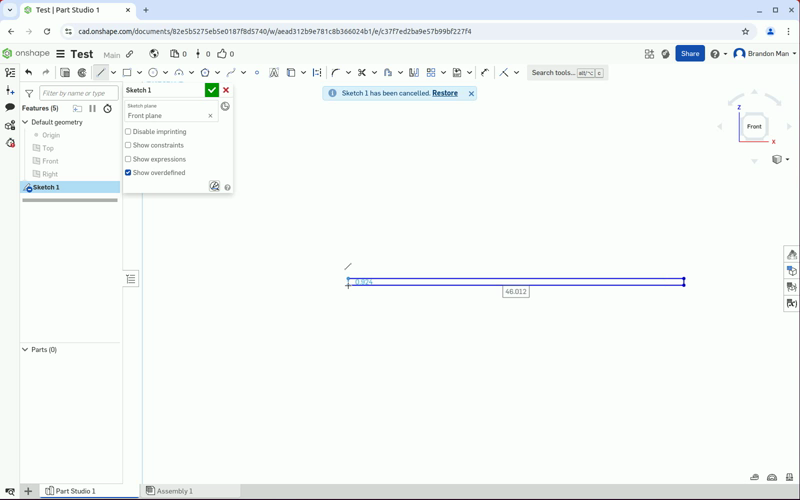
scroll(6)
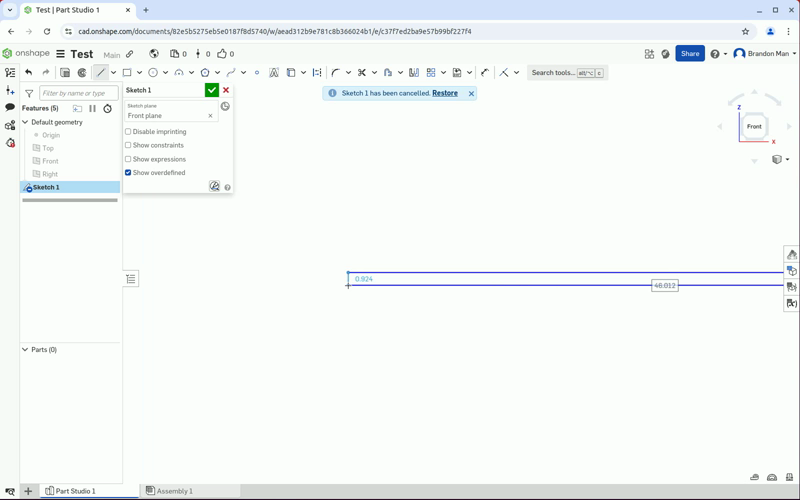
scroll(6)
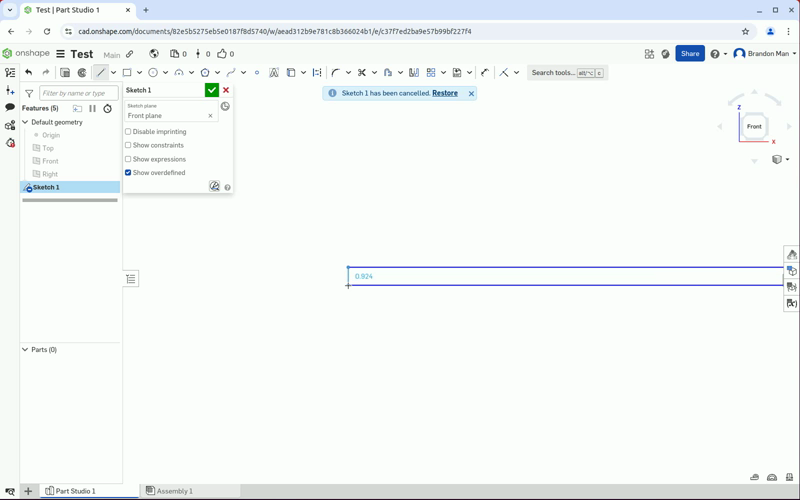
scroll(6)
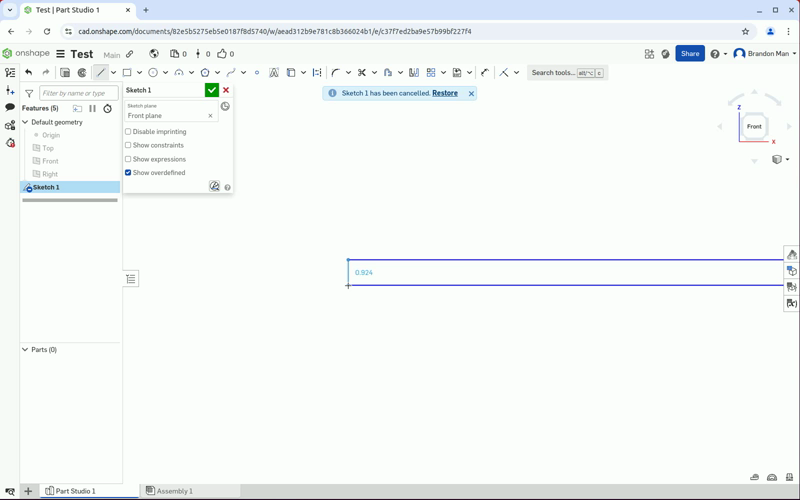
scroll(6)
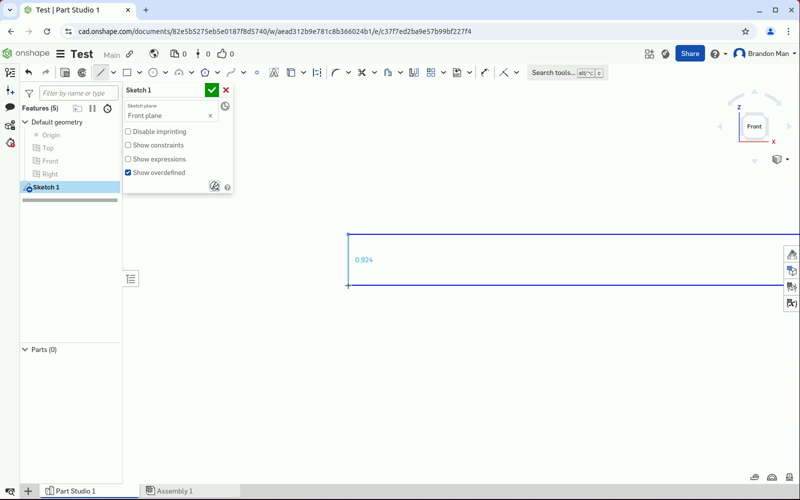
key_up(shift)
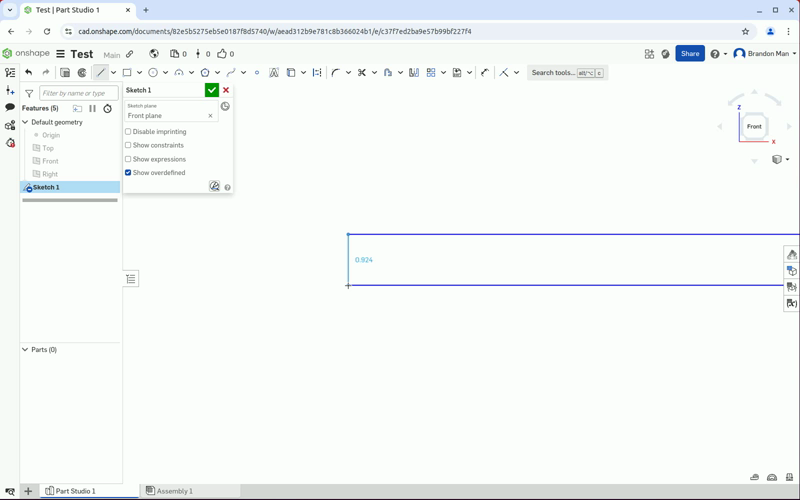
click(348, 285)
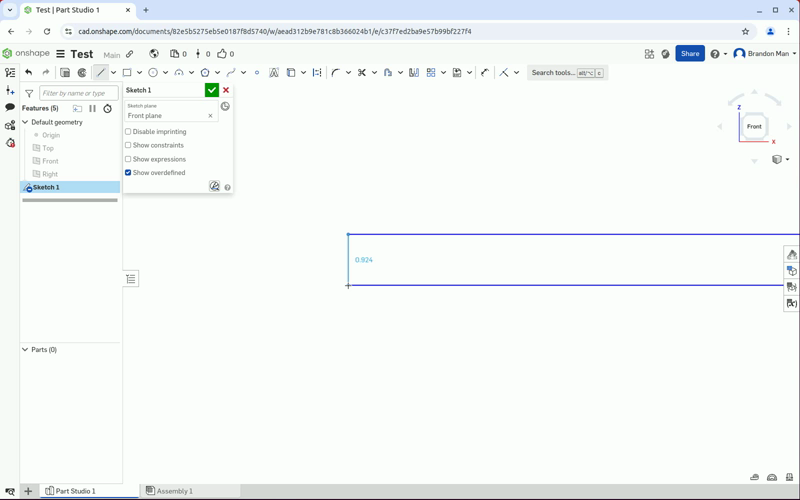
scroll(-6)
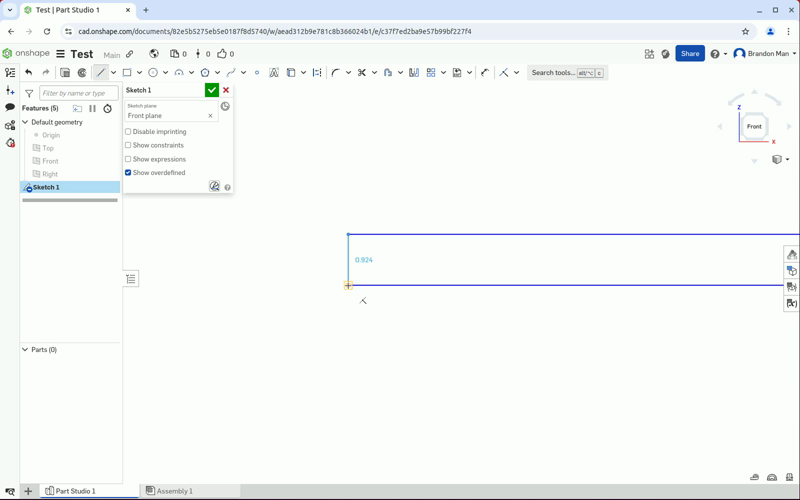
scroll(-6)
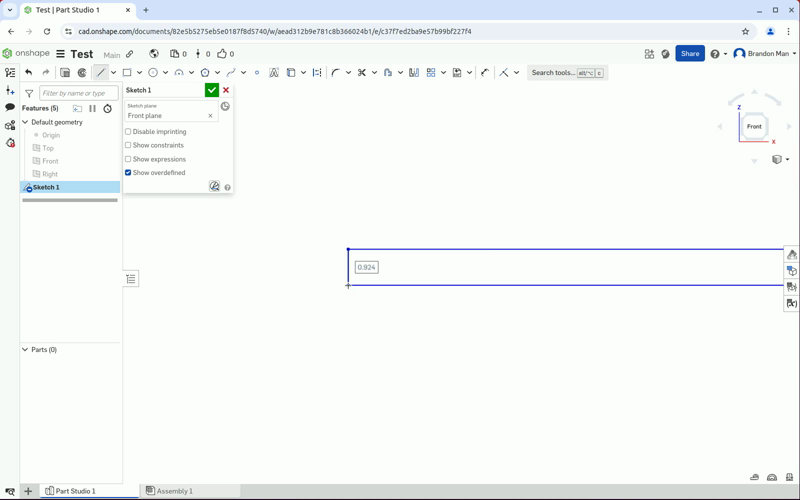
scroll(-6)
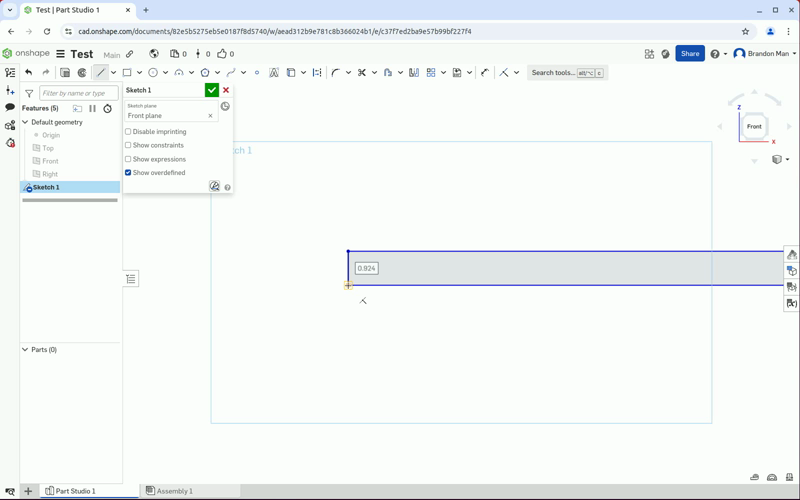
scroll(-6)
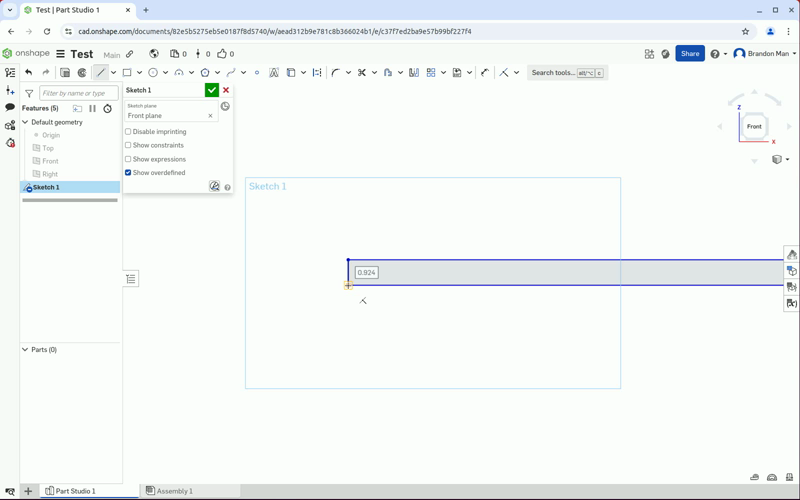
scroll(-6)
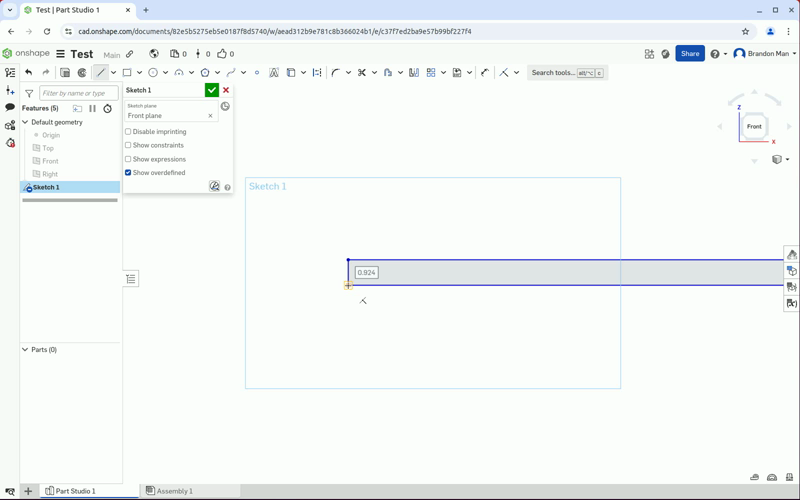
scroll(-6)
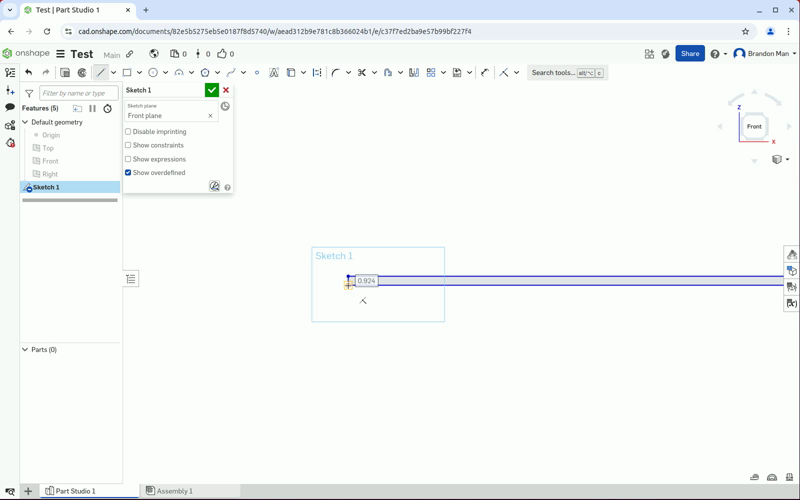
scroll(-6)
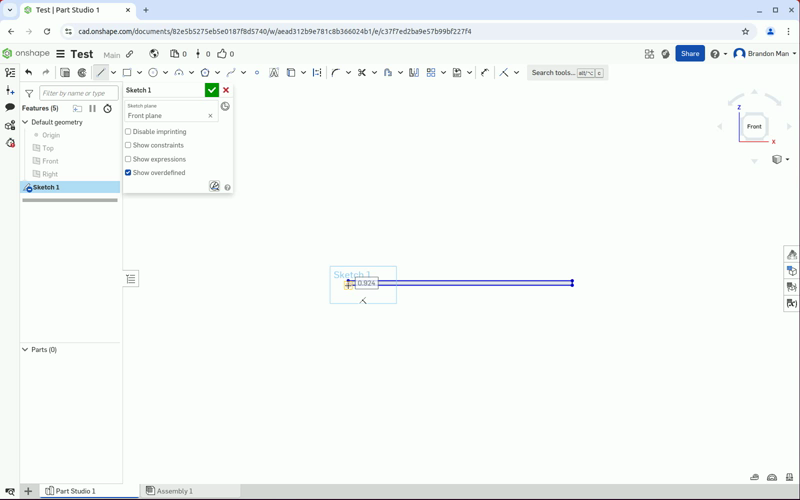
key(esc)
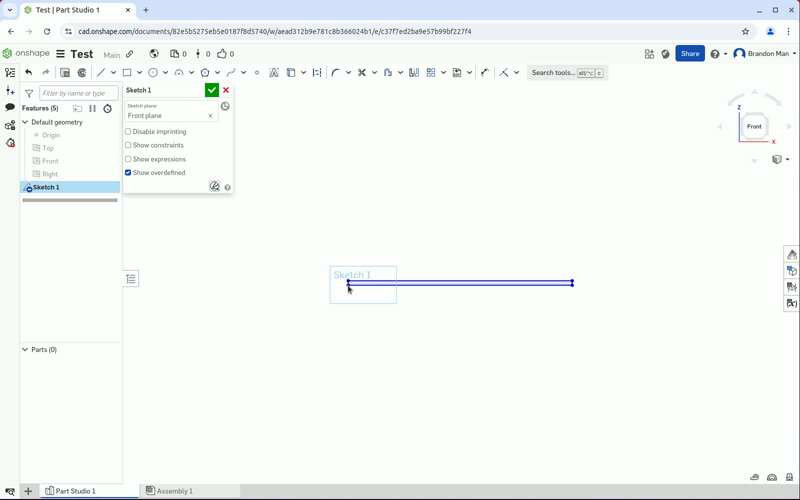
mouse_move(507, 282)
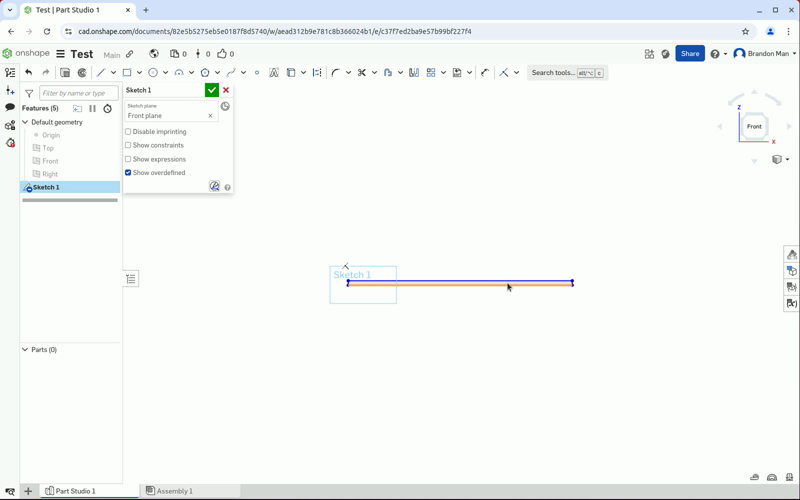
scroll(6)
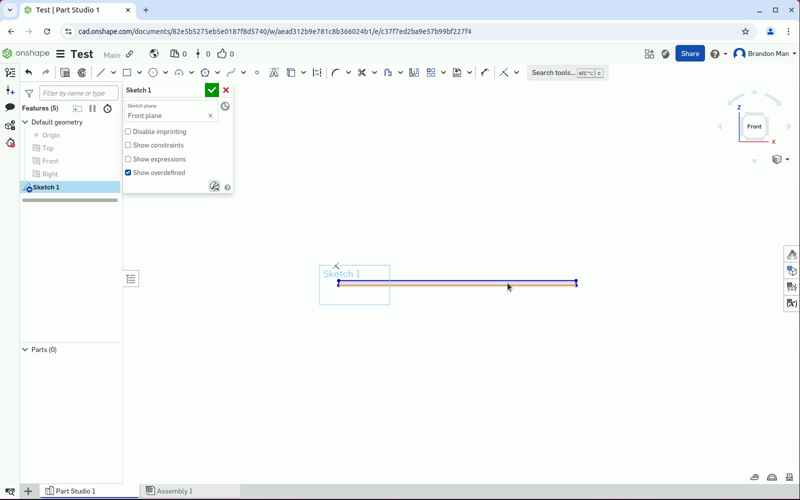
scroll(6)
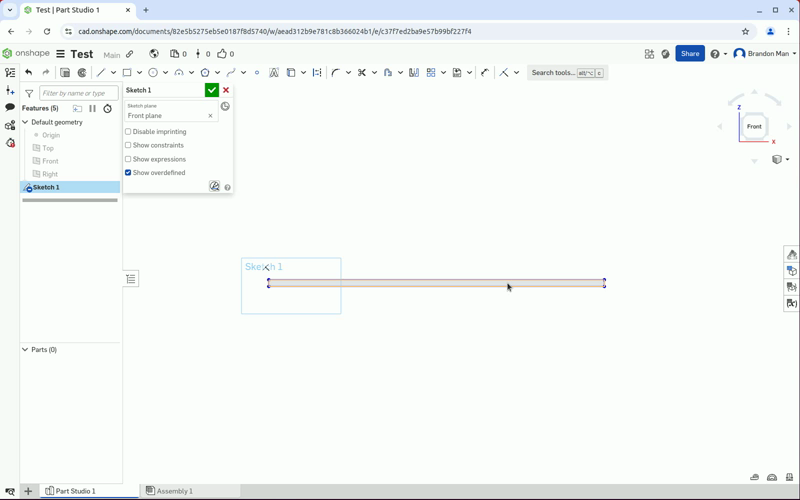
scroll(6)
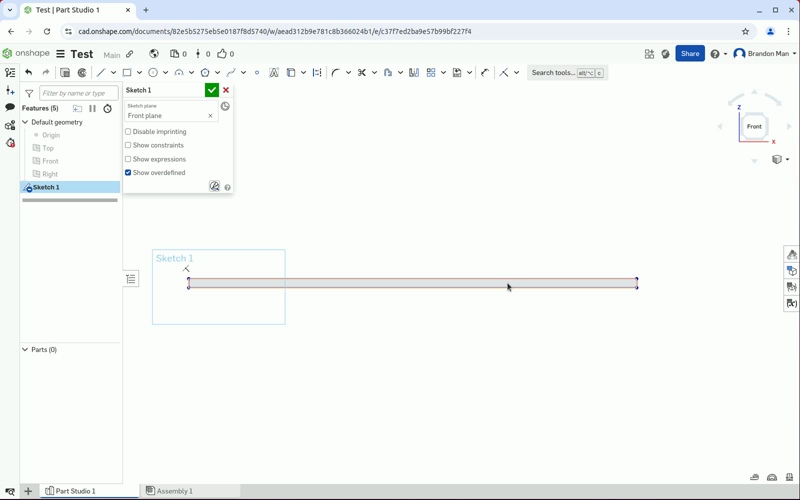
scroll(6)
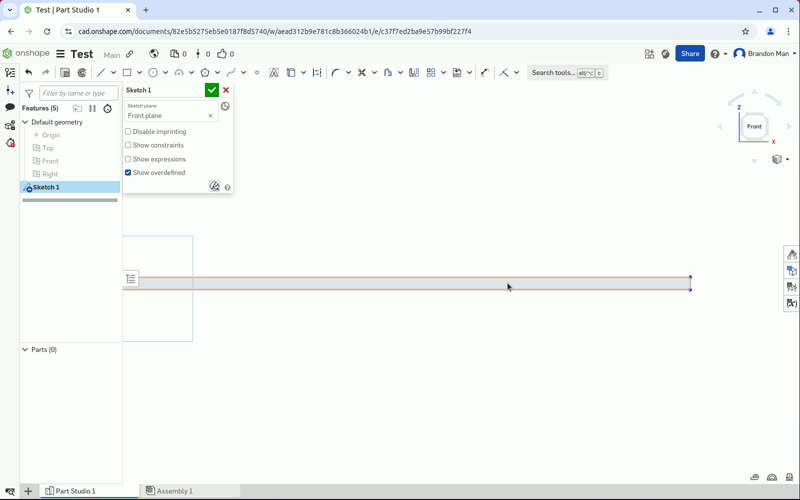
scroll(6)
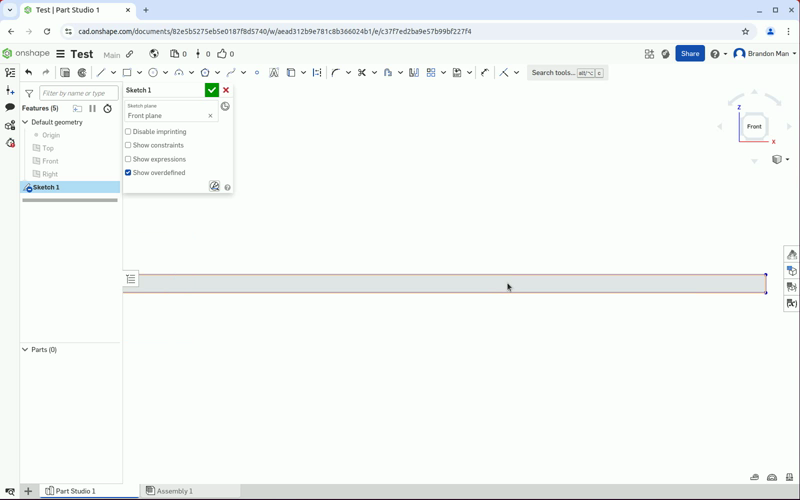
scroll(6)
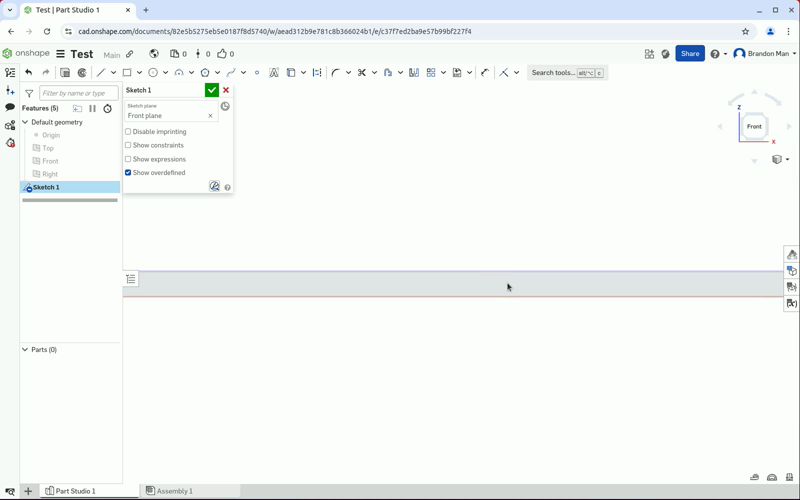
scroll(6)
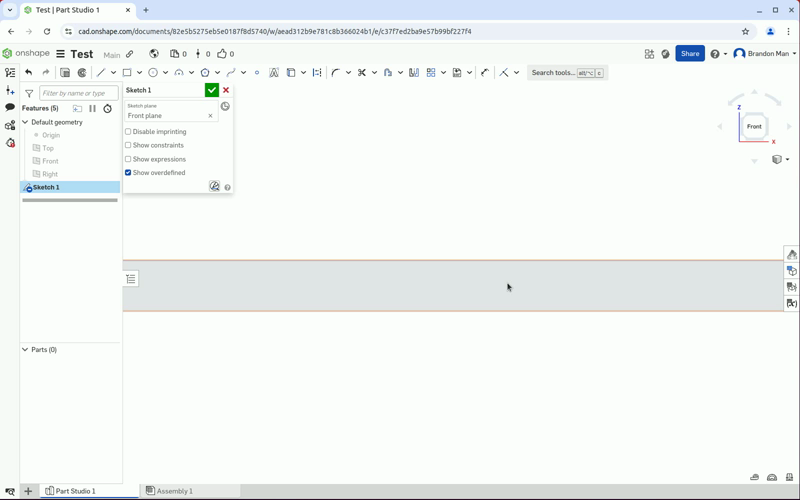
click(507, 282)
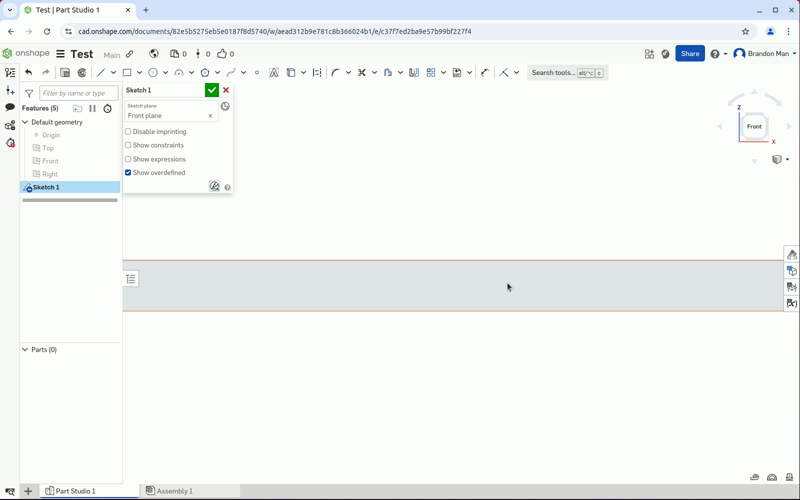
scroll(-6)
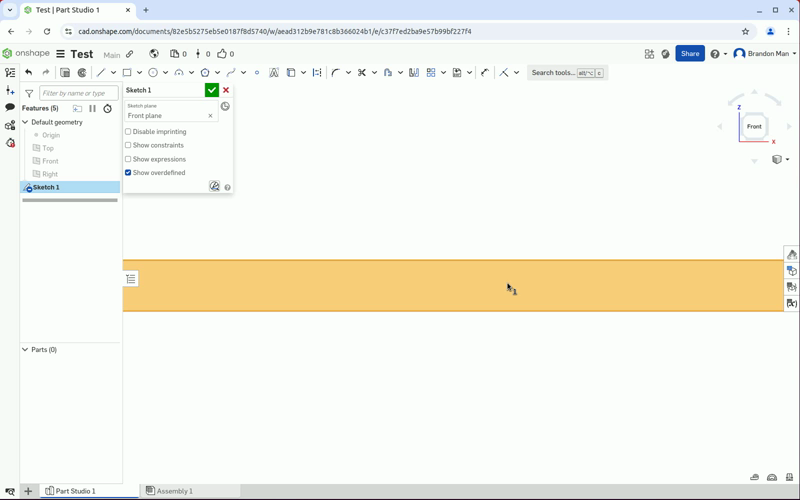
scroll(-6)
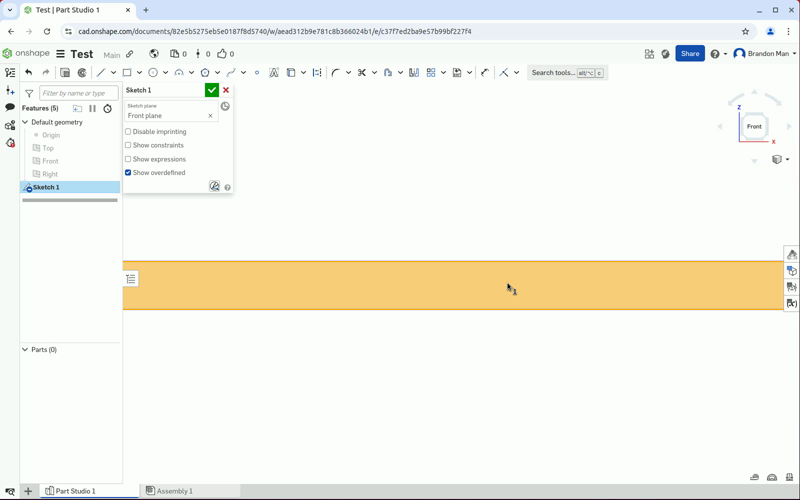
scroll(-6)
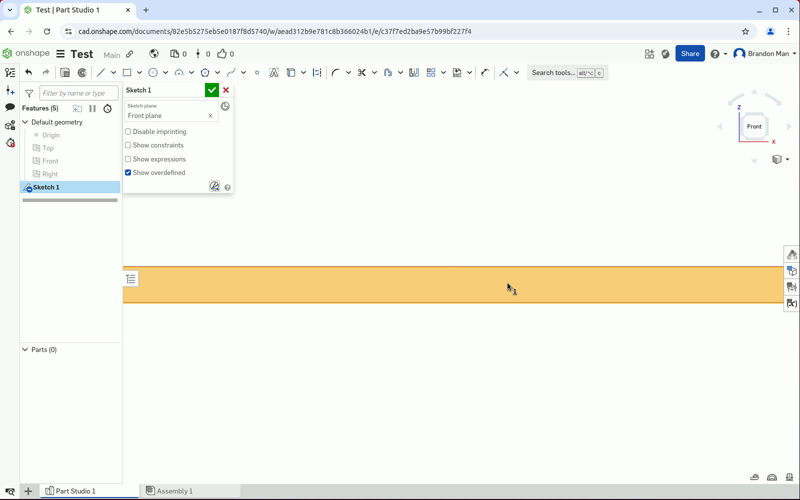
scroll(-6)
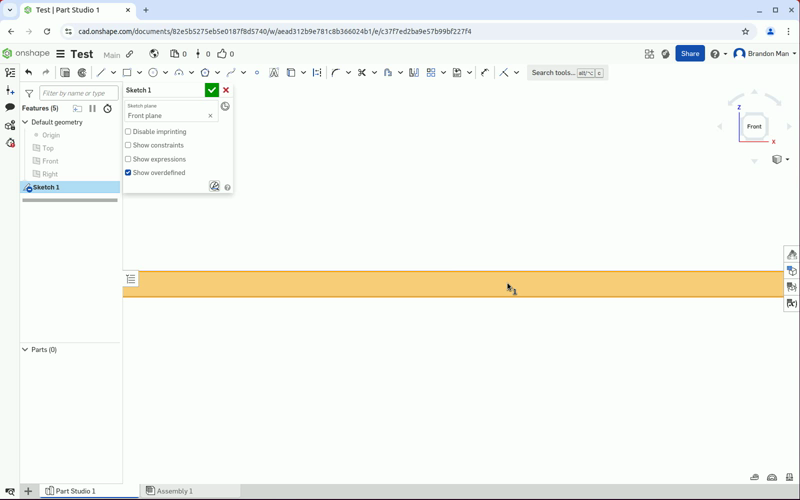
scroll(-6)
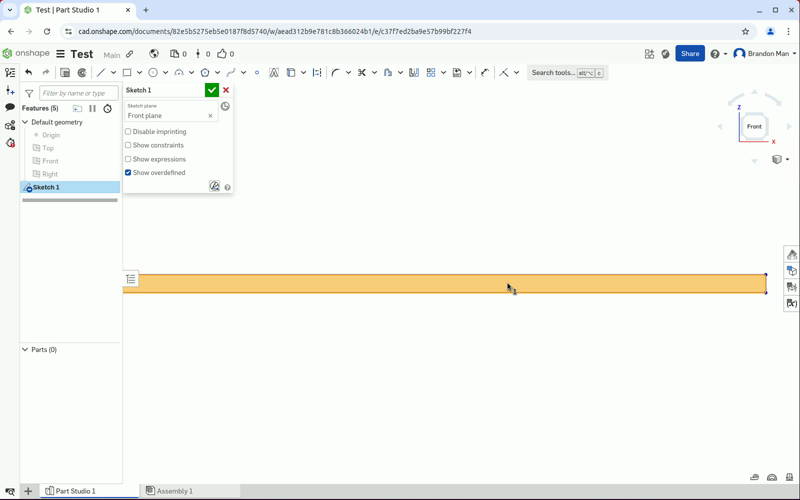
scroll(-6)
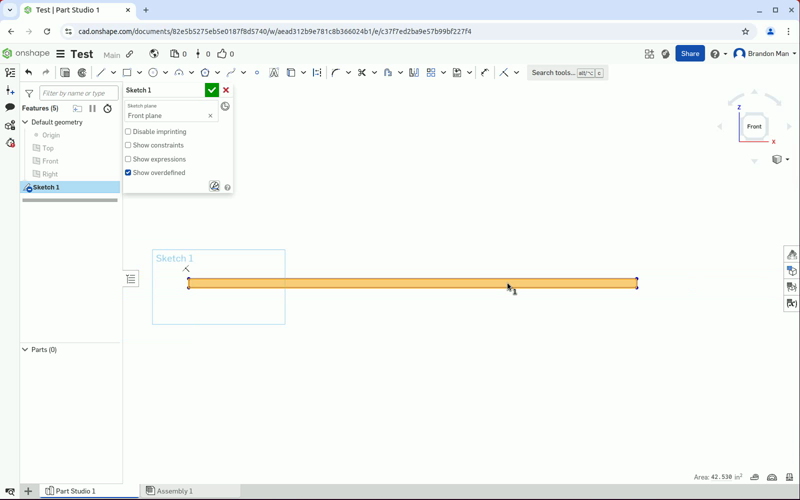
scroll(-6)
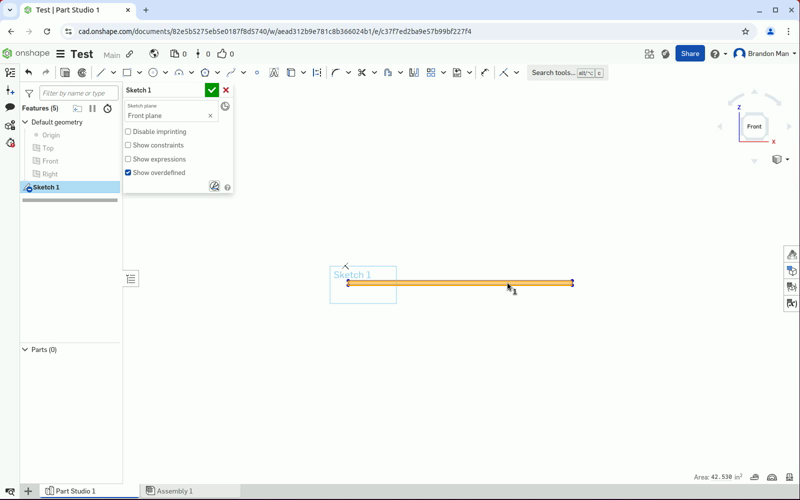
mouse_move(73, 352)
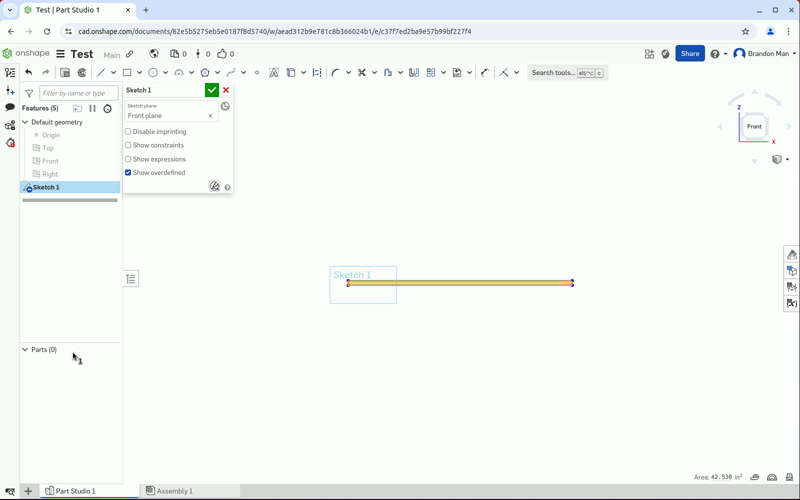
key(shift+y)
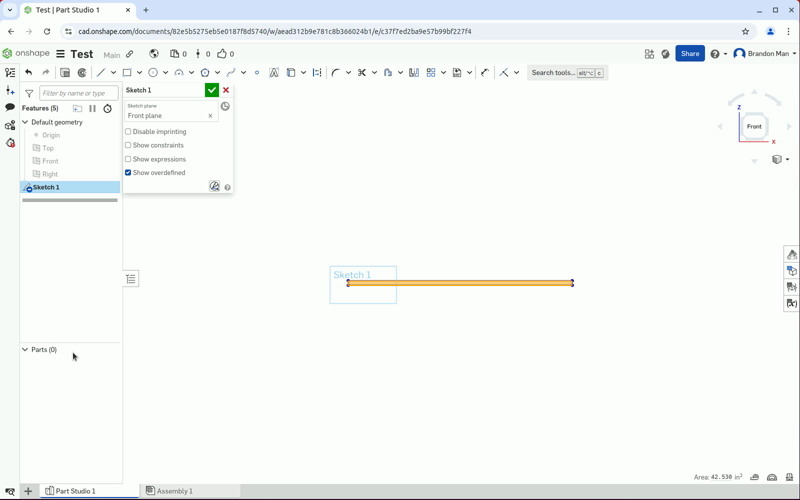
key(shift+e)
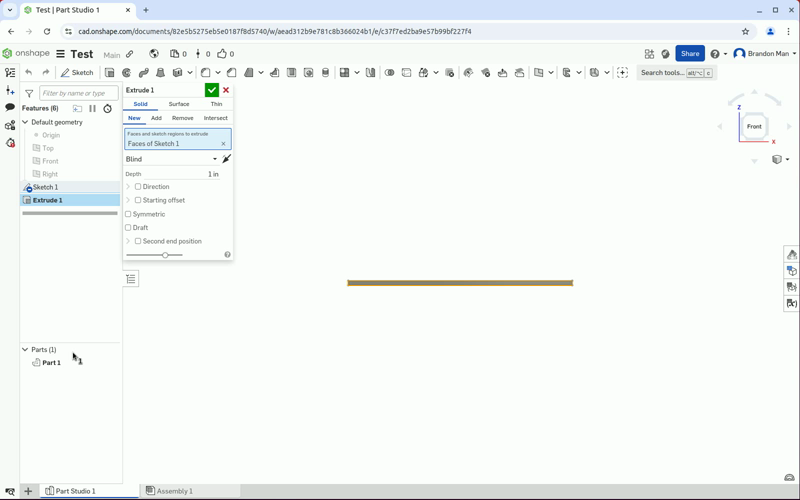
mouse_move(143, 106)
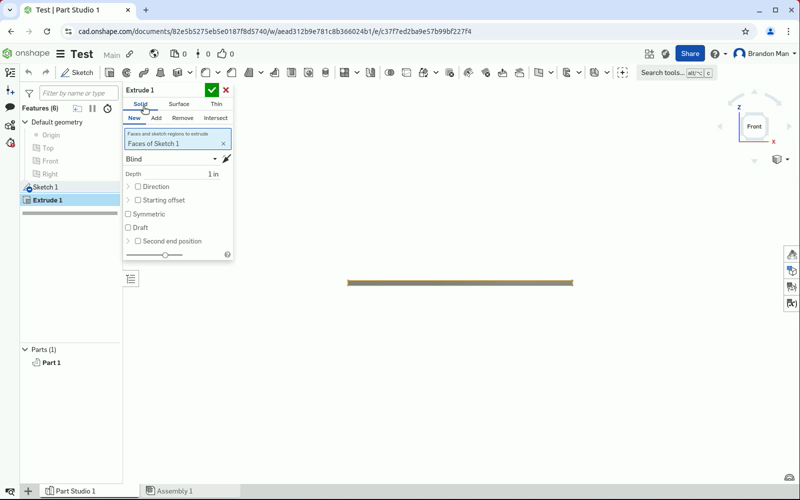
click(143, 106)
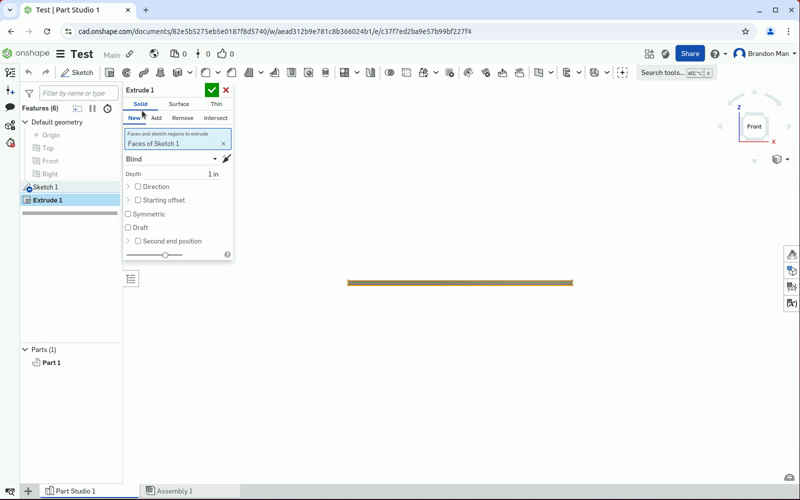
mouse_move(137, 120)
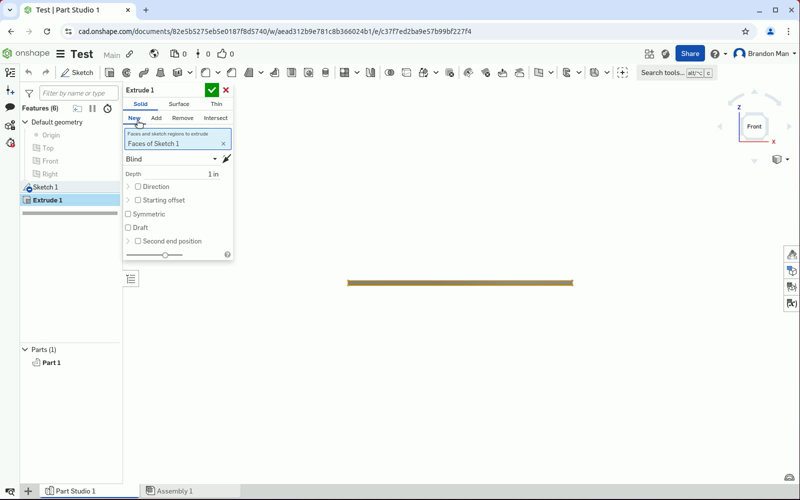
click(137, 120)
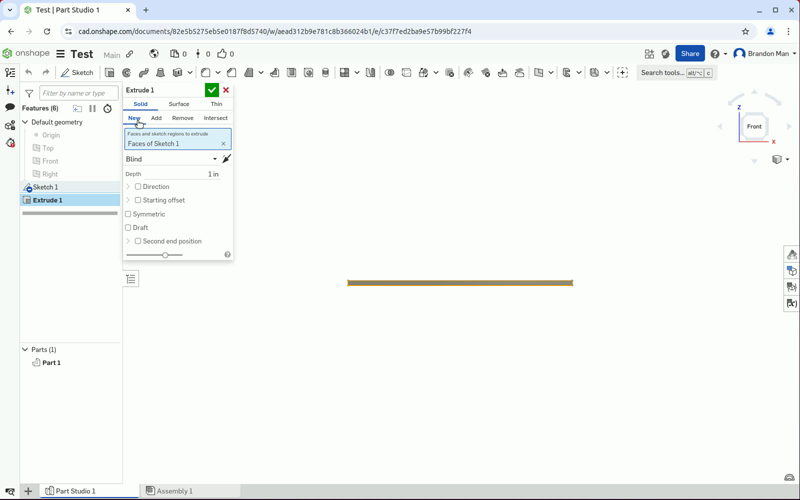
key(tab, 4)
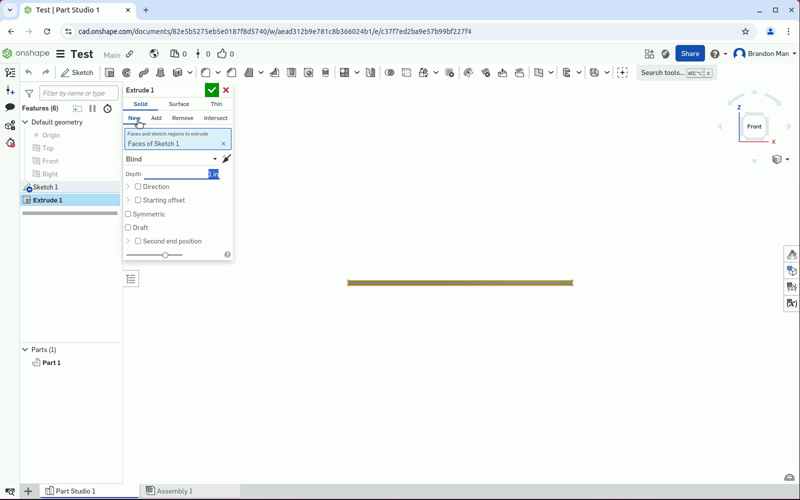
text(0.962)
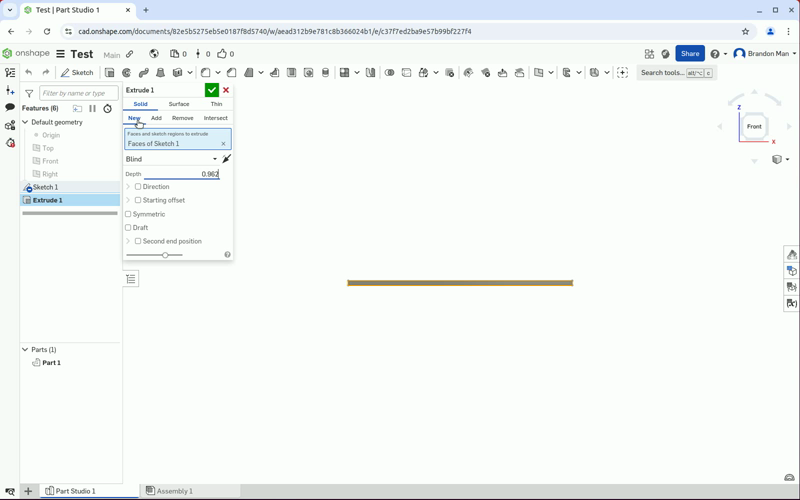
key(tab, 3)
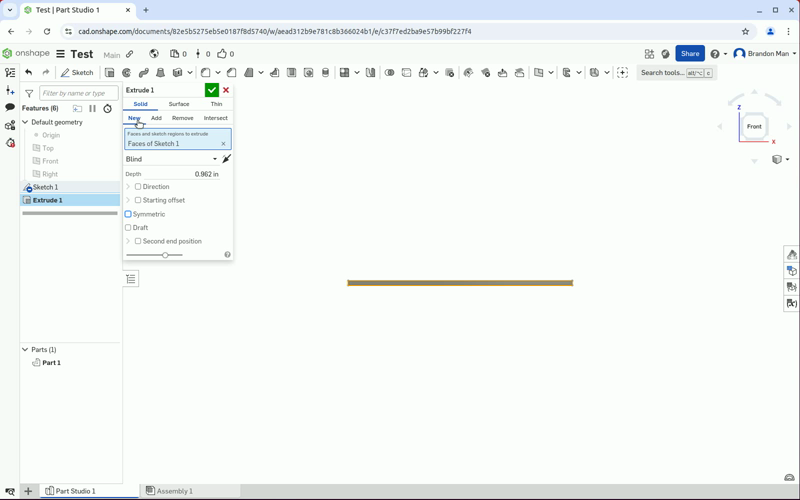
key(space)
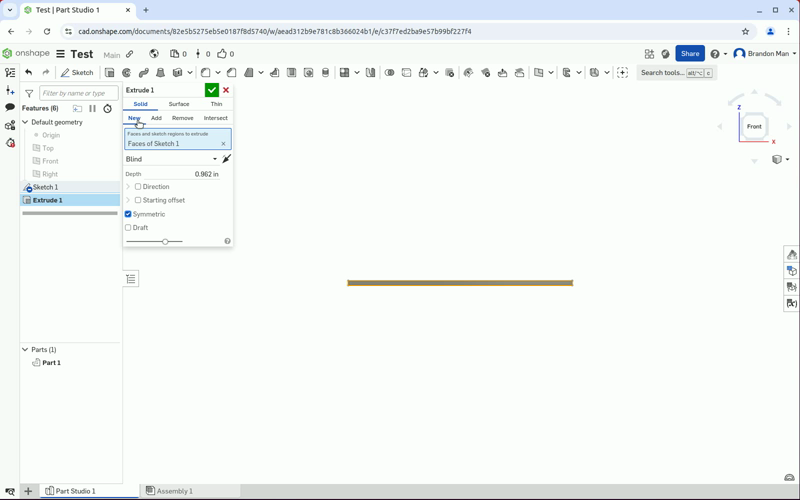
key(enter)
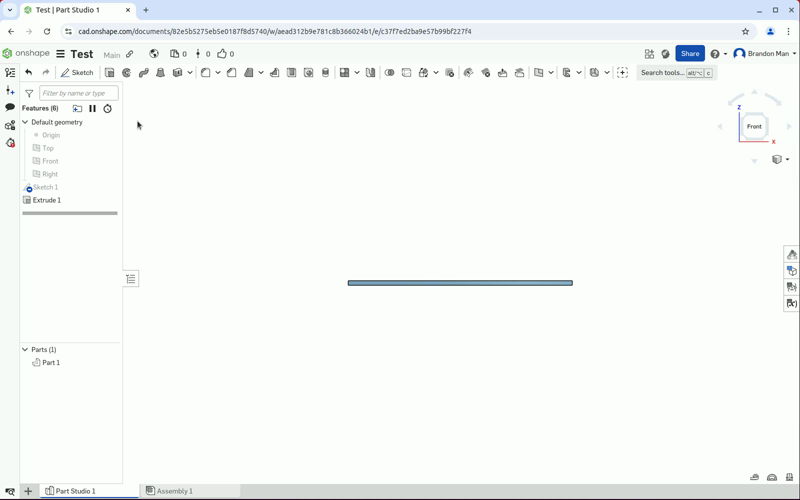
key(shift+h)
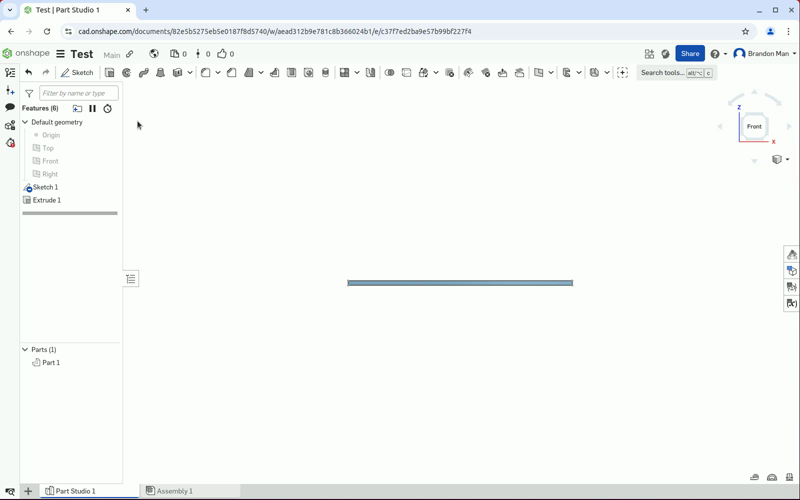
key(shift+h)
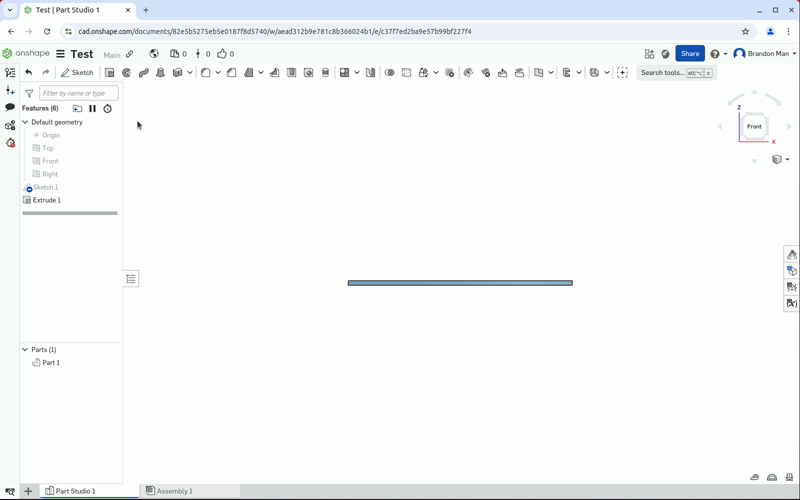
mouse_move(73, 189)
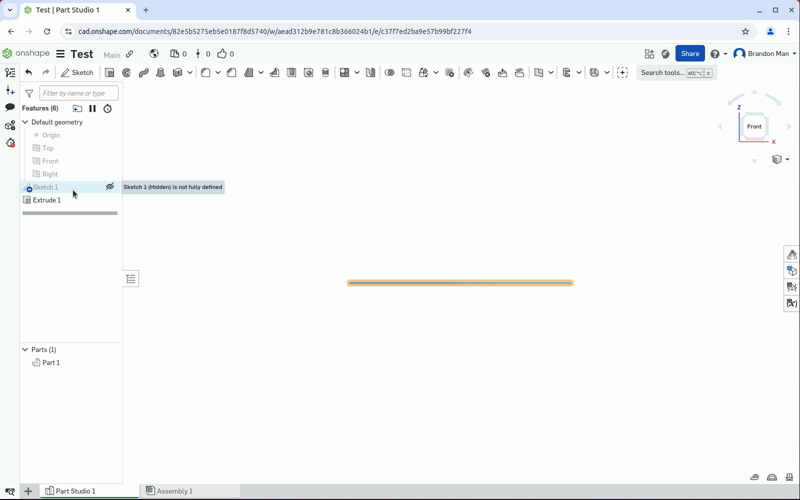
click(73, 189)
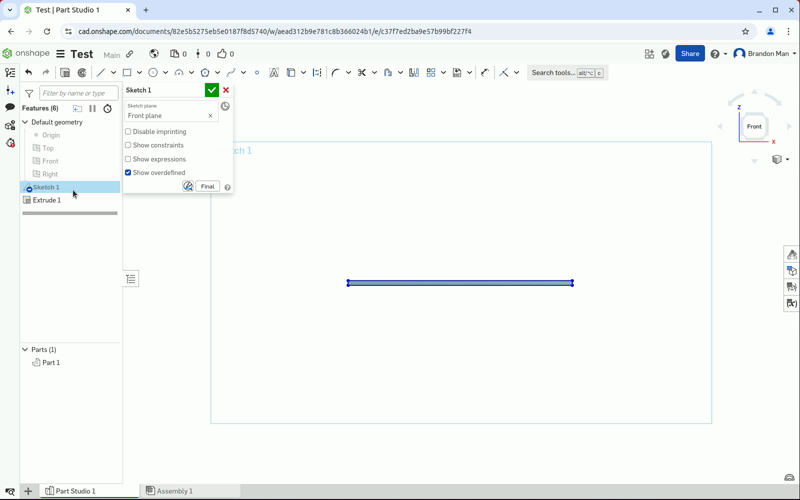
mouse_move(229, 92)
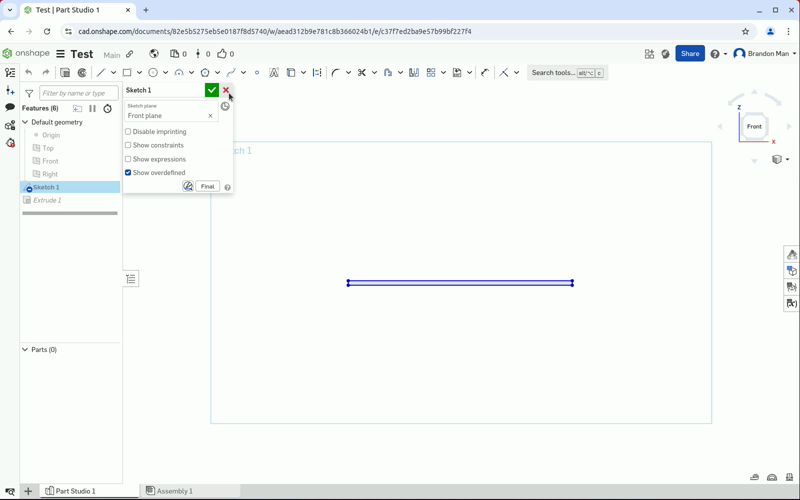
click(229, 92)
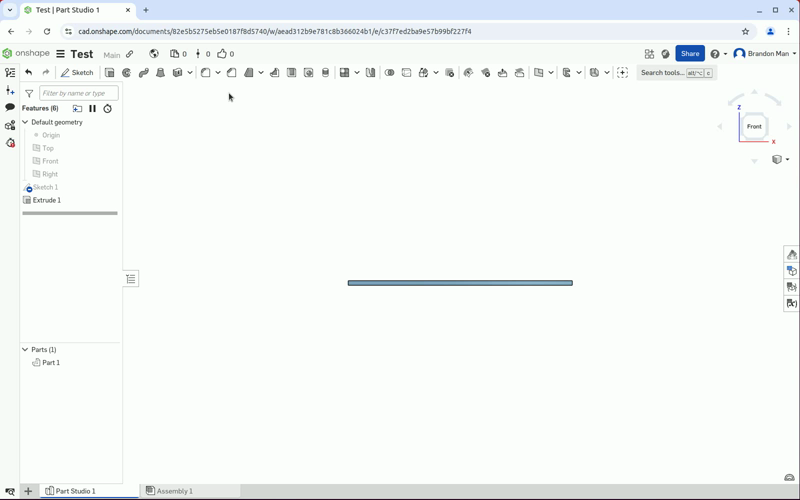
mouse_move(73, 352)
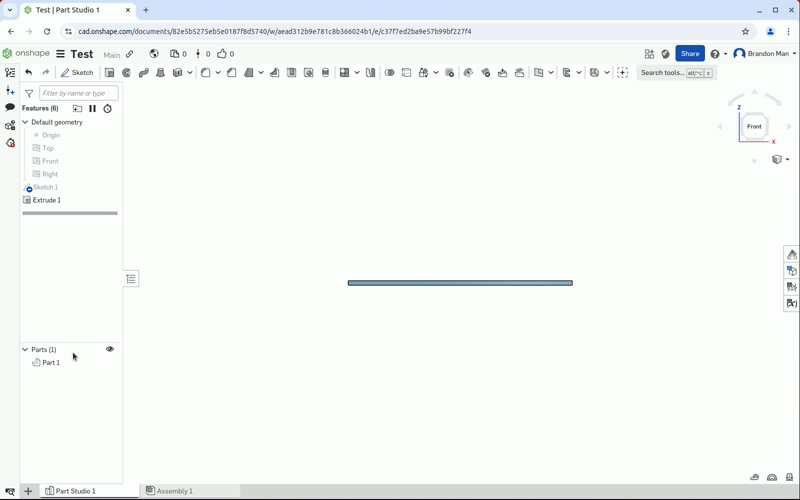
key(y)
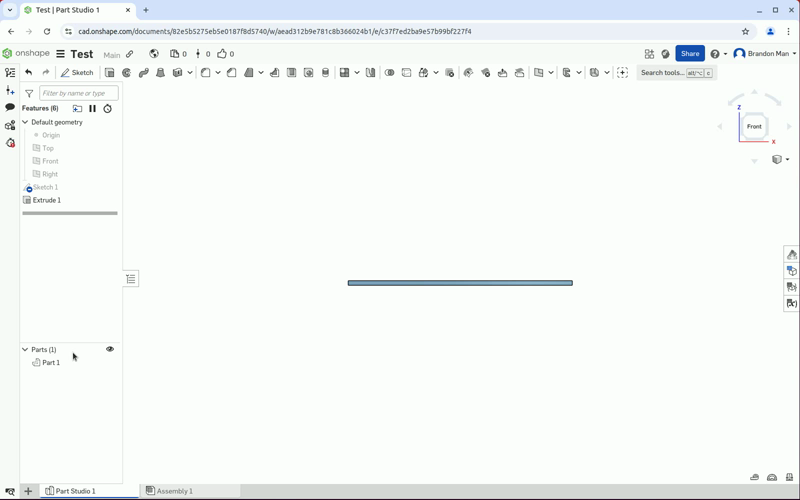
key(shift+p)
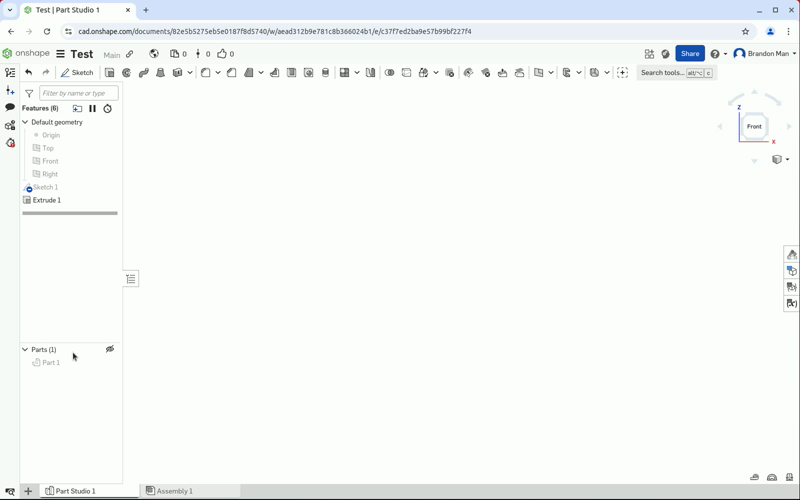
key(space)
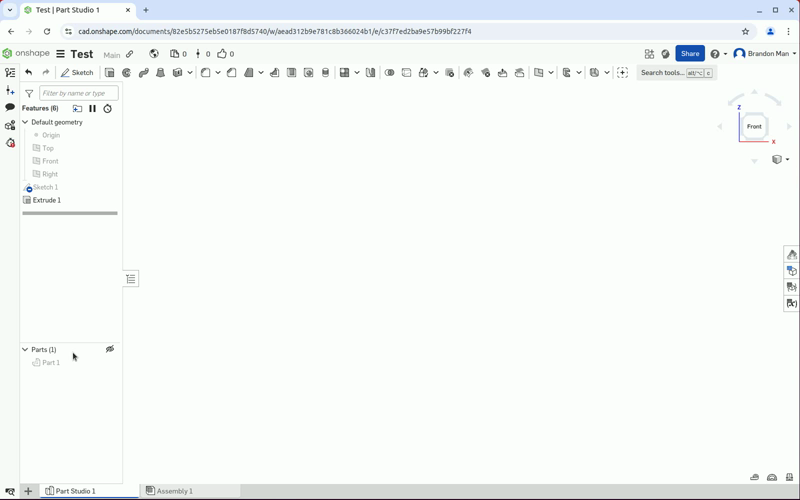
key_down(shift)
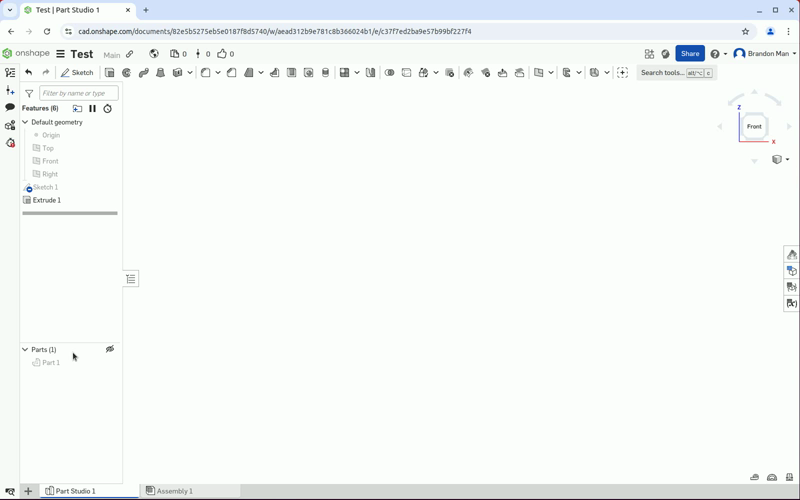
key(left)
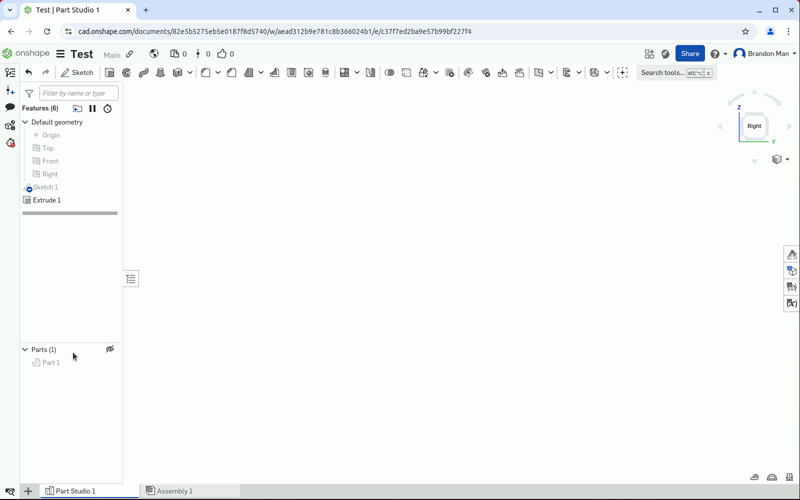
key_up(shift)
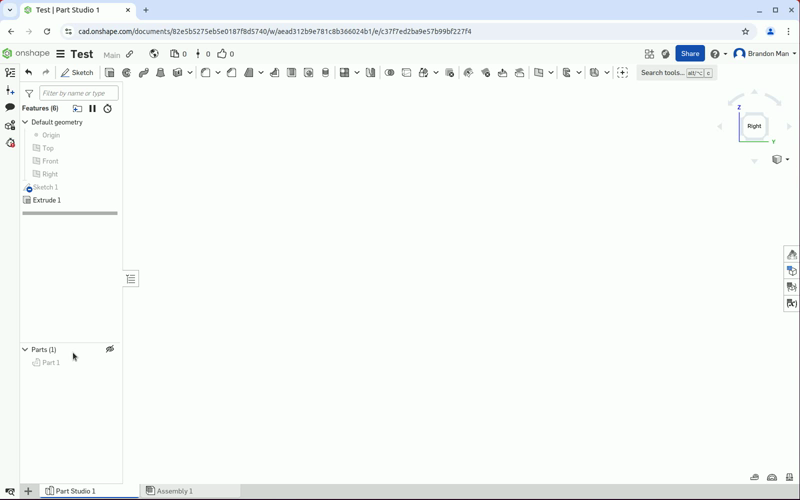
mouse_move(73, 352)
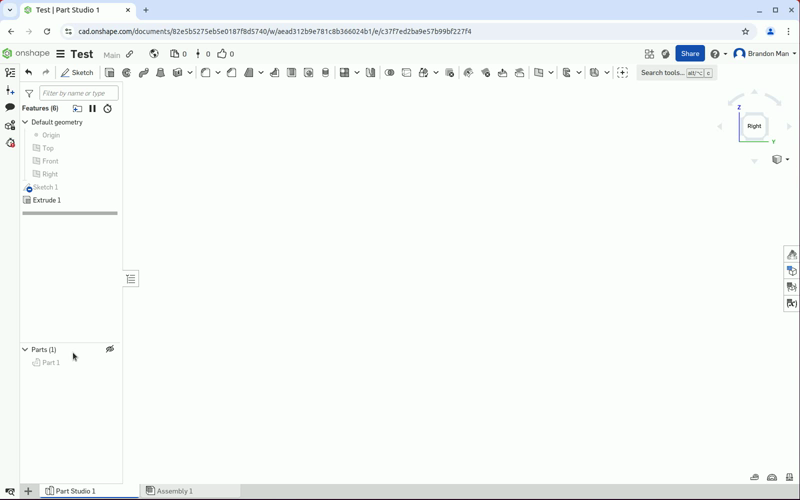
key(shift+y)
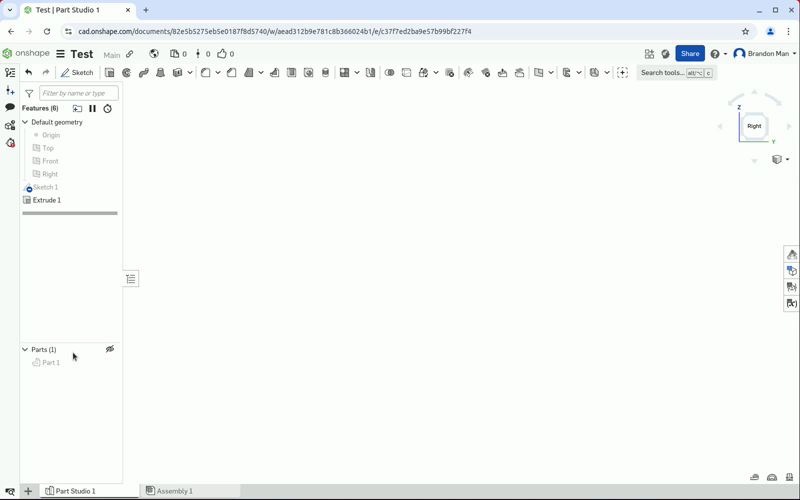
key(shift+s)
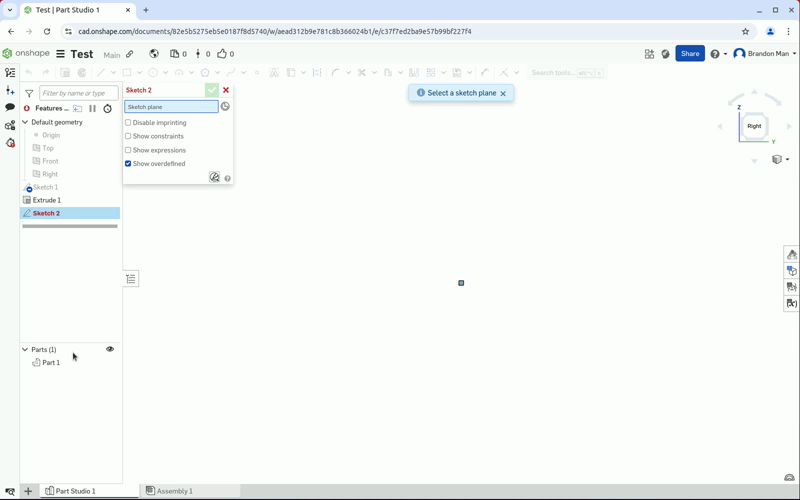
mouse_move(73, 176)
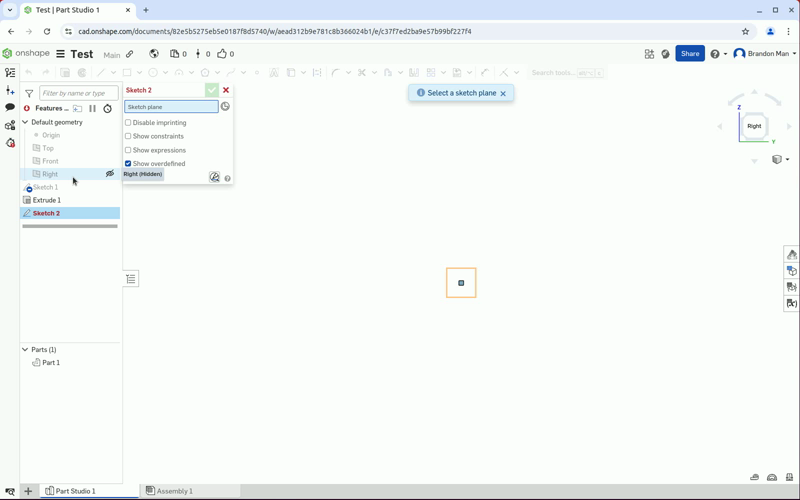
click(73, 176)
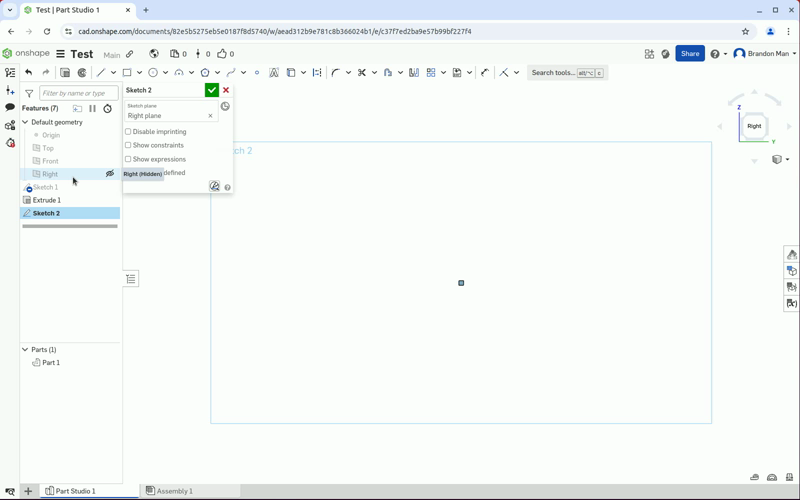
mouse_move(73, 352)
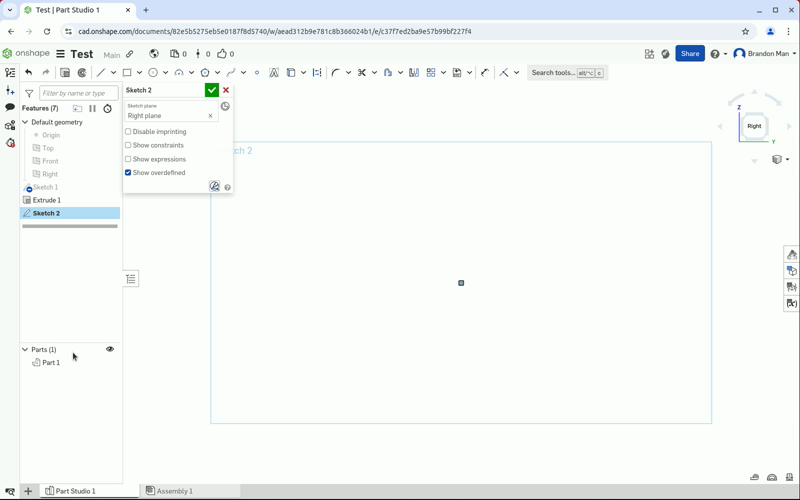
key(y)
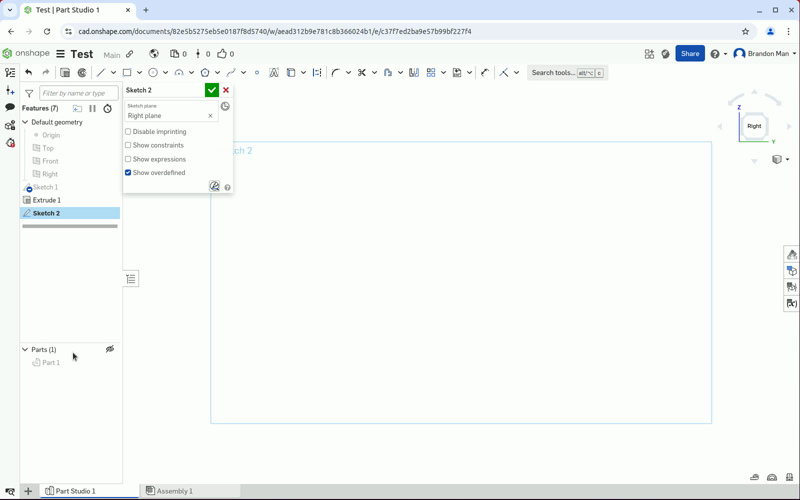
key(l)
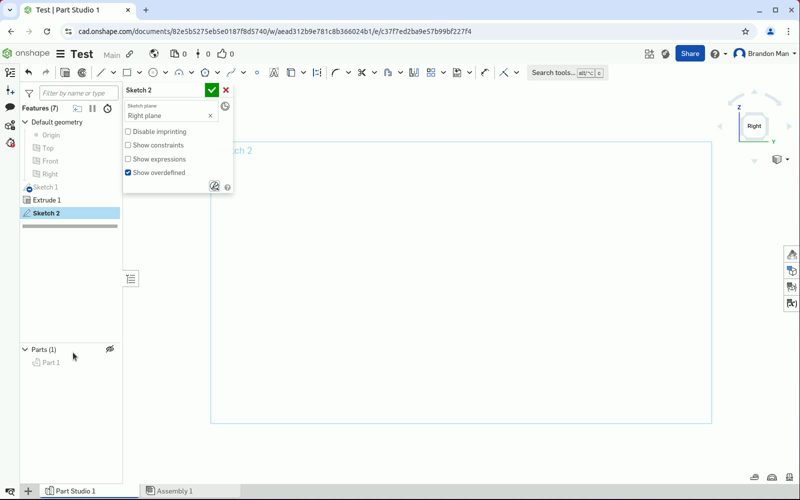
key_down(shift)
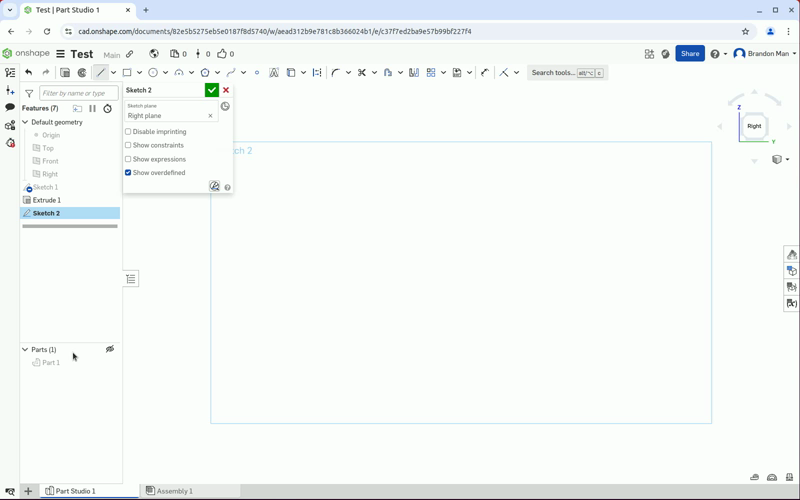
mouse_move(458, 285)
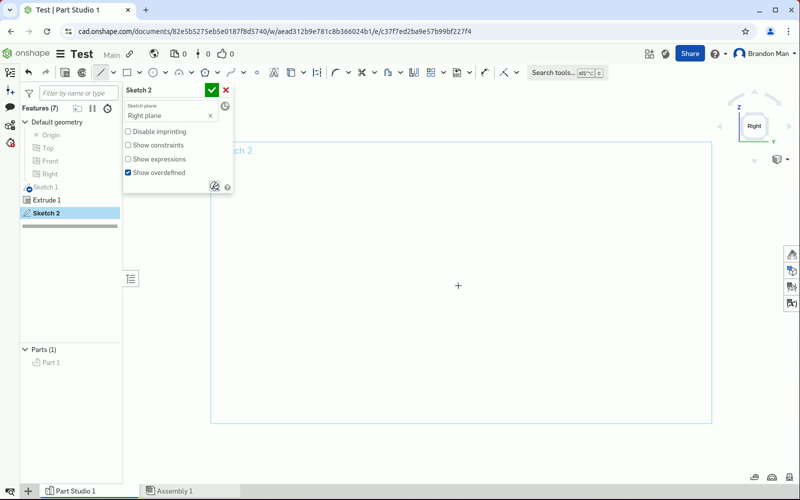
click(458, 285)
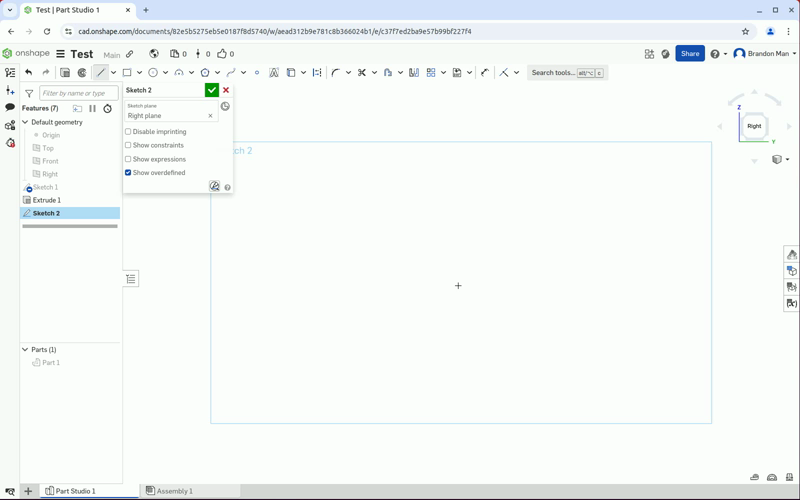
key_up(shift)
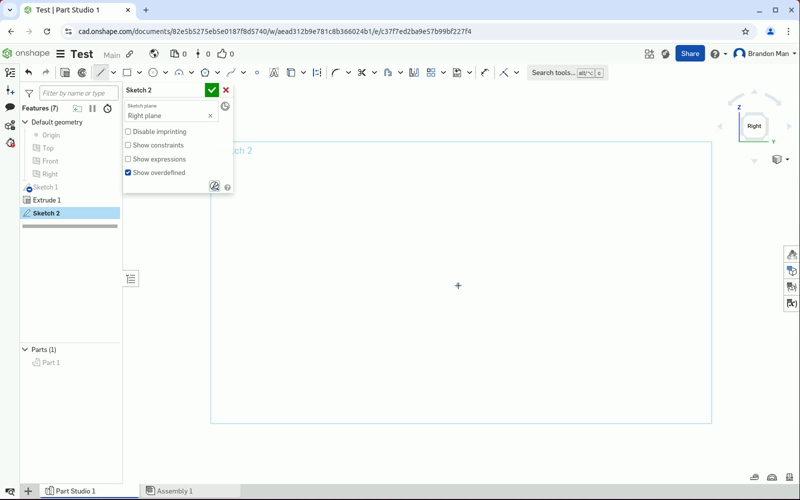
key_down(shift)
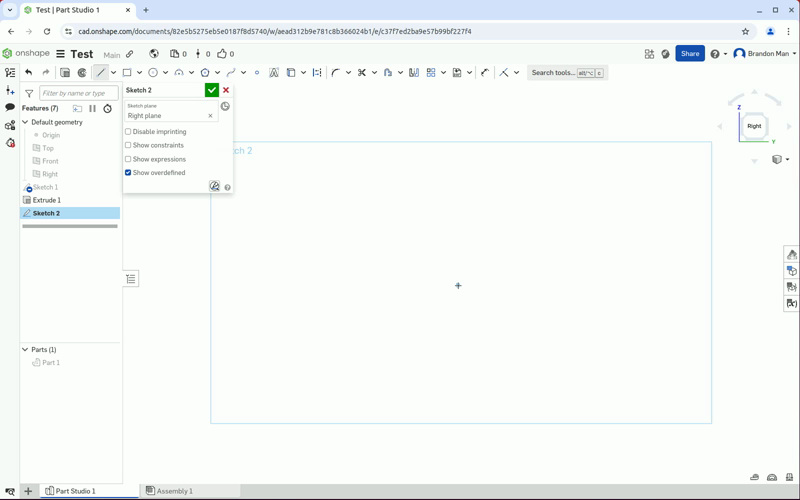
mouse_move(488, 285)
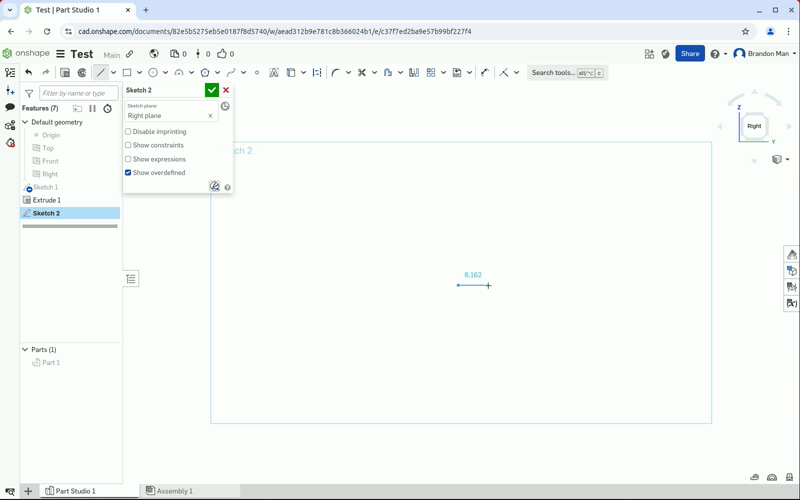
mouse_move(464, 285)
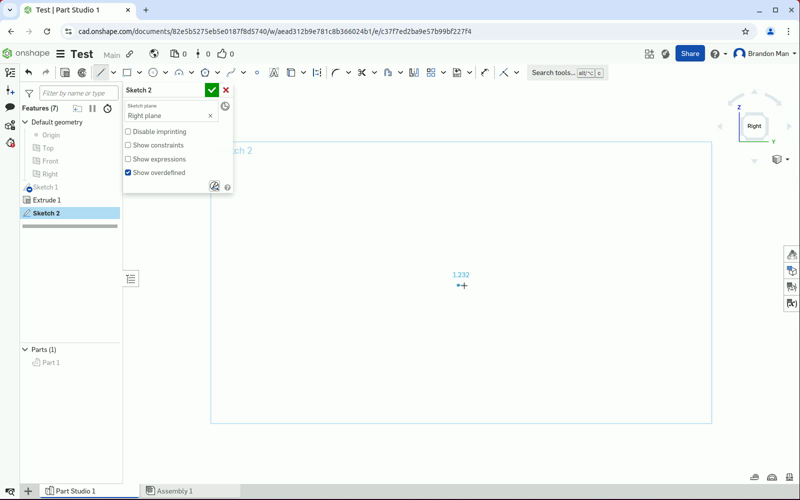
scroll(6)
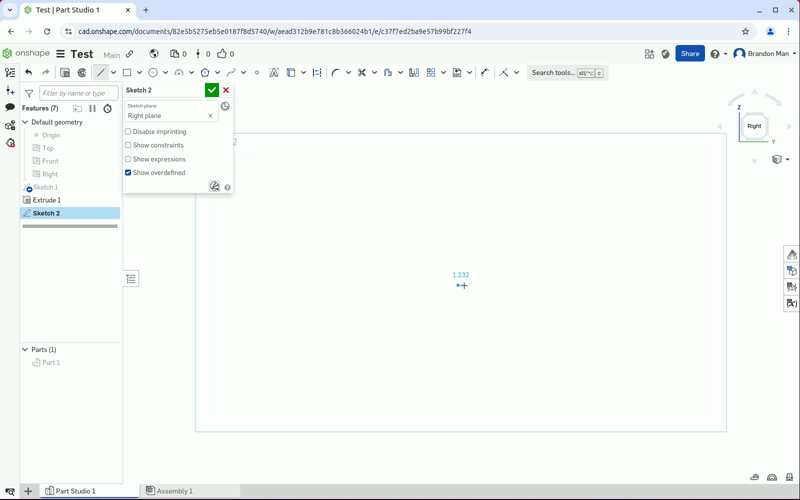
scroll(6)
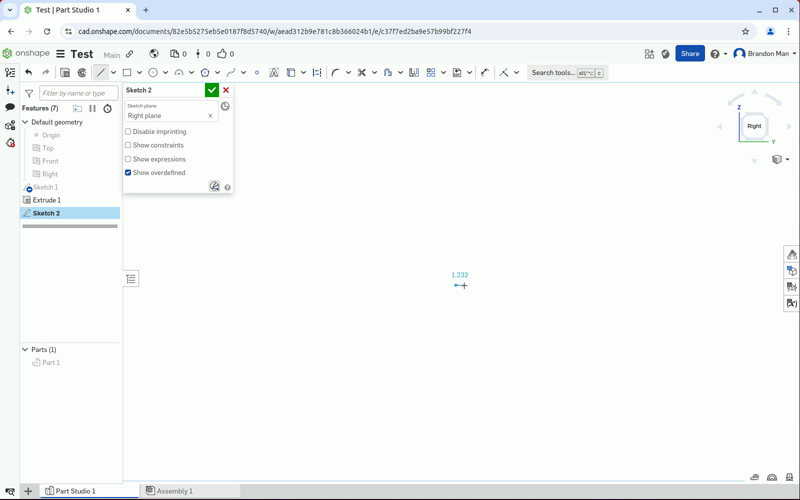
scroll(6)
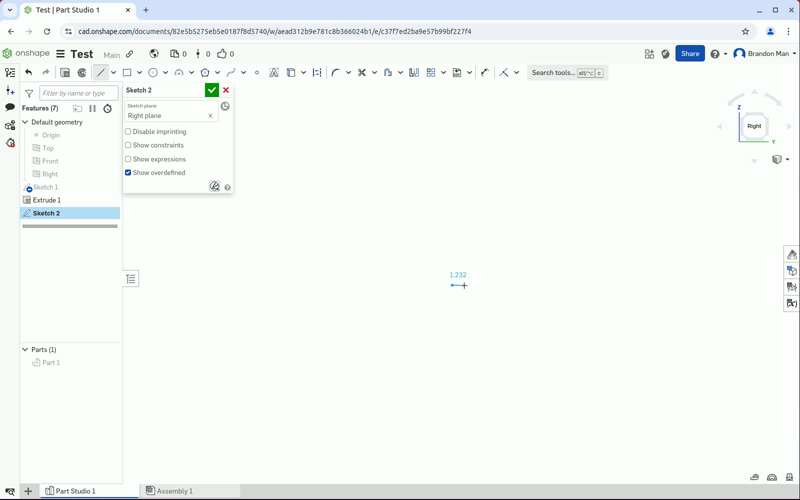
scroll(6)
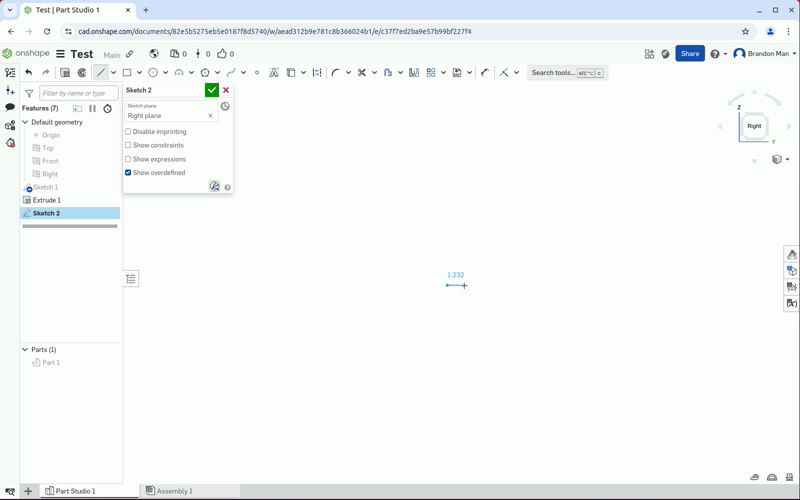
scroll(6)
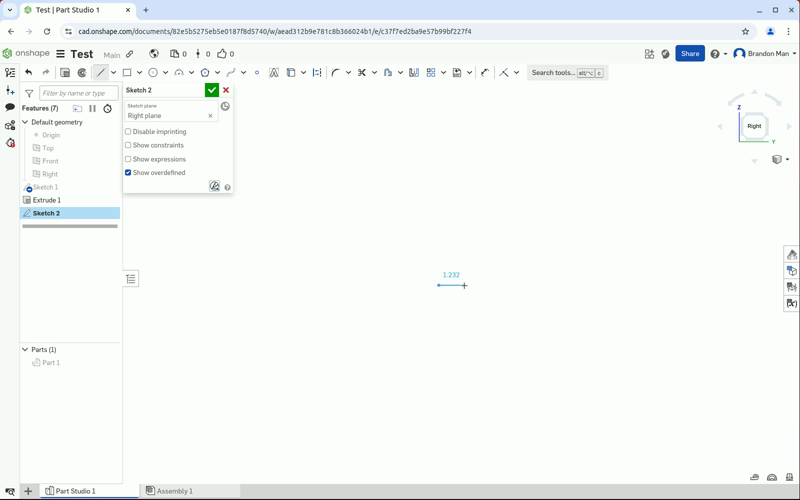
scroll(6)
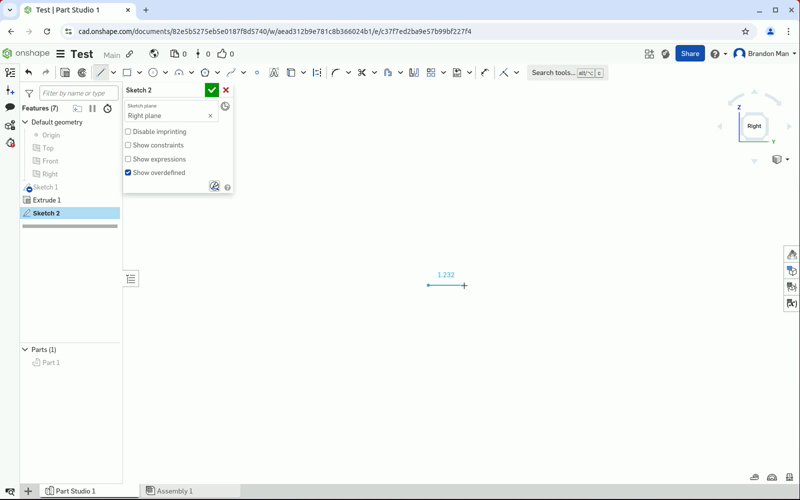
scroll(6)
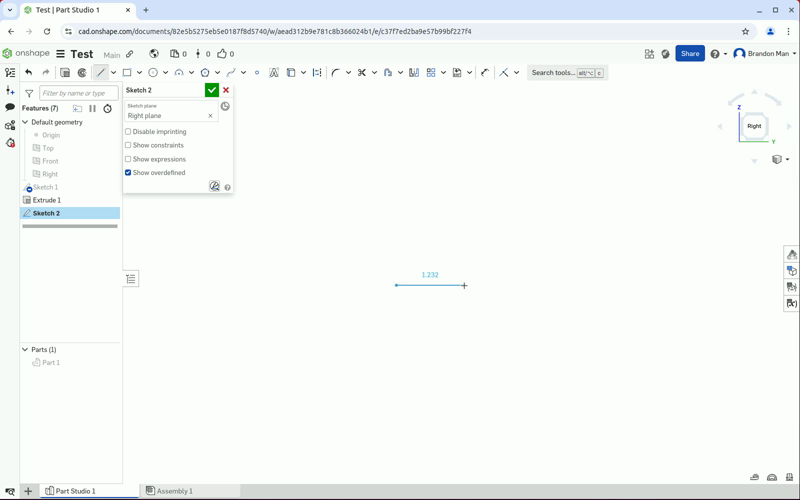
click(464, 285)
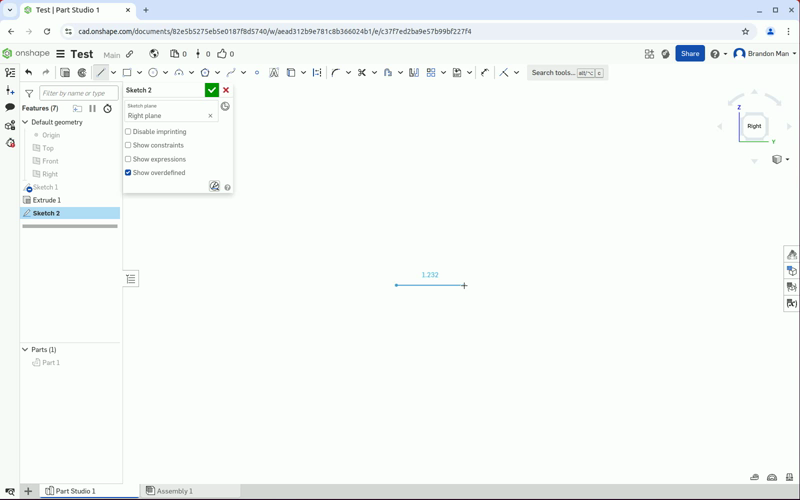
scroll(-6)
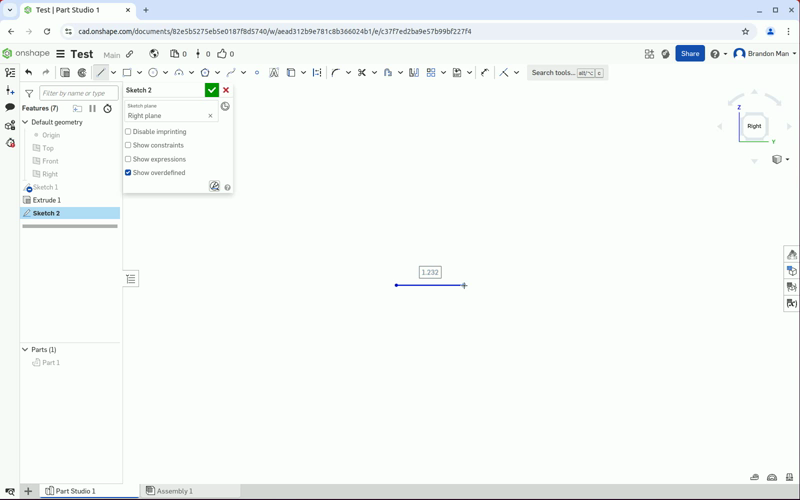
scroll(-6)
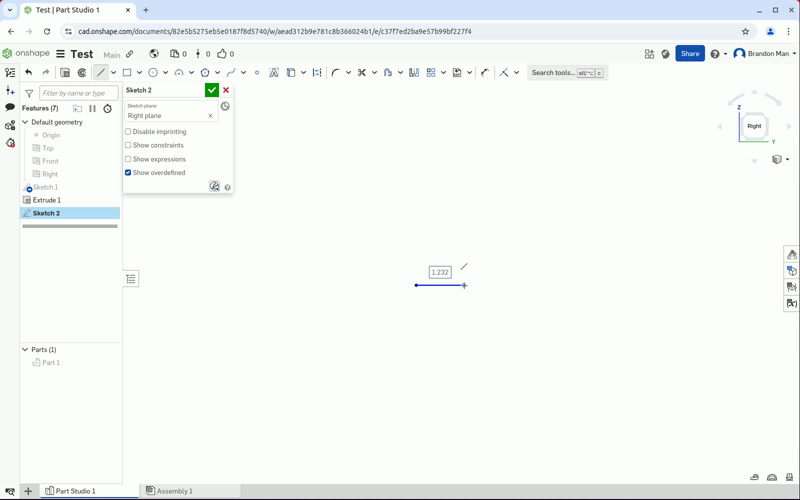
scroll(-6)
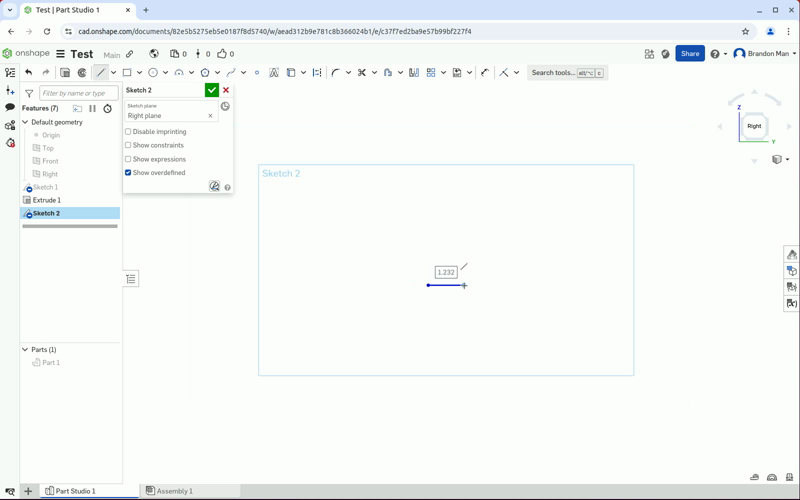
scroll(-6)
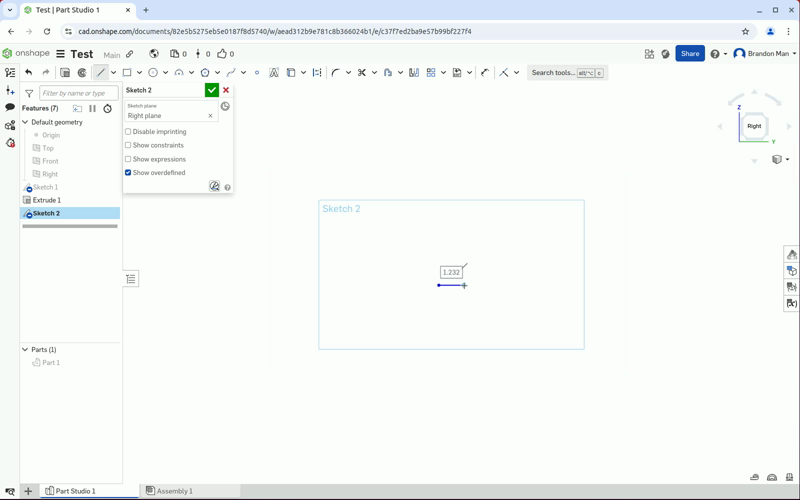
scroll(-6)
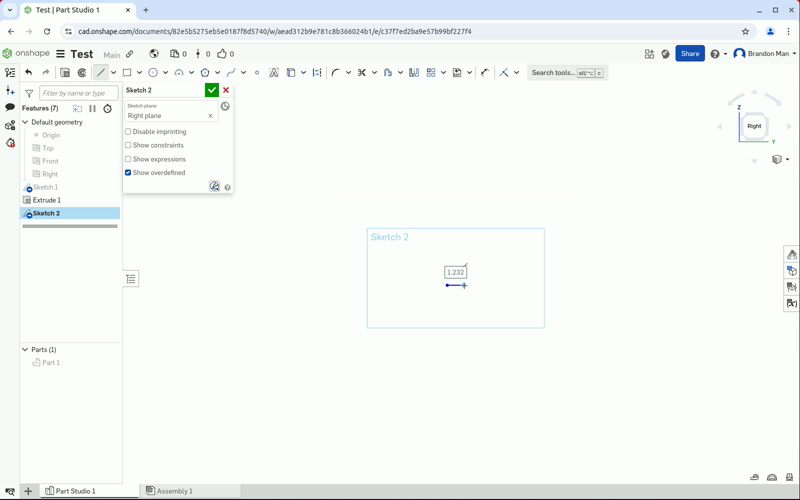
scroll(-6)
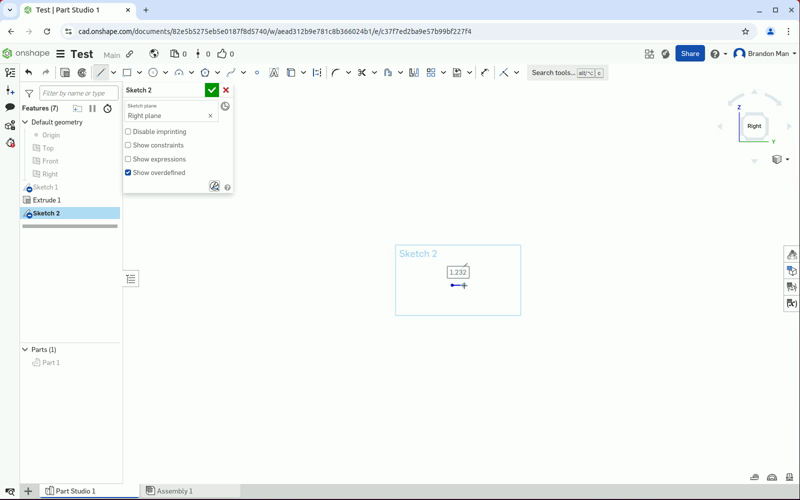
scroll(-6)
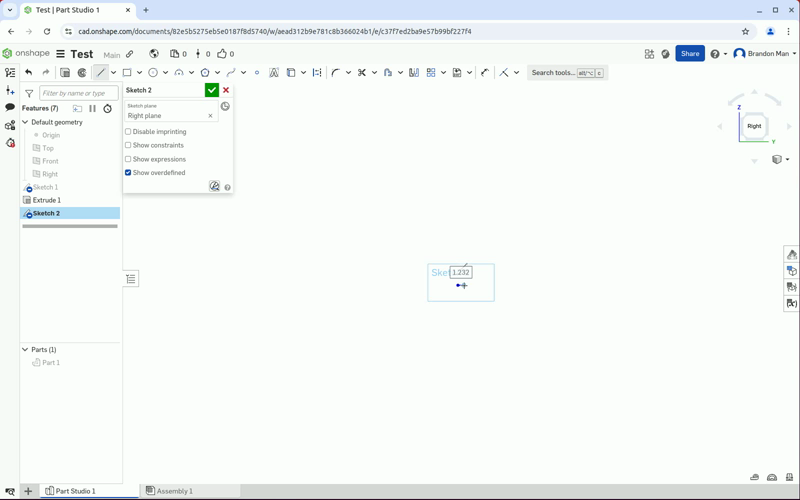
key_up(shift)
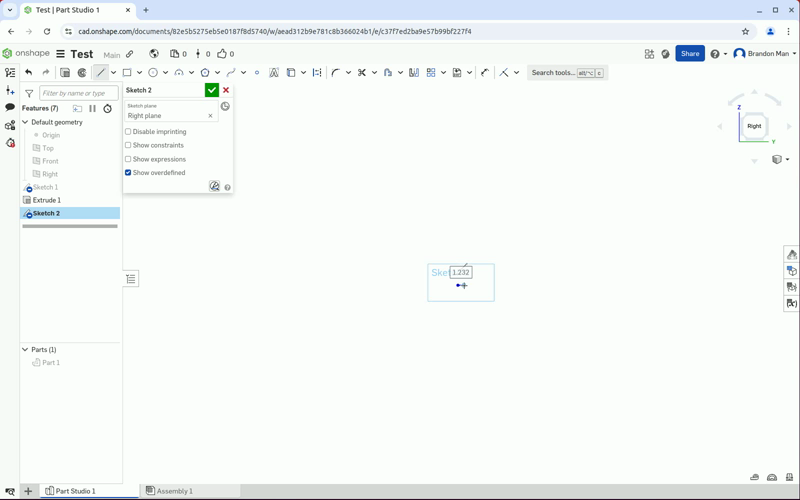
key_down(shift)
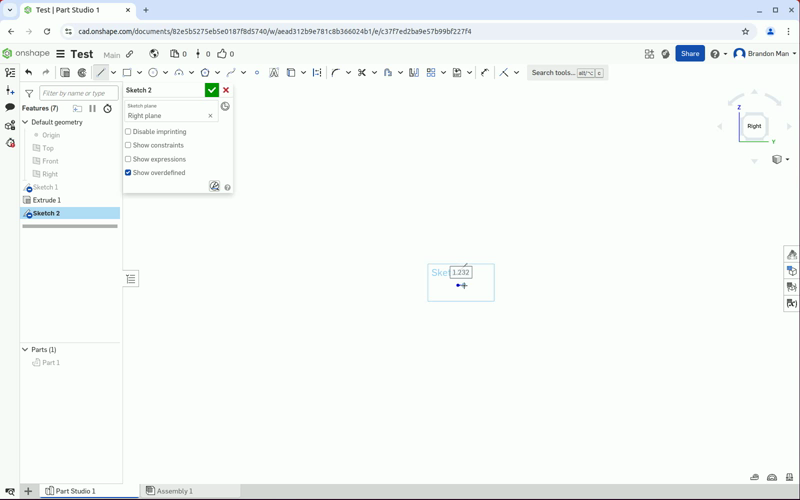
mouse_move(494, 285)
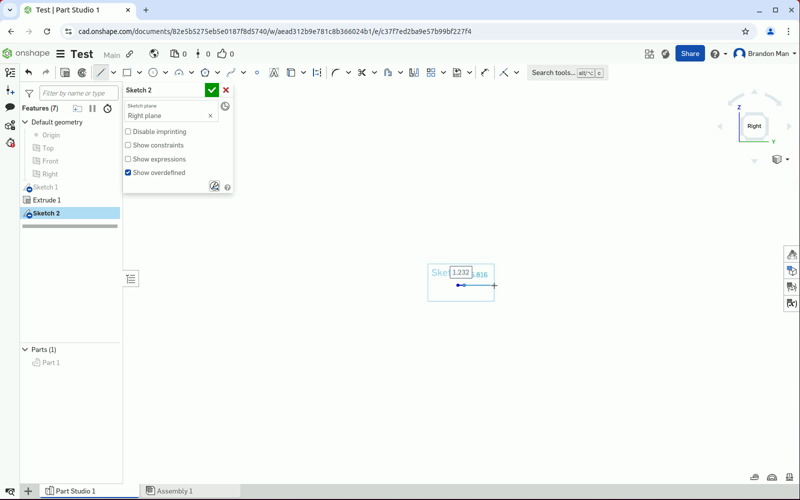
mouse_move(464, 279)
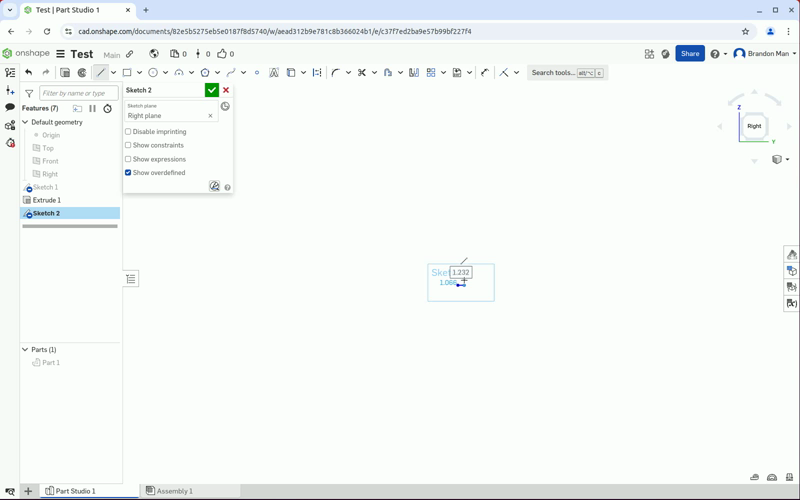
scroll(6)
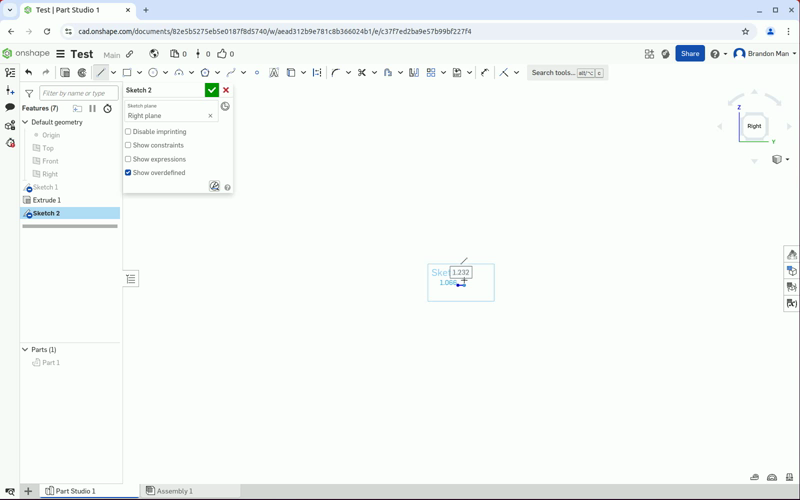
scroll(6)
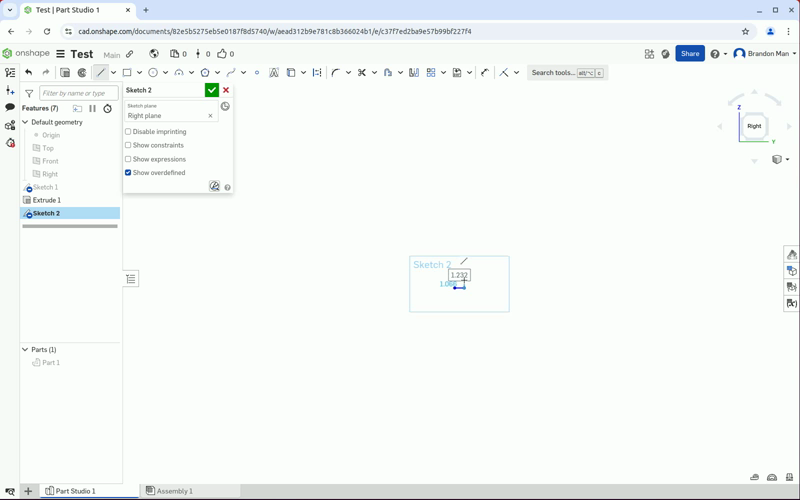
scroll(6)
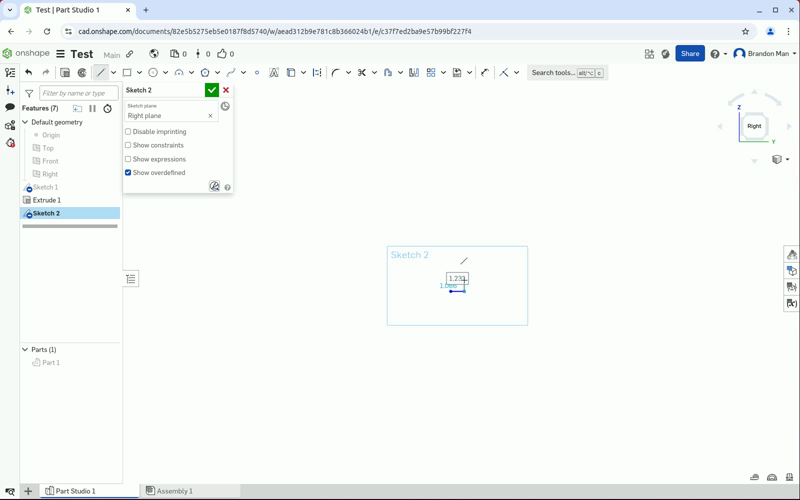
scroll(6)
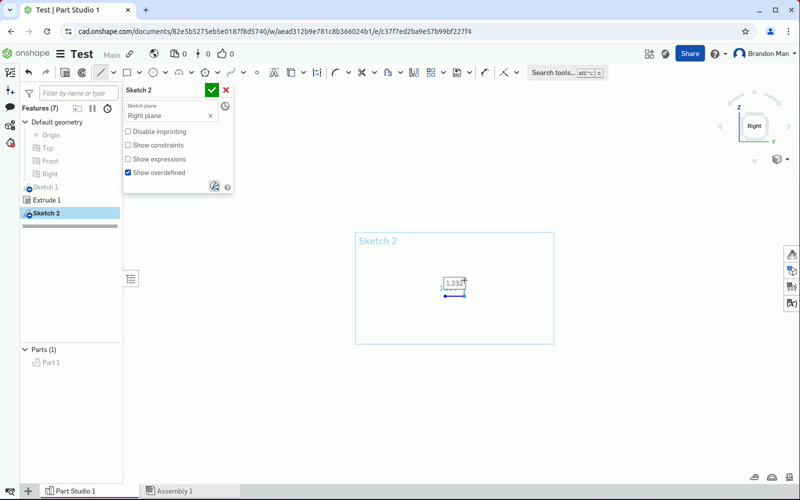
scroll(6)
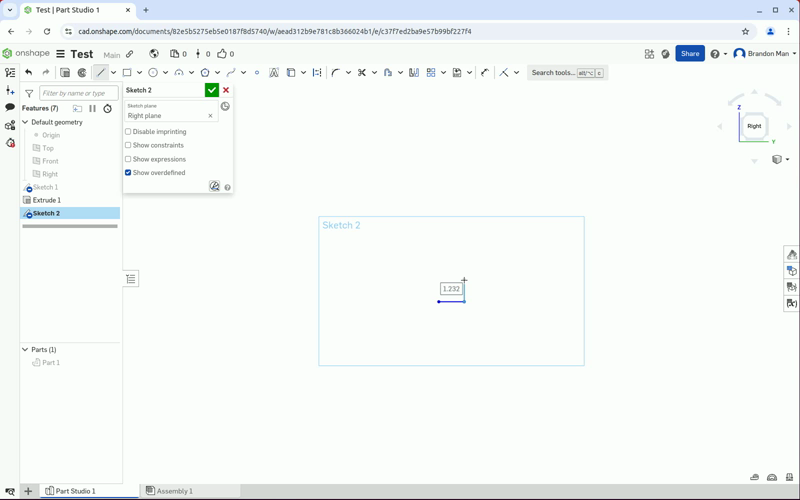
scroll(6)
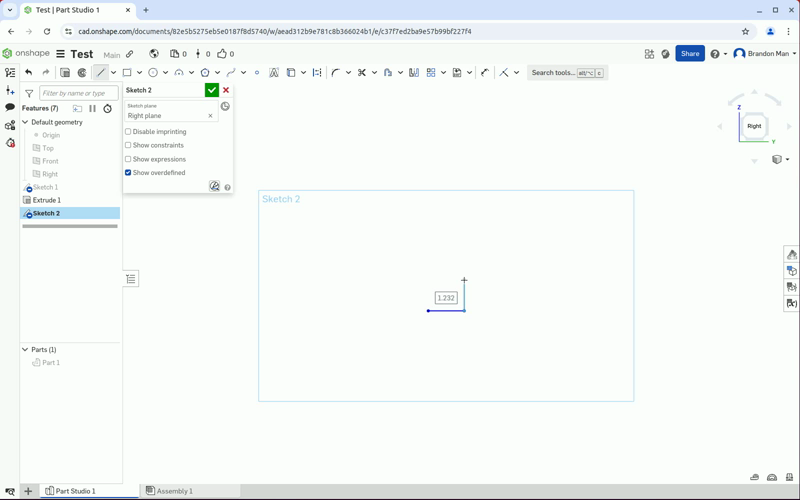
scroll(6)
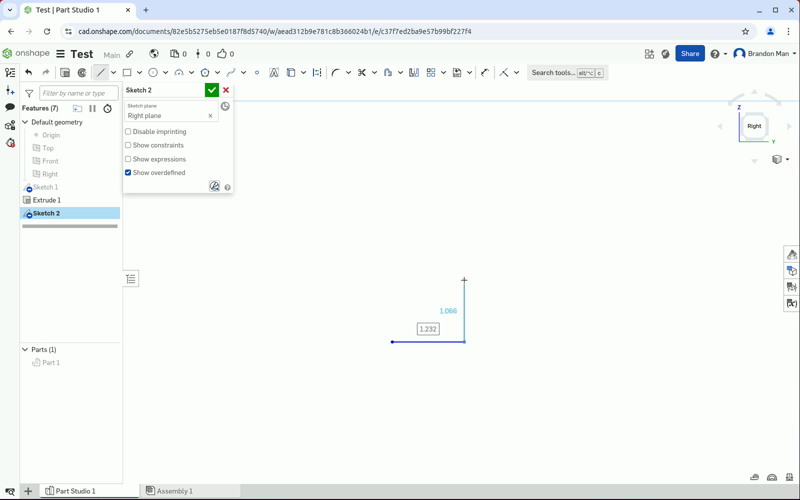
click(464, 279)
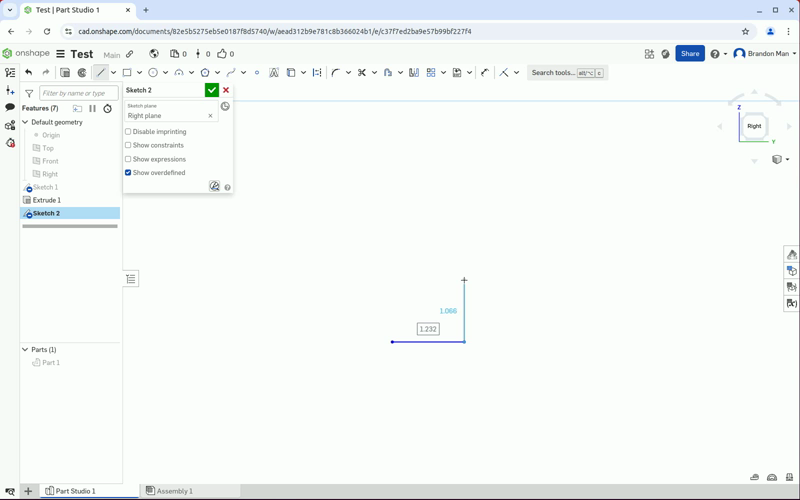
scroll(-6)
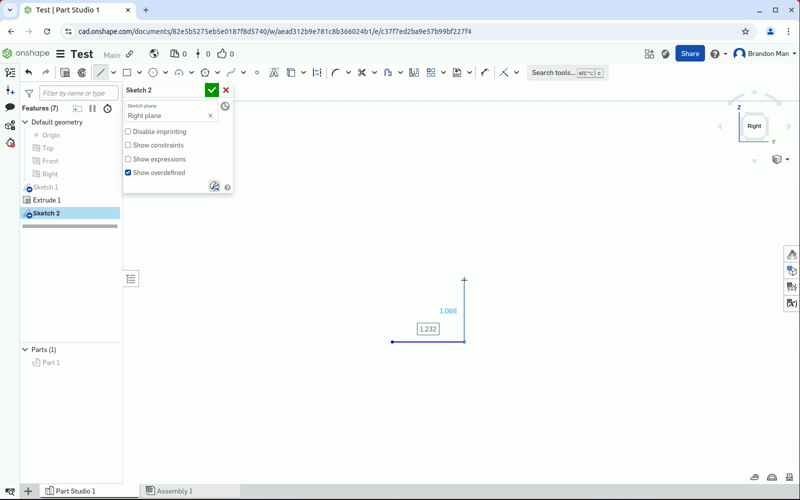
scroll(-6)
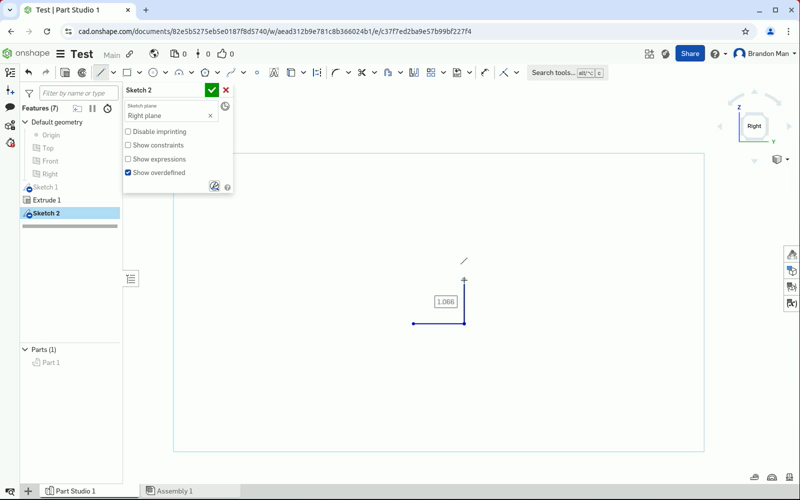
scroll(-6)
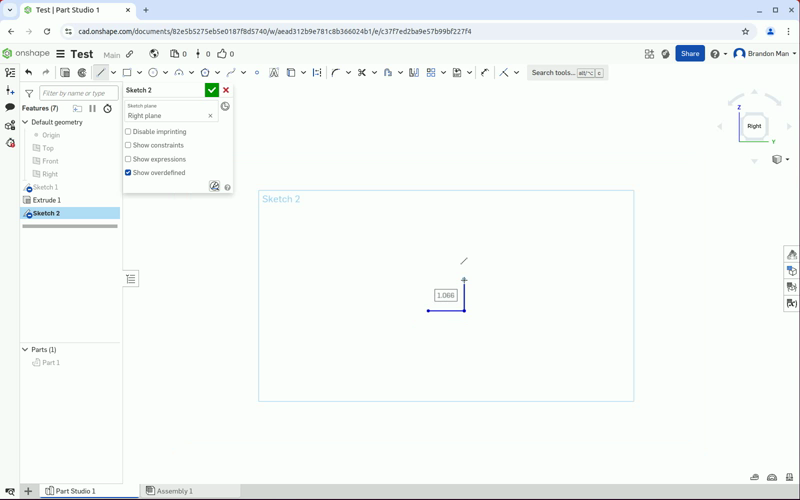
scroll(-6)
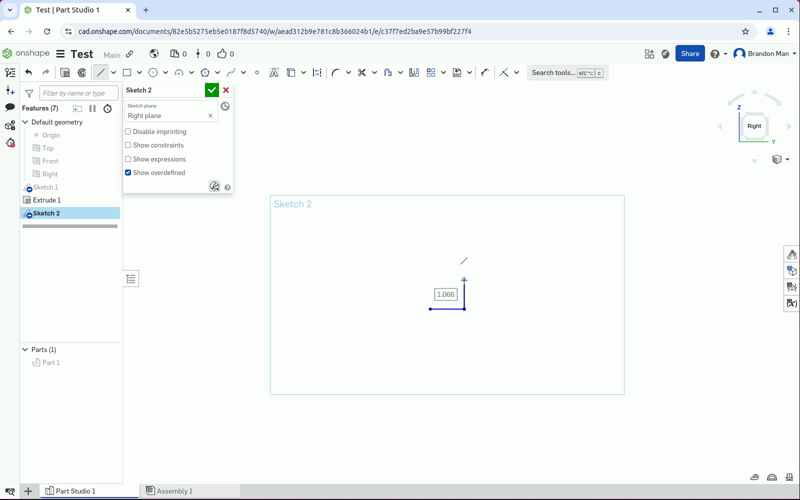
scroll(-6)
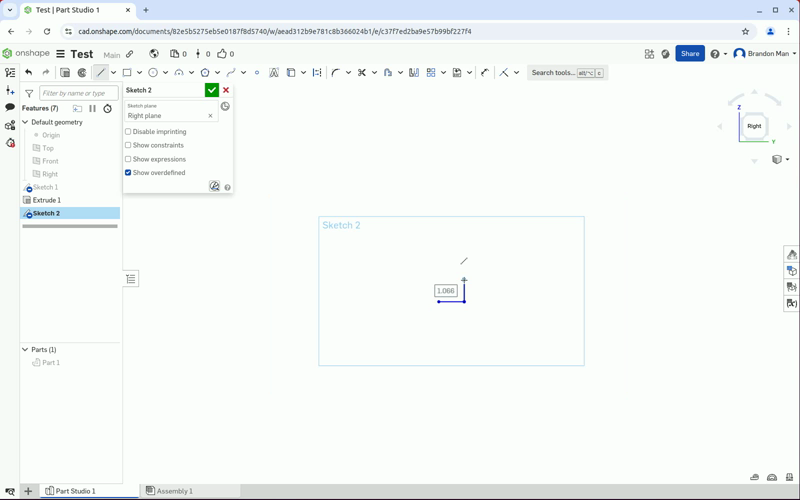
scroll(-6)
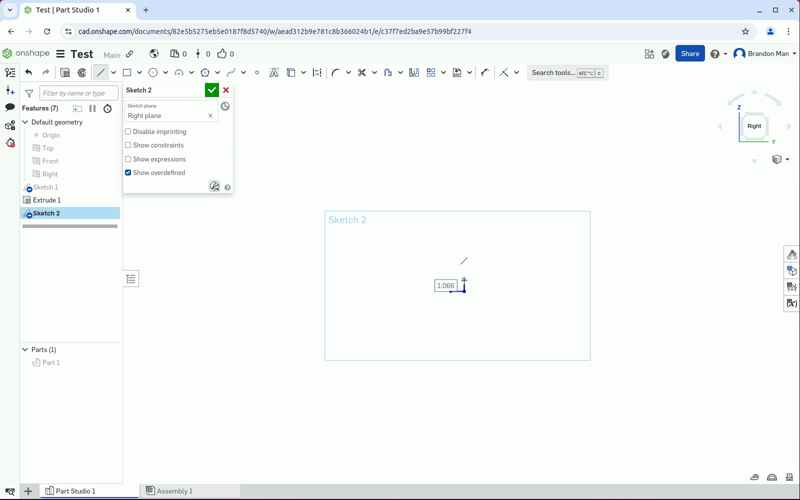
scroll(-6)
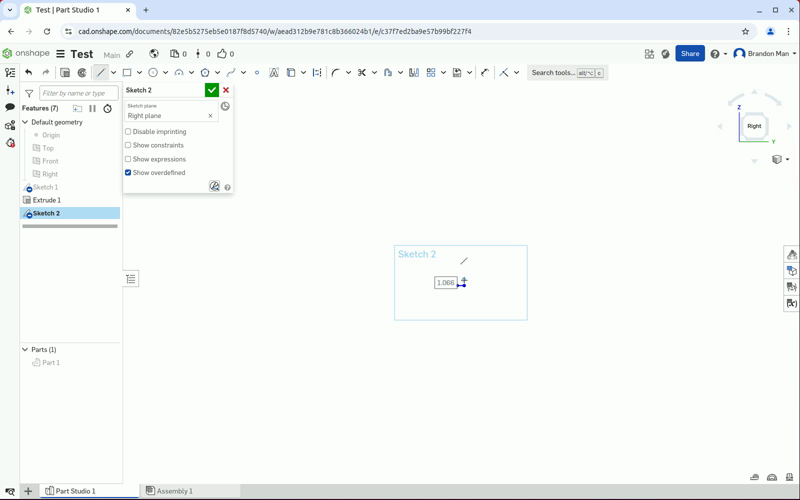
key_up(shift)
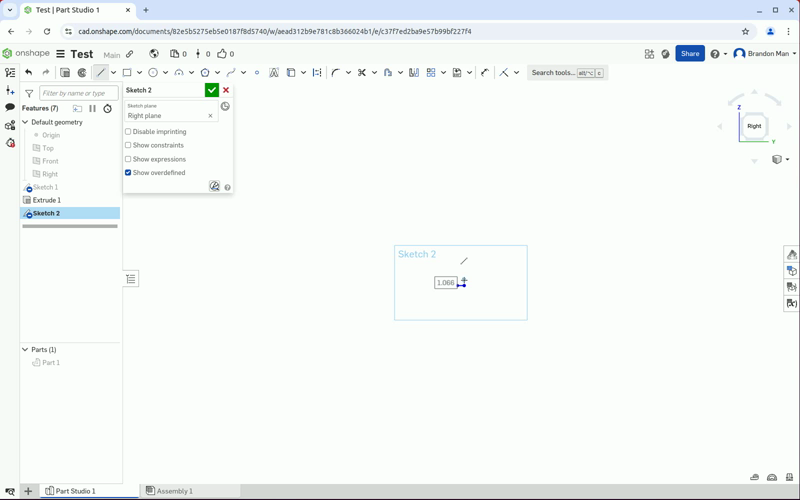
key_down(shift)
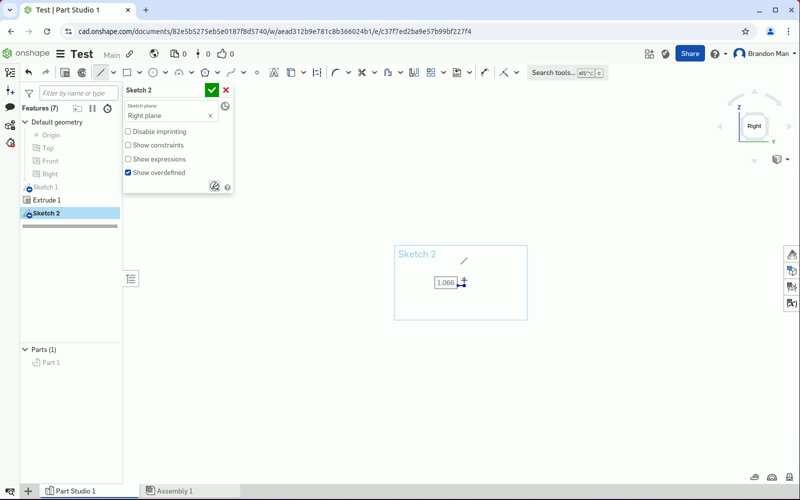
mouse_move(494, 279)
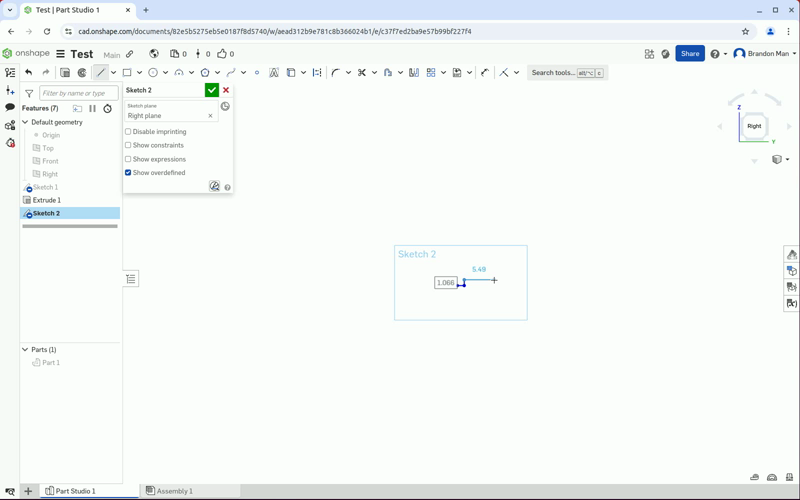
mouse_move(458, 279)
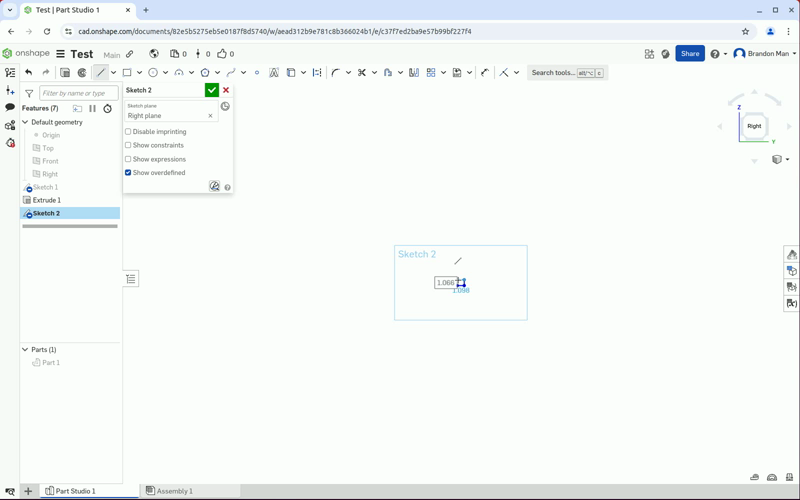
scroll(6)
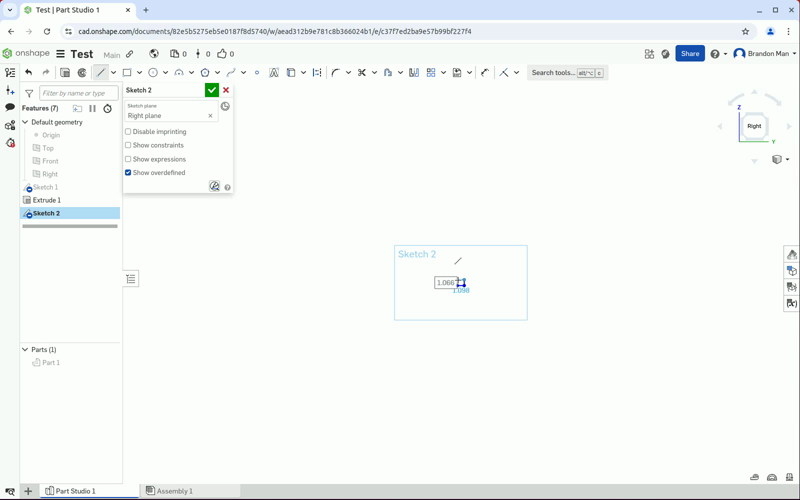
scroll(6)
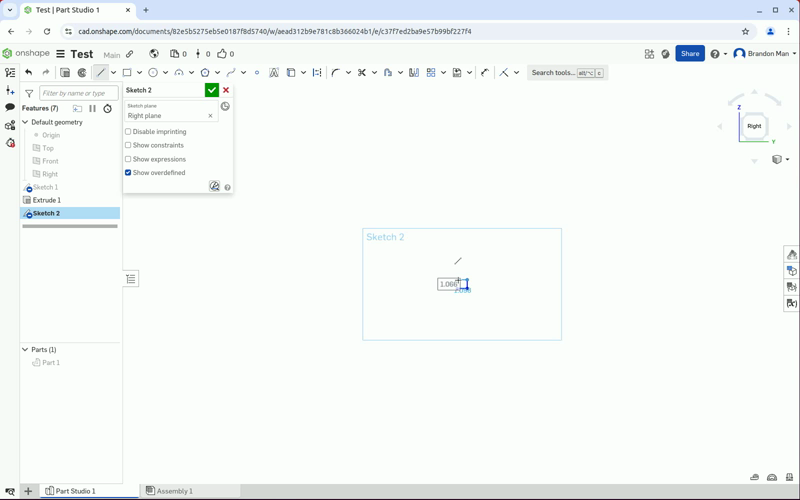
scroll(6)
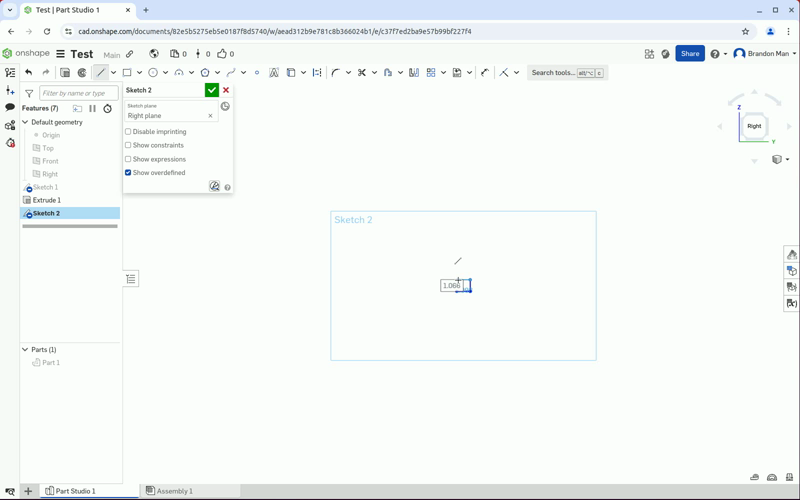
scroll(6)
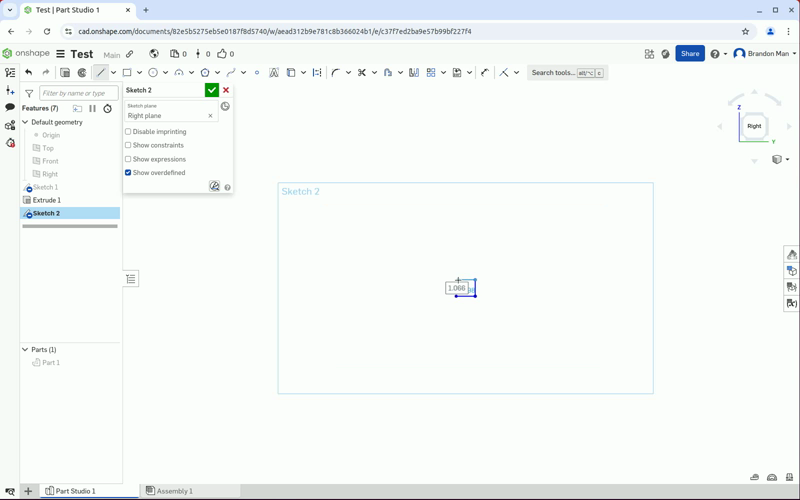
scroll(6)
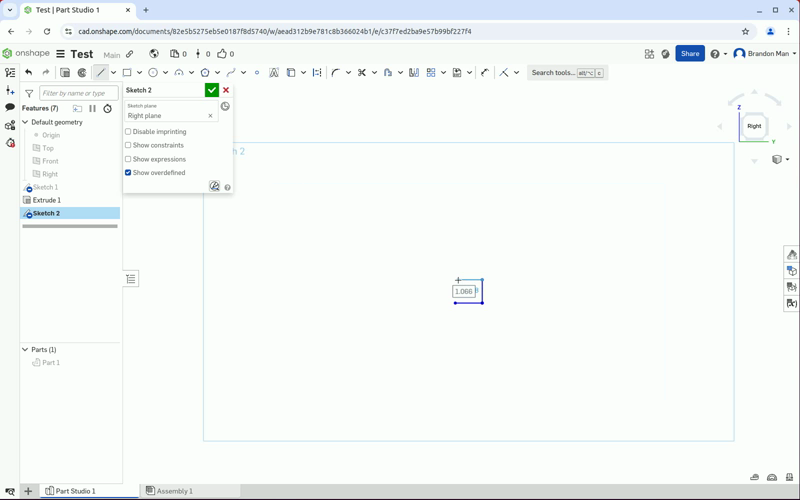
scroll(6)
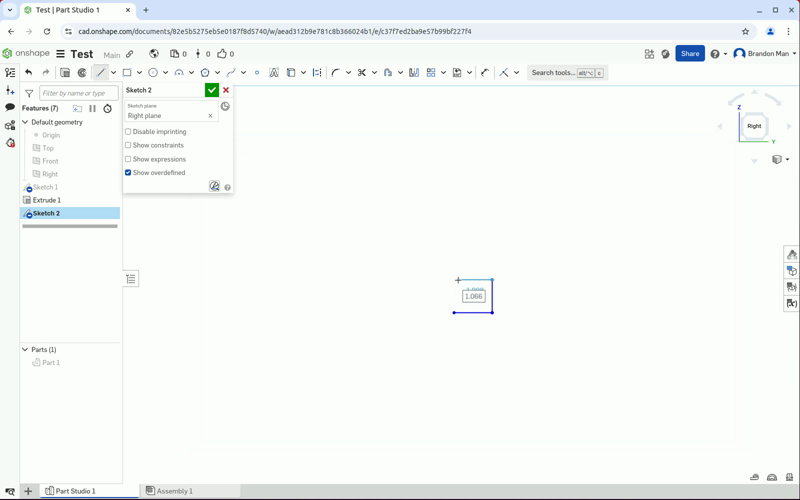
scroll(6)
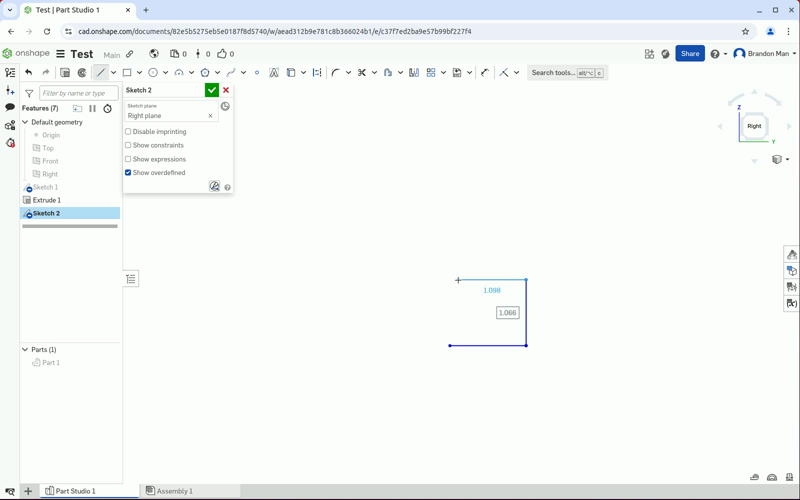
click(458, 279)
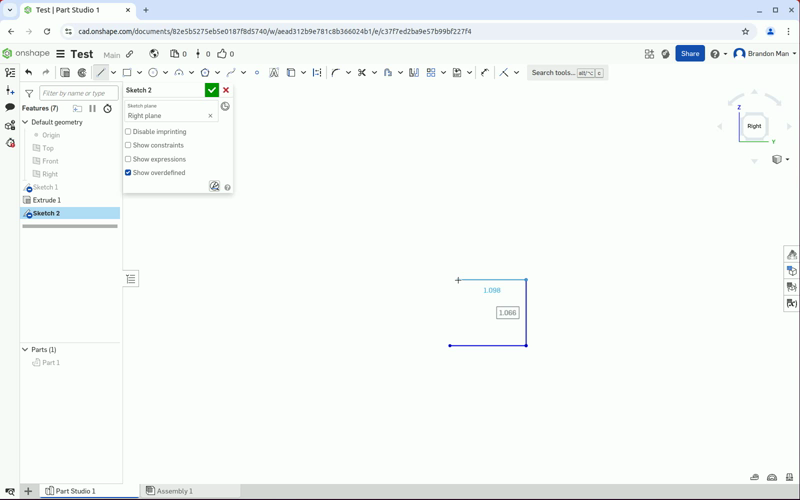
scroll(-6)
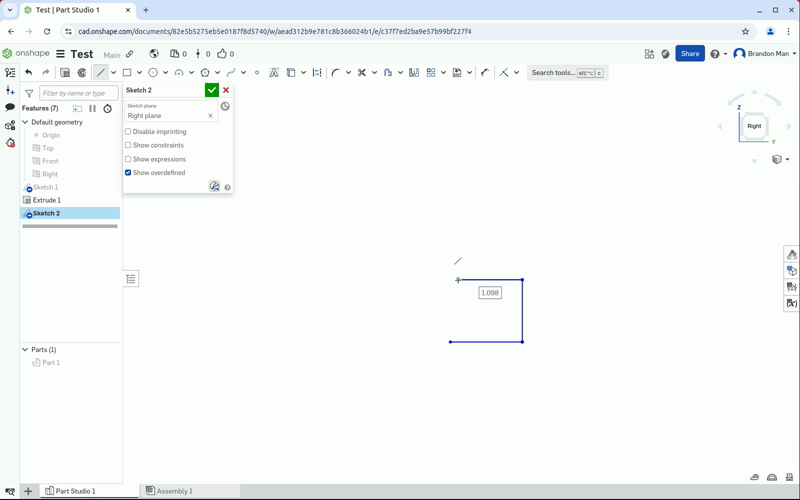
scroll(-6)
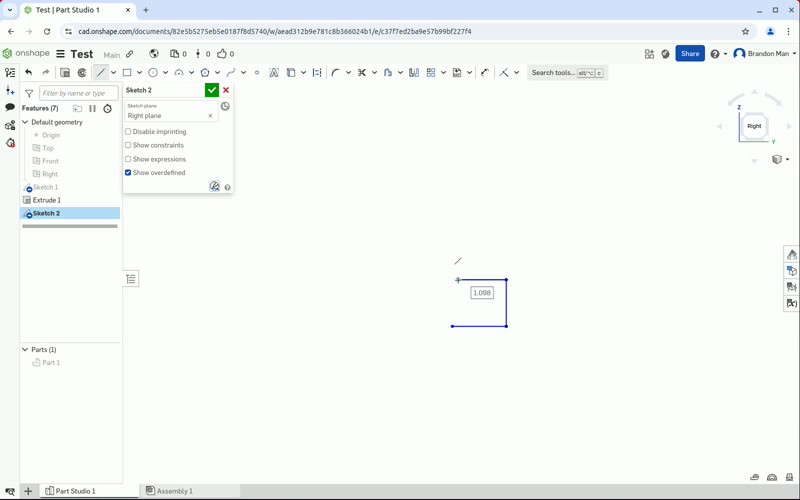
scroll(-6)
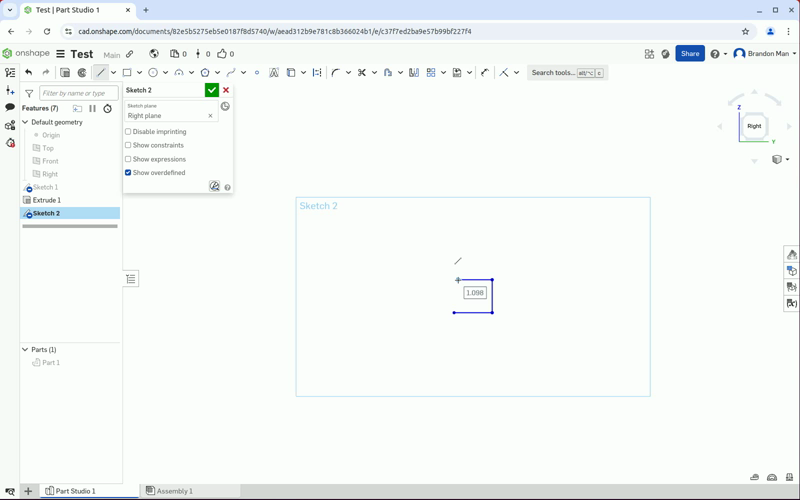
scroll(-6)
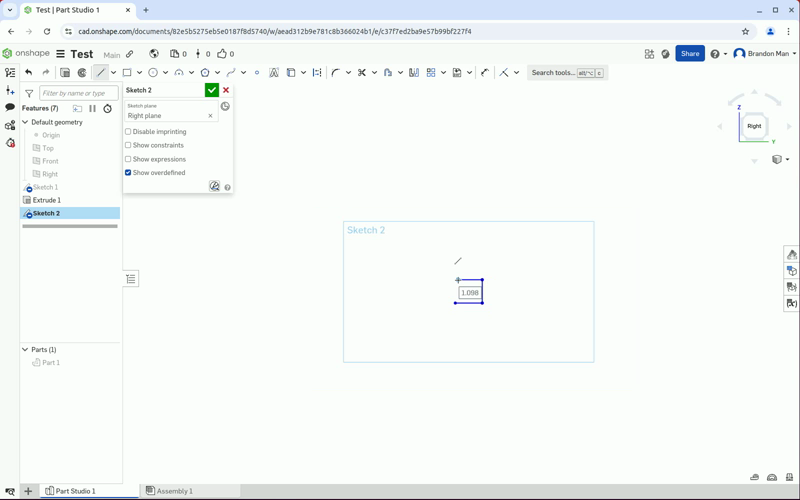
scroll(-6)
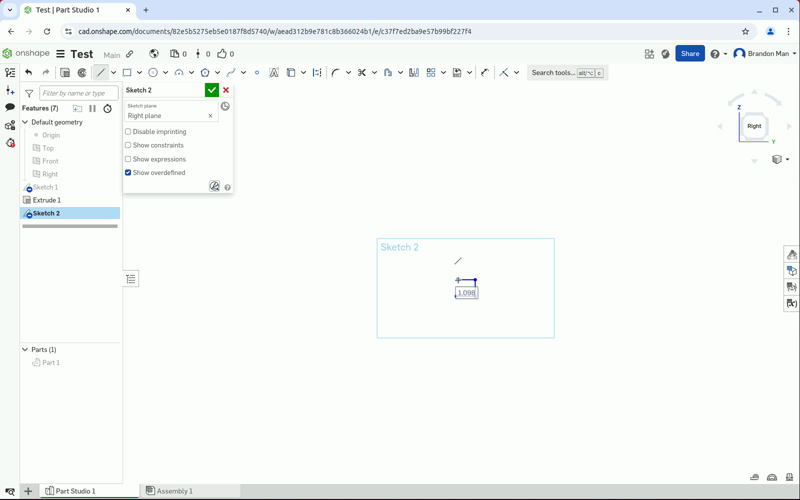
scroll(-6)
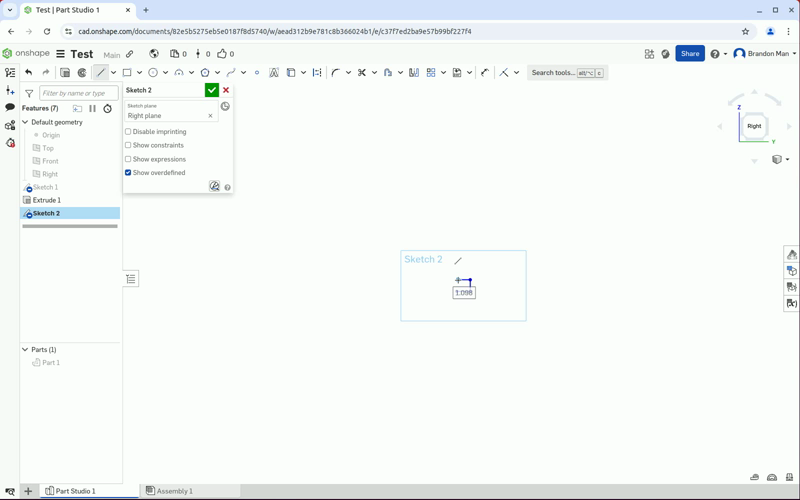
scroll(-6)
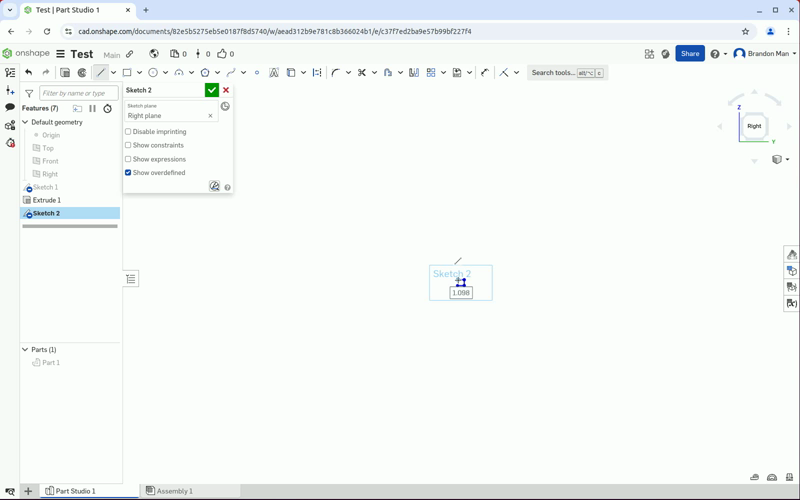
key_up(shift)
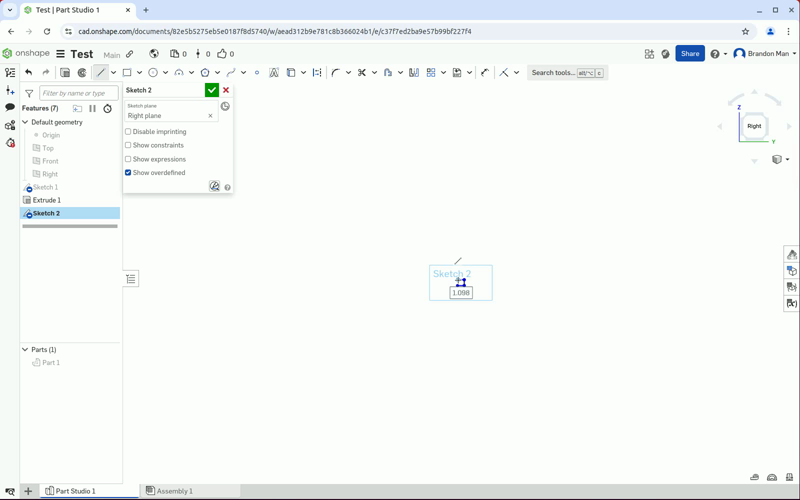
mouse_move(488, 279)
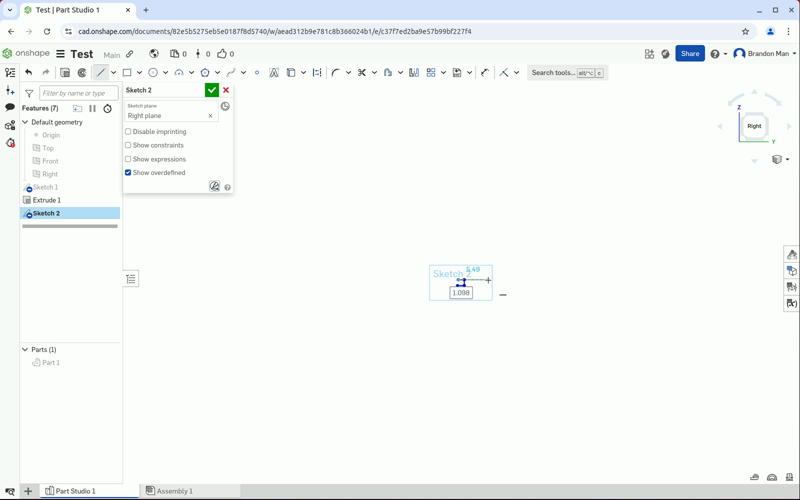
key_down(shift)
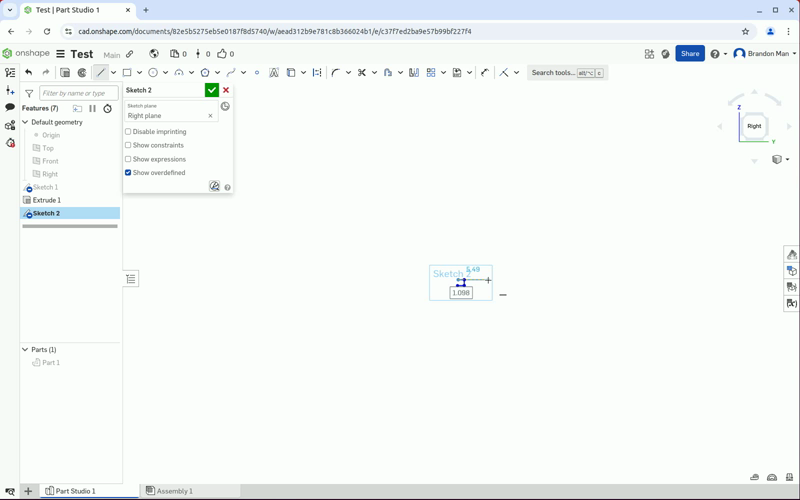
mouse_move(458, 285)
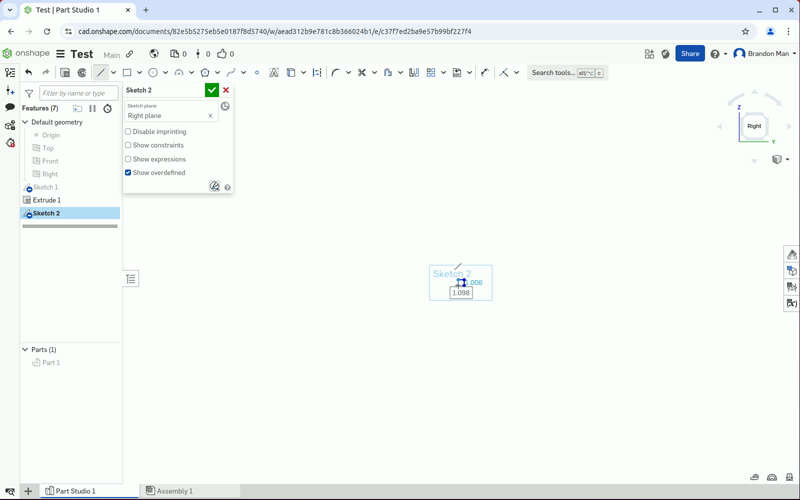
scroll(6)
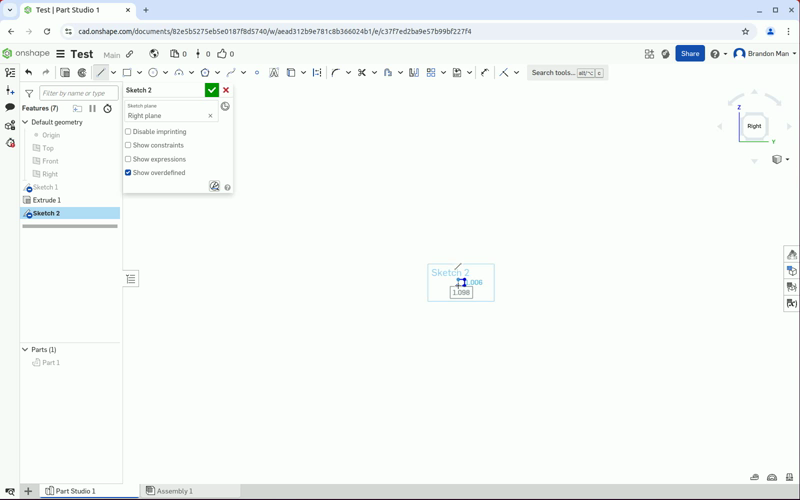
scroll(6)
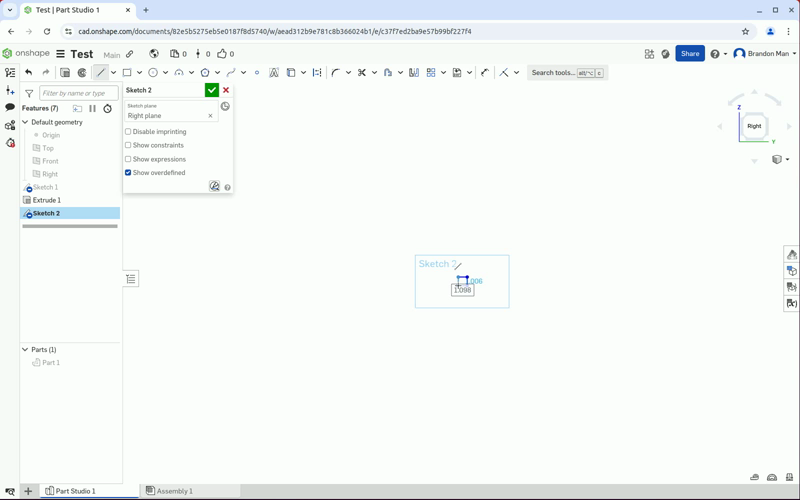
scroll(6)
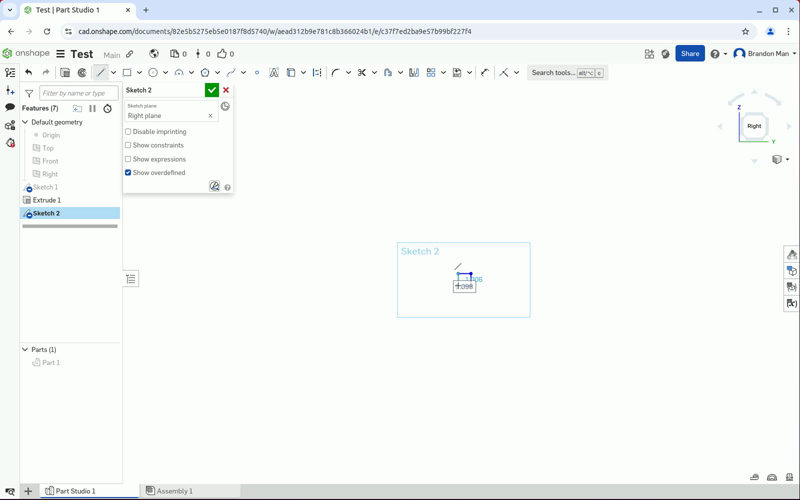
scroll(6)
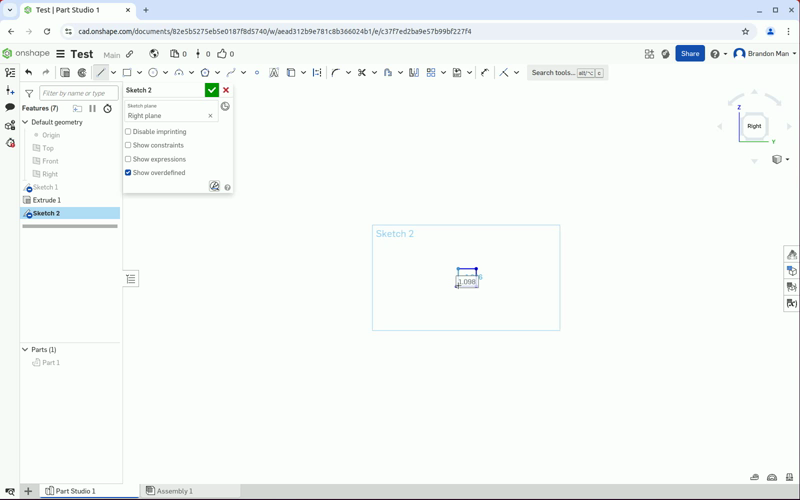
scroll(6)
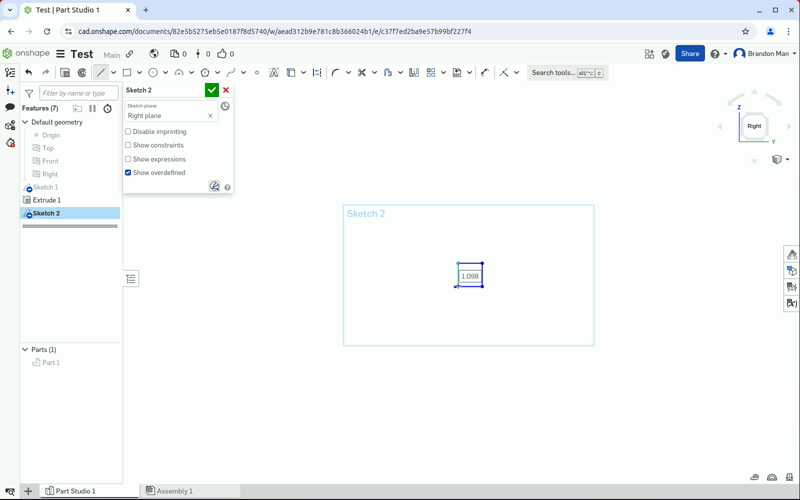
scroll(6)
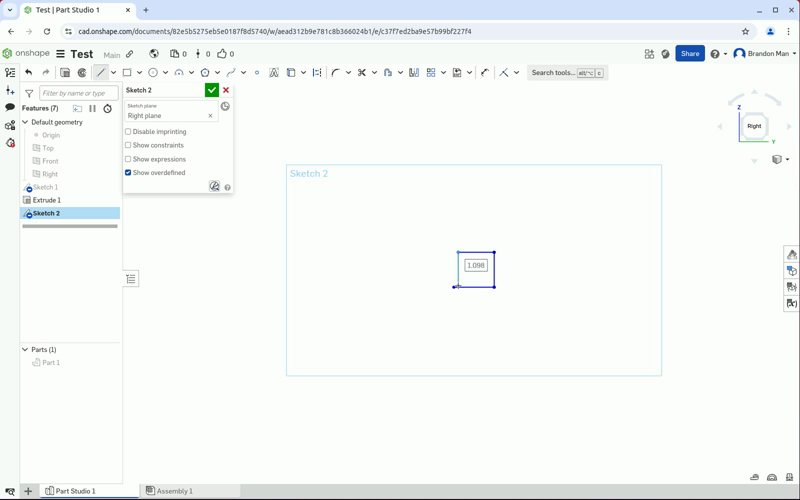
scroll(6)
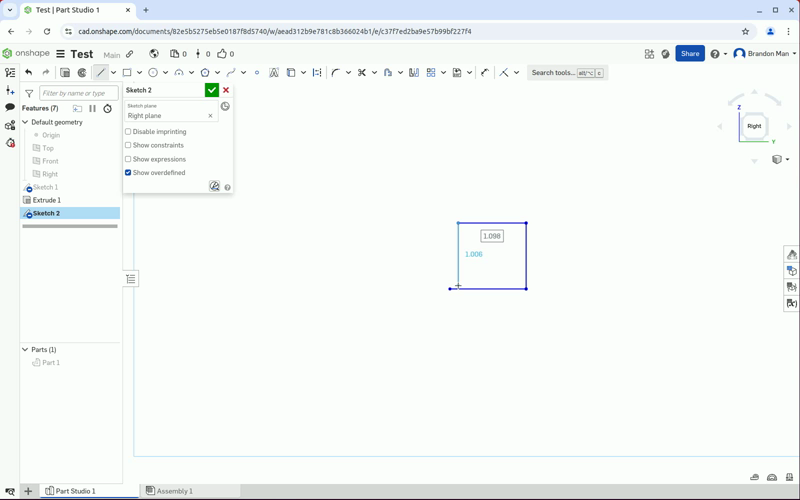
key_up(shift)
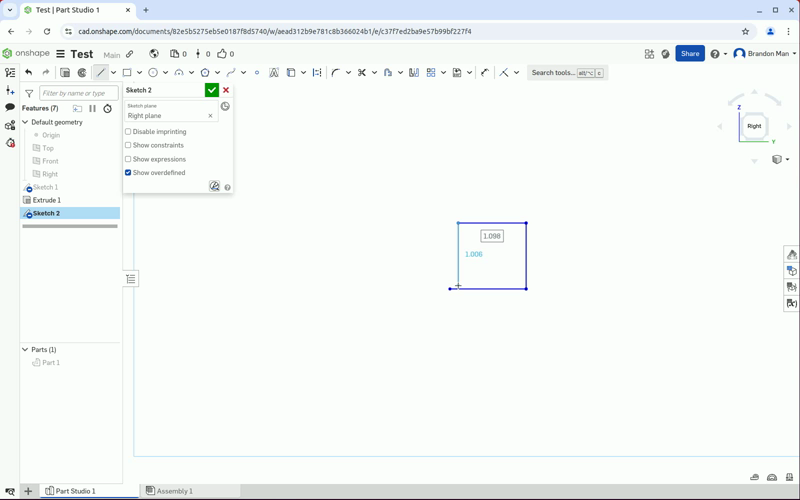
click(458, 285)
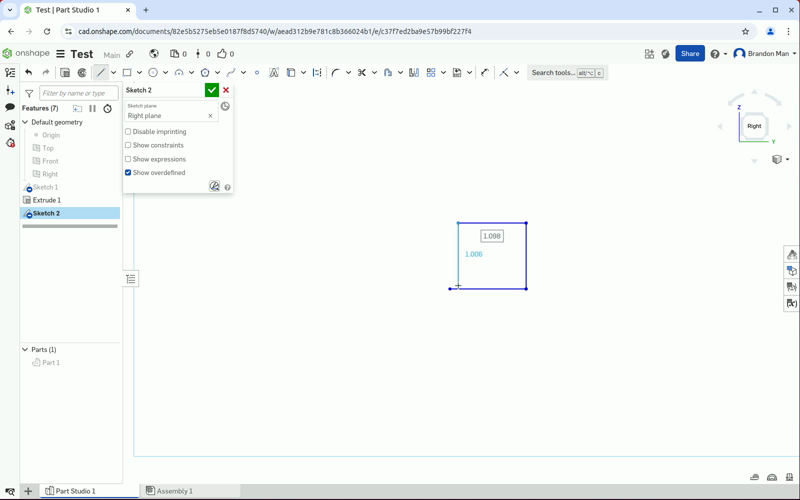
scroll(-6)
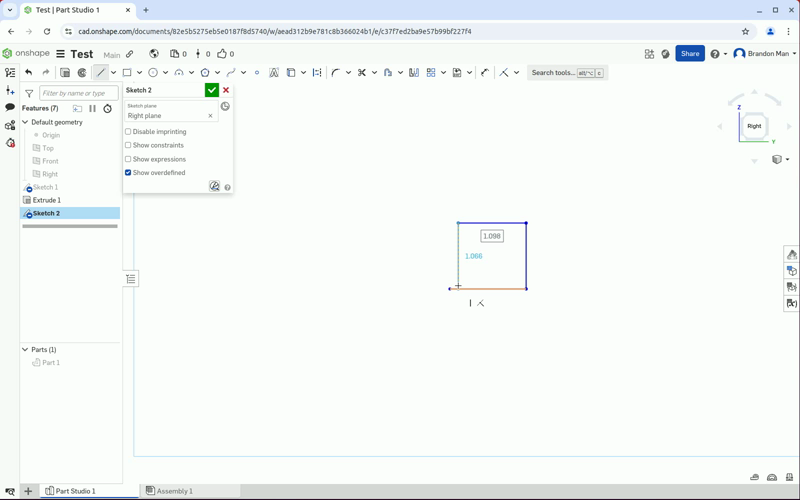
scroll(-6)
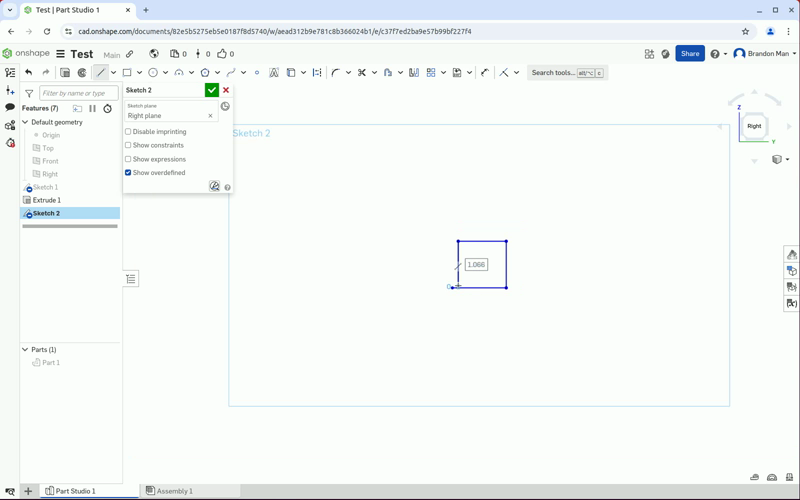
scroll(-6)
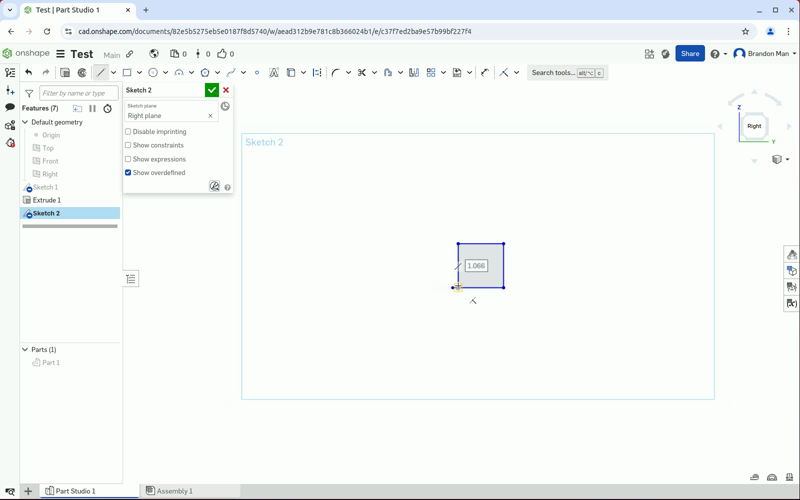
scroll(-6)
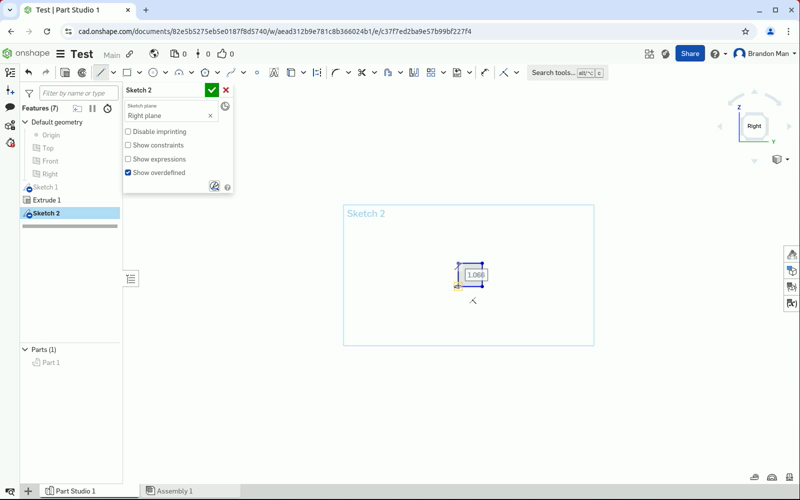
scroll(-6)
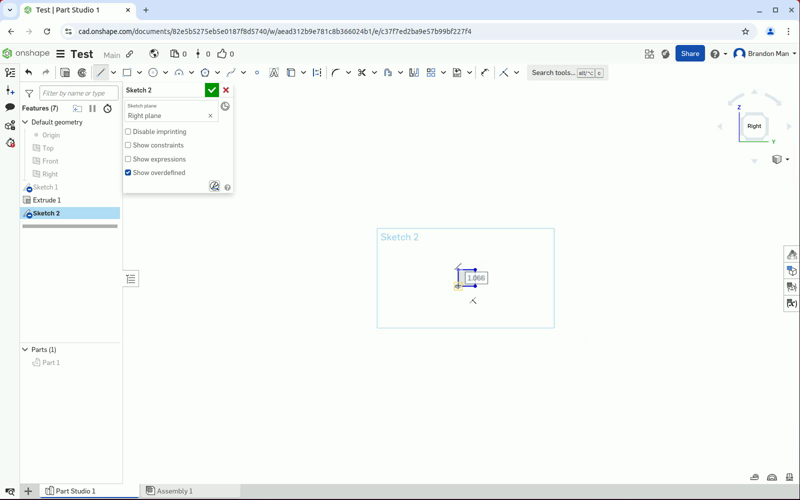
scroll(-6)
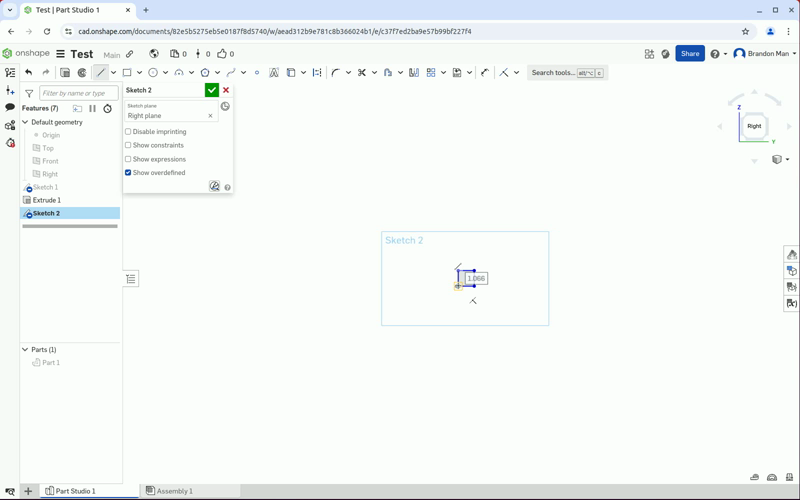
scroll(-6)
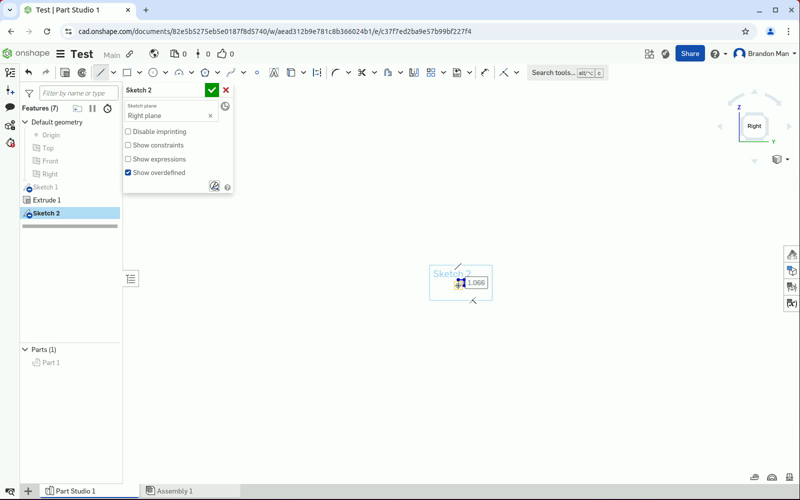
key(esc)
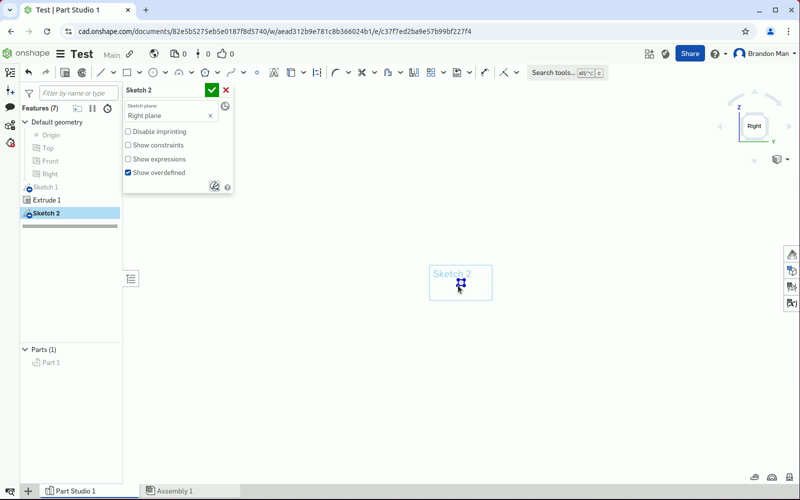
mouse_move(459, 283)
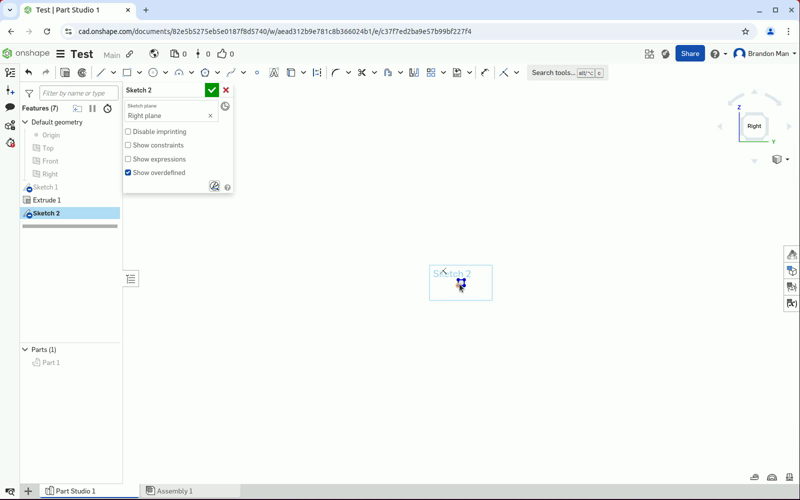
scroll(6)
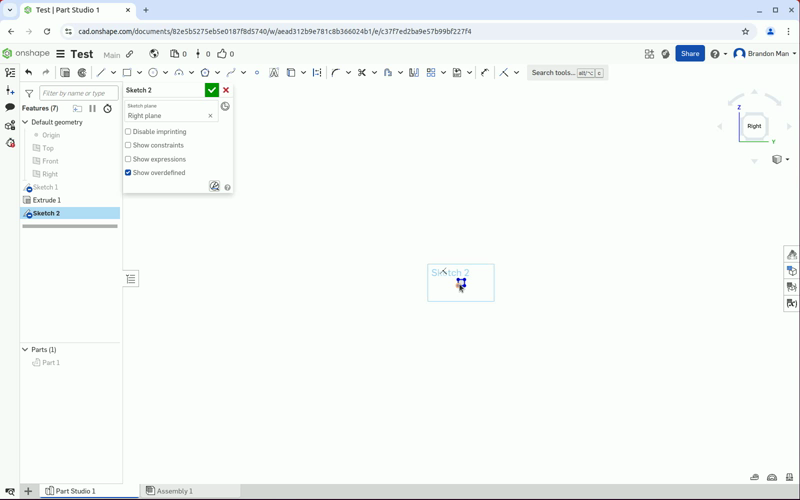
scroll(6)
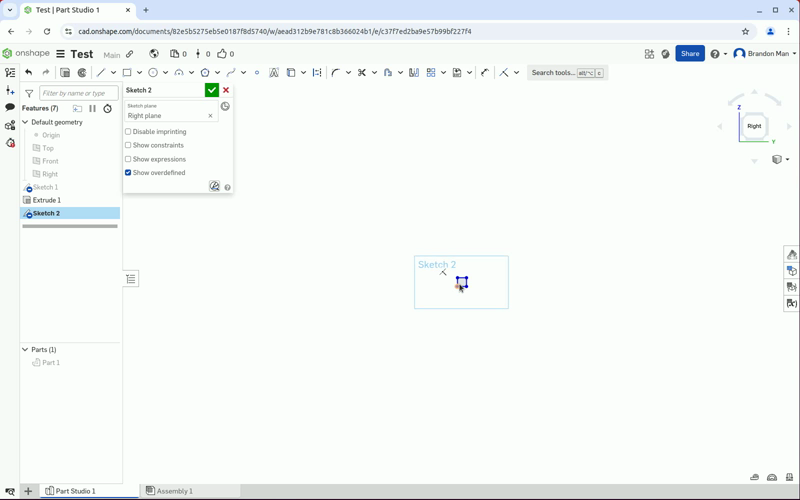
scroll(6)
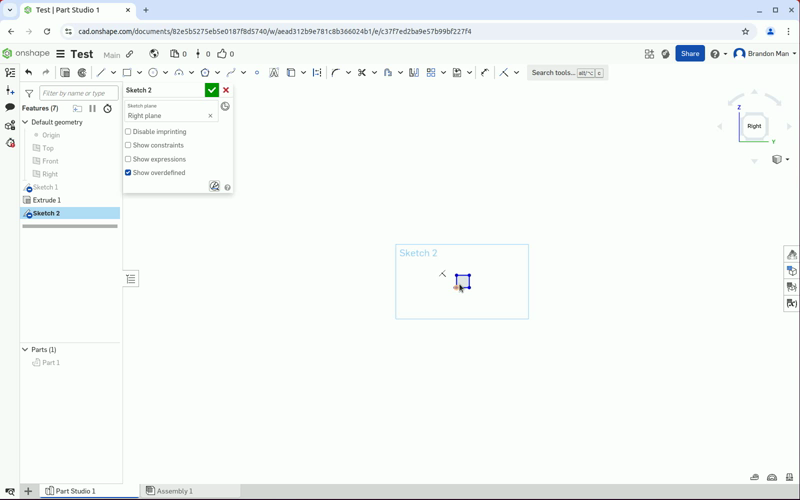
scroll(6)
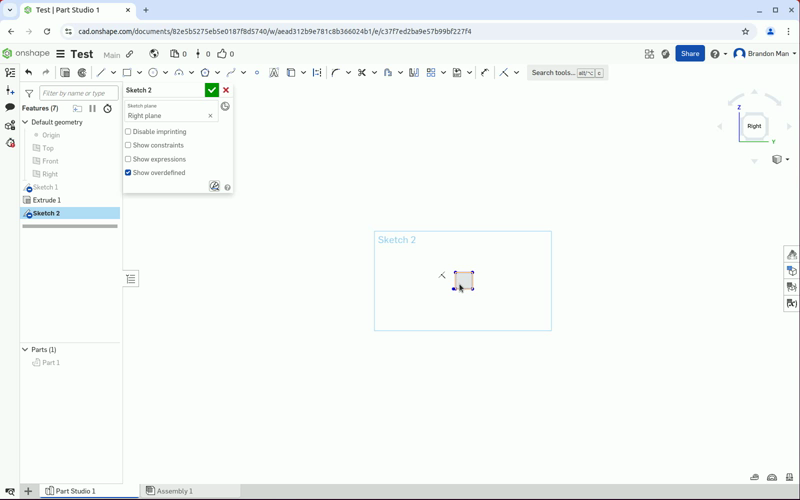
scroll(6)
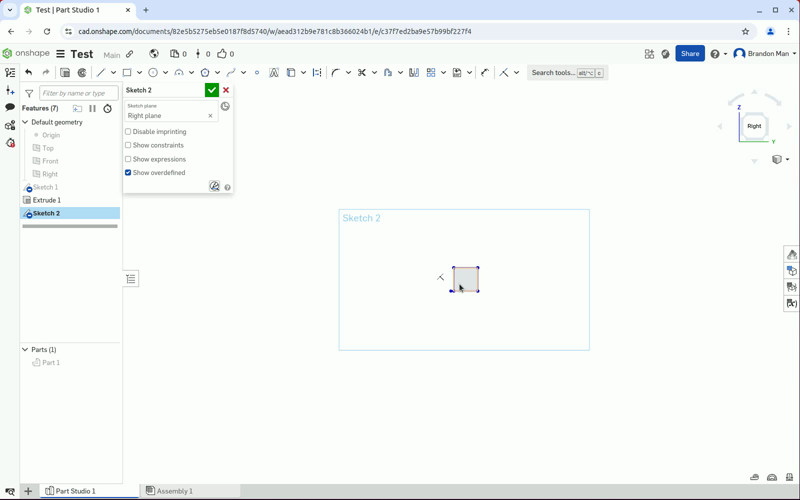
scroll(6)
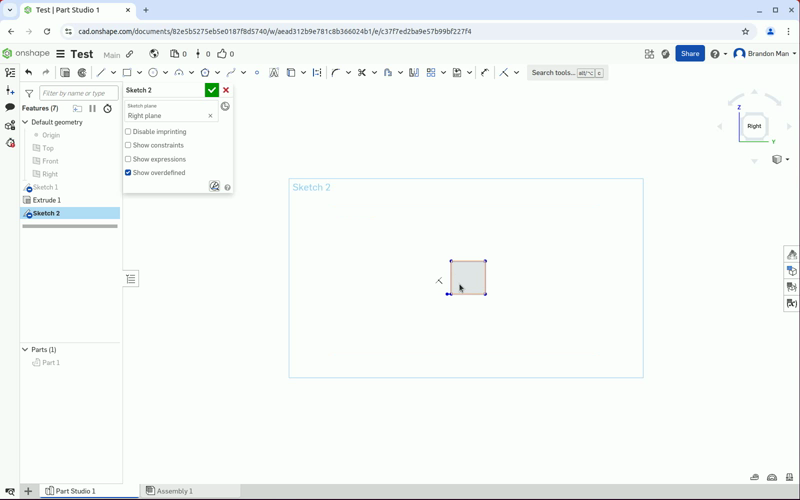
scroll(6)
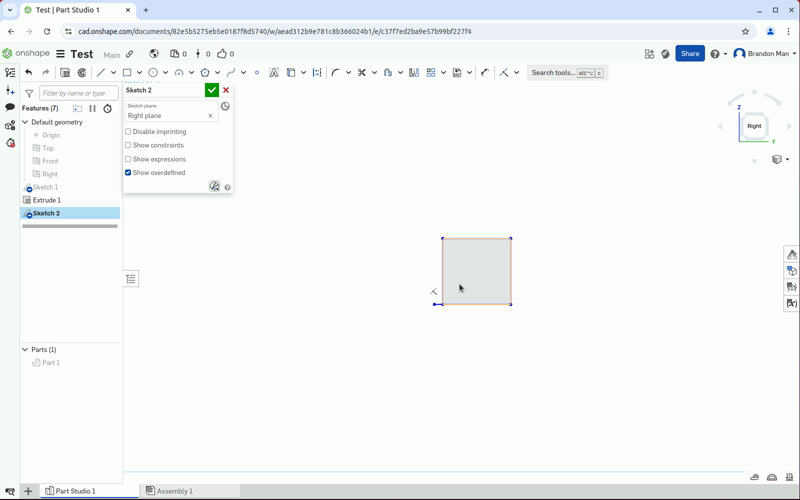
click(459, 283)
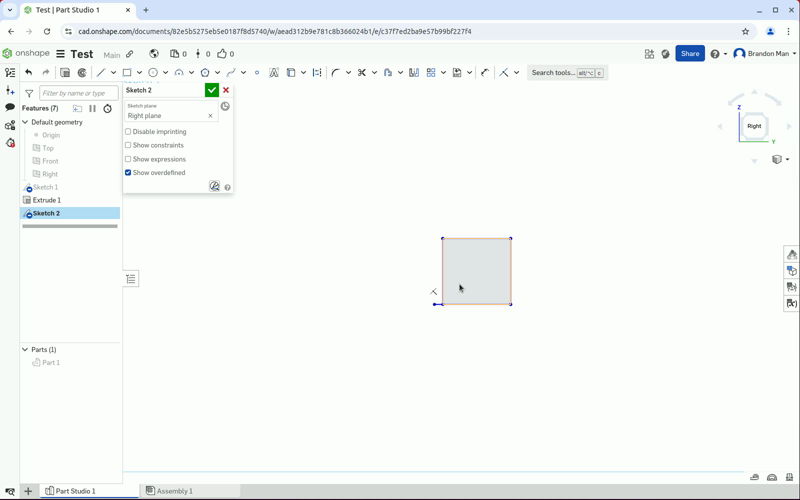
scroll(-6)
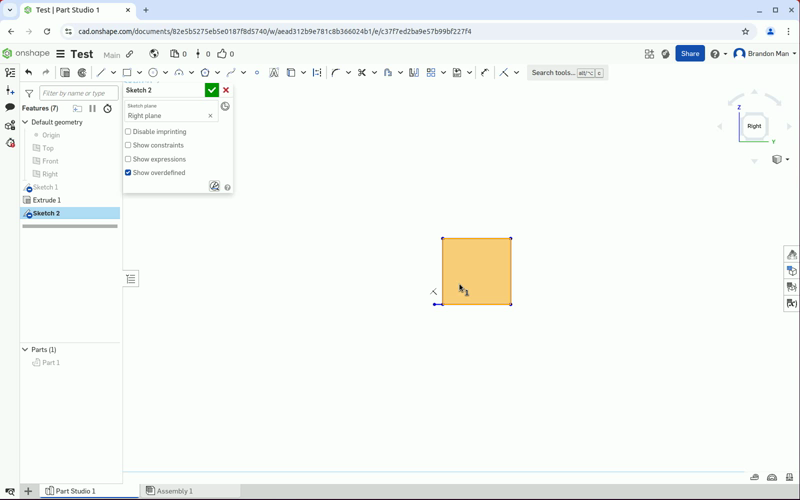
scroll(-6)
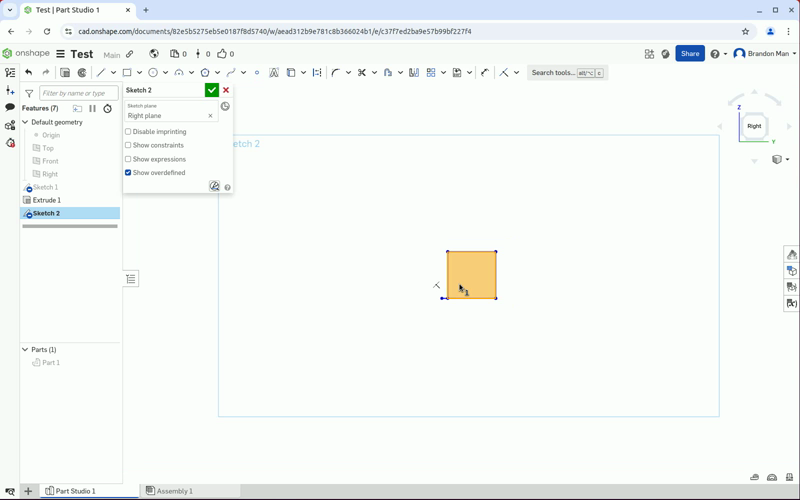
scroll(-6)
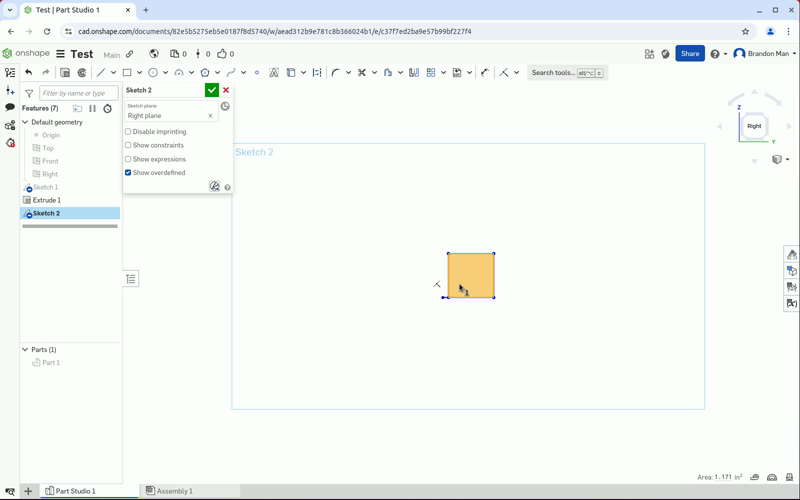
scroll(-6)
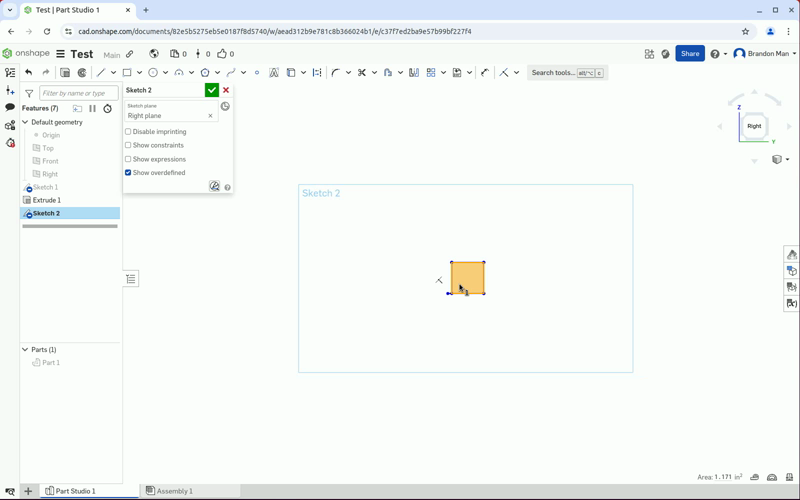
scroll(-6)
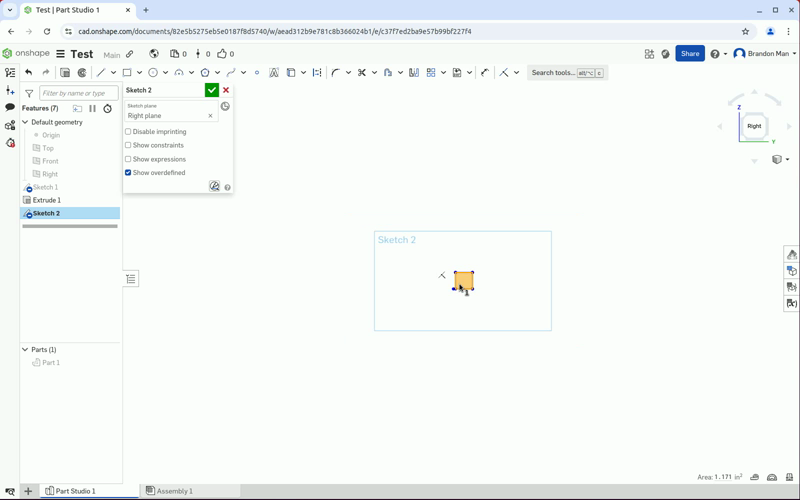
scroll(-6)
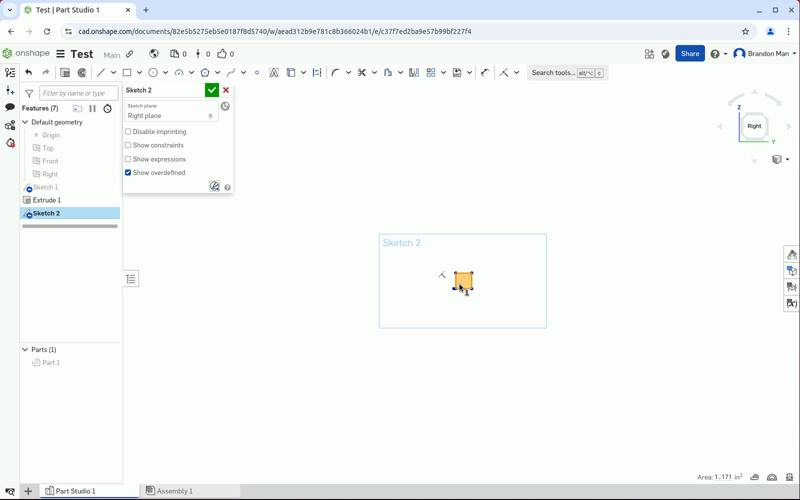
scroll(-6)
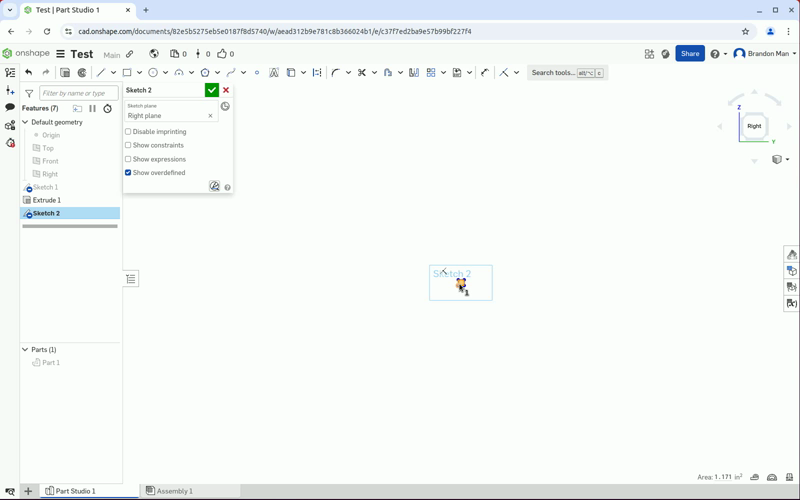
mouse_move(73, 352)
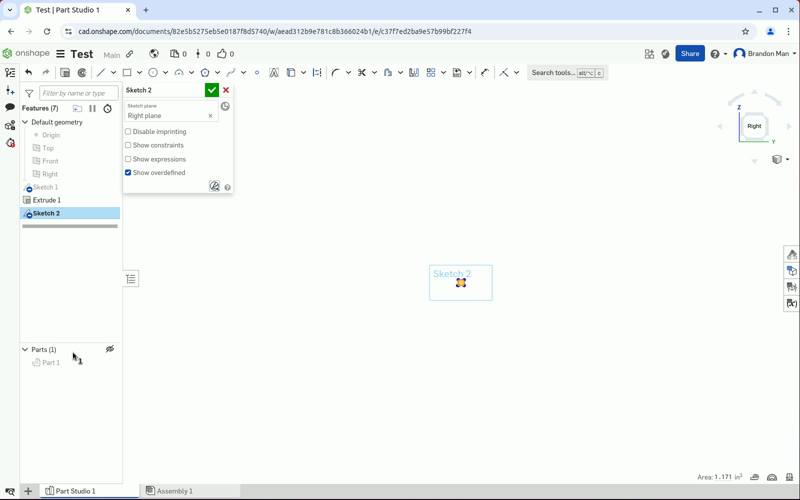
key(shift+y)
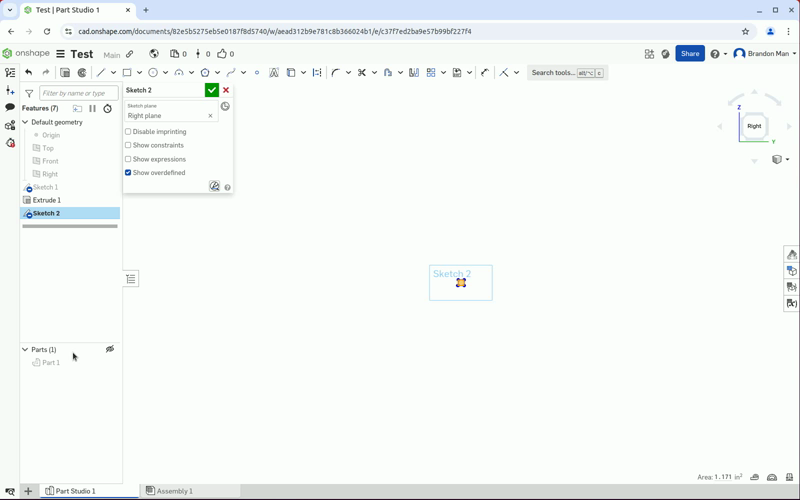
key(shift+e)
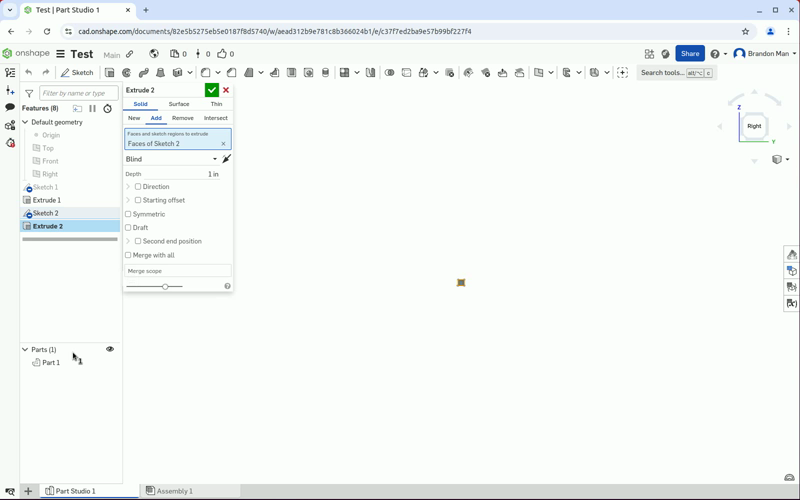
mouse_move(143, 106)
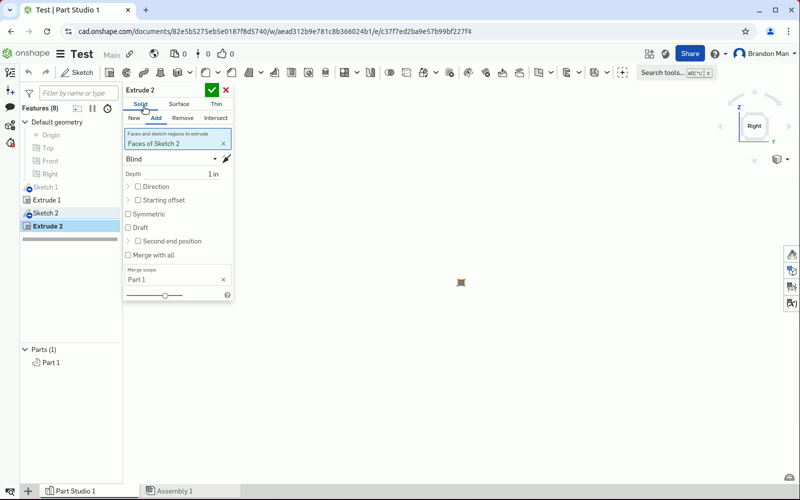
click(143, 106)
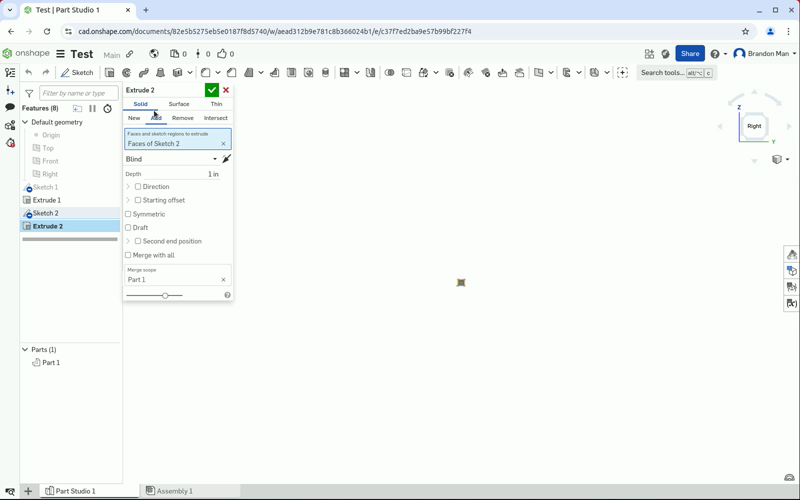
mouse_move(186, 120)
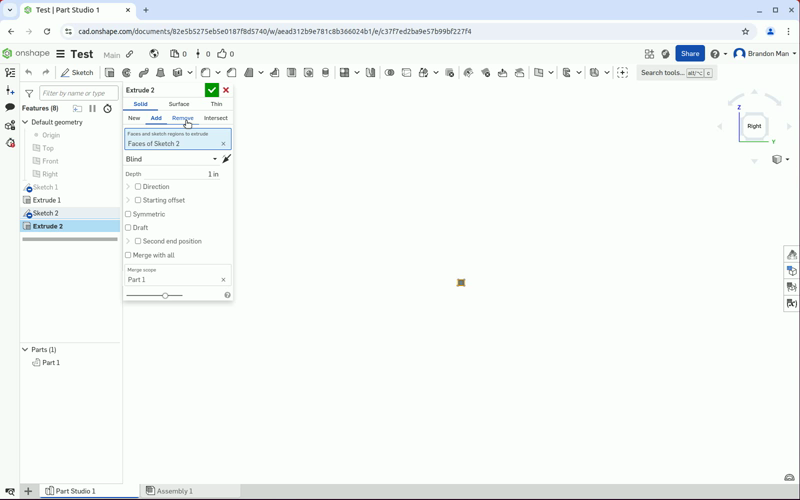
click(186, 120)
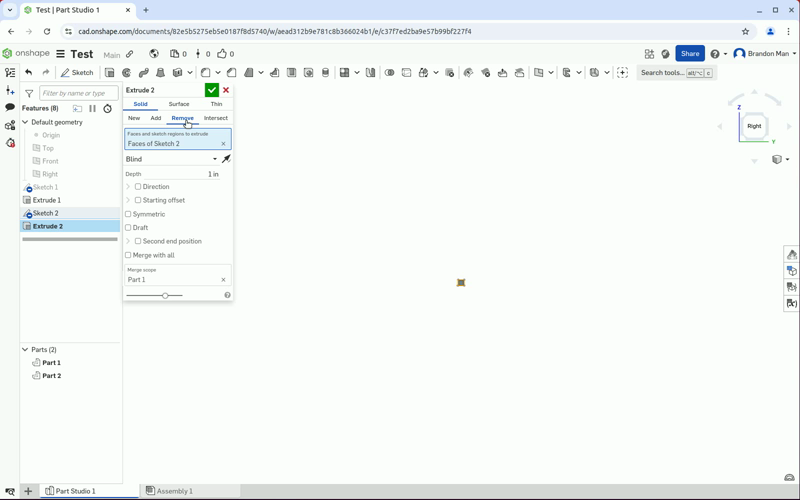
key(tab, 4)
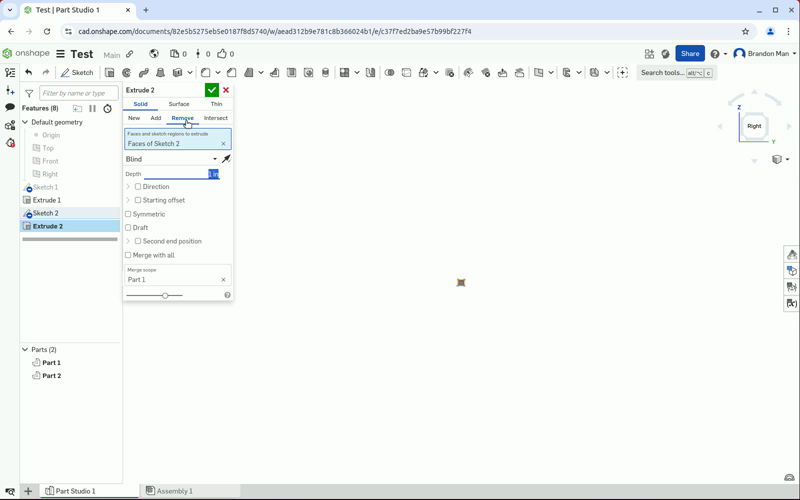
text(-46.216)
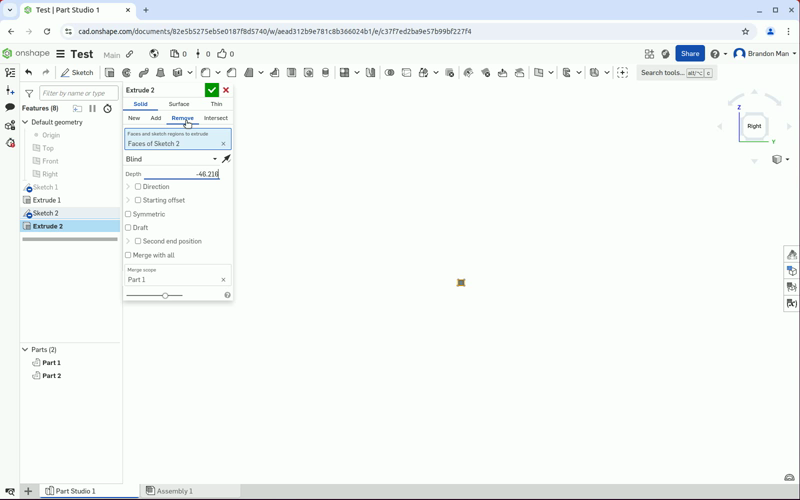
key(tab, 3)
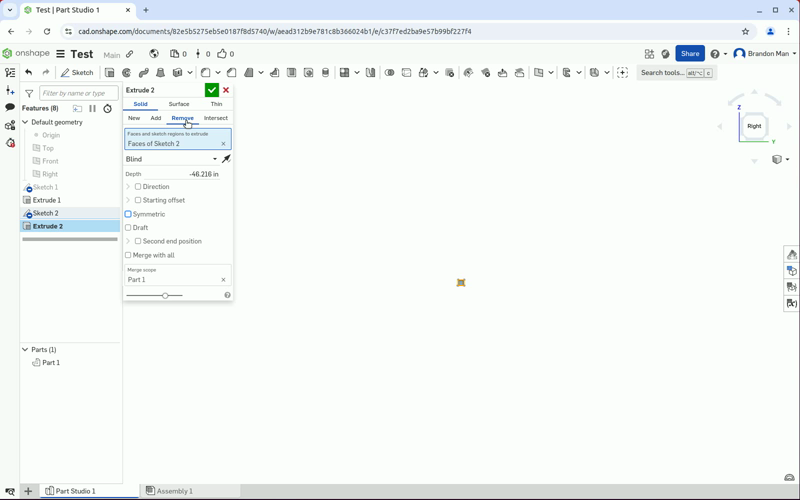
key(space)
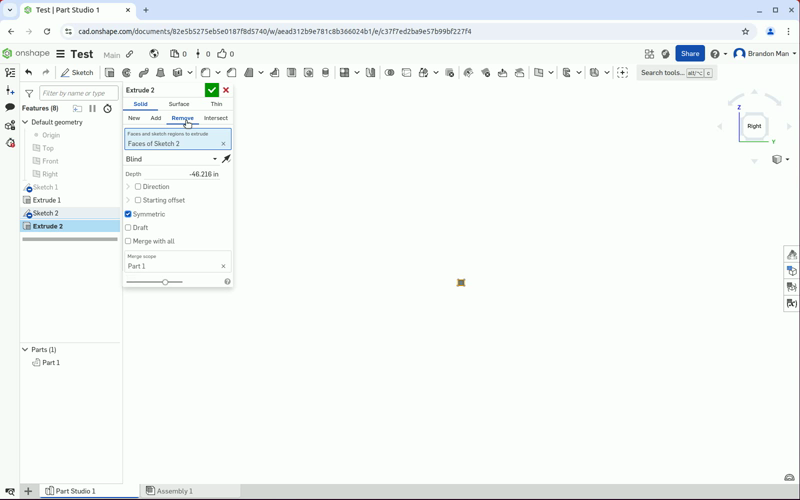
key(tab, 2)
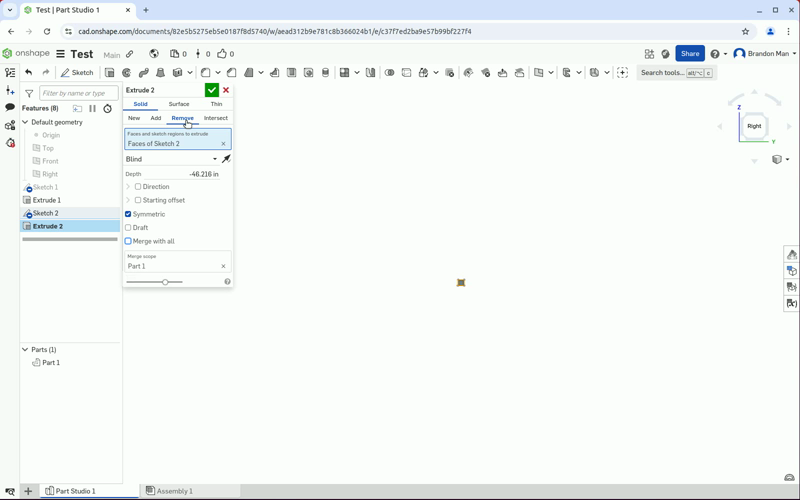
key(space)
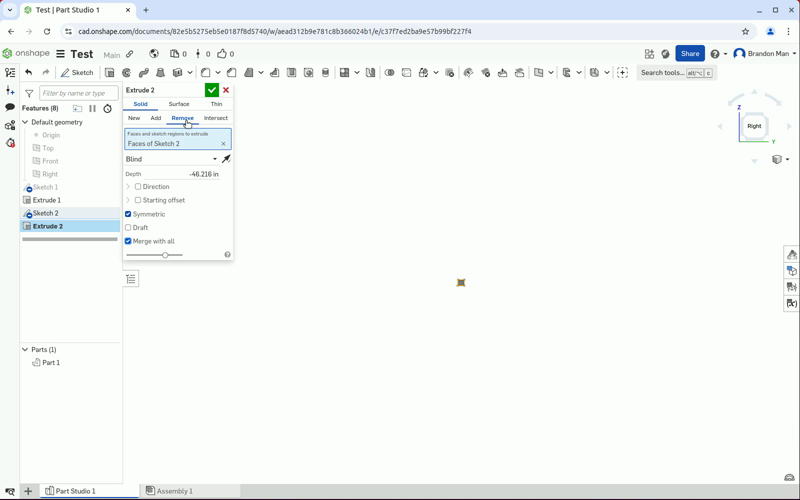
key(enter)
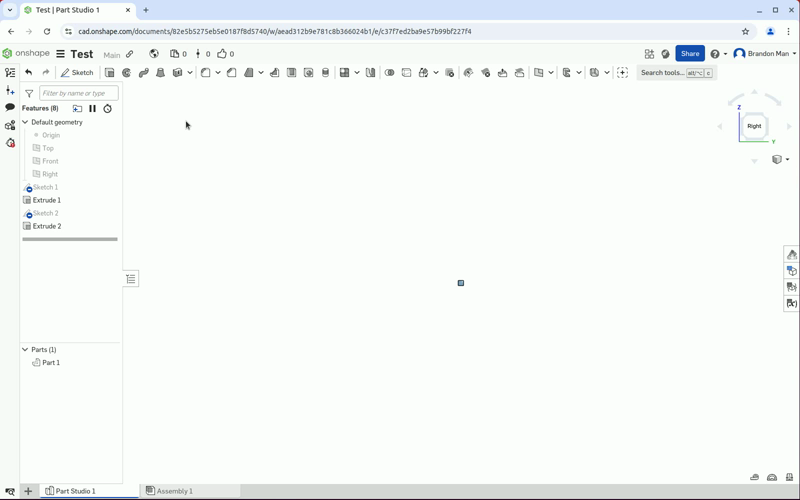
key(shift+h)
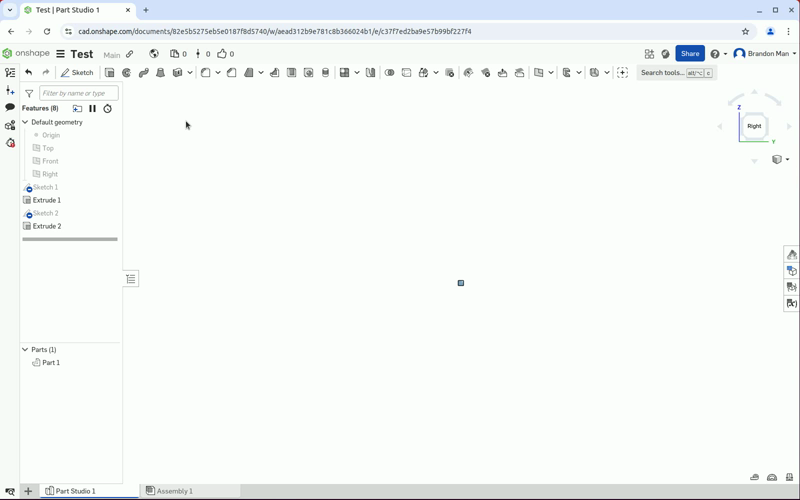
key(shift+h)
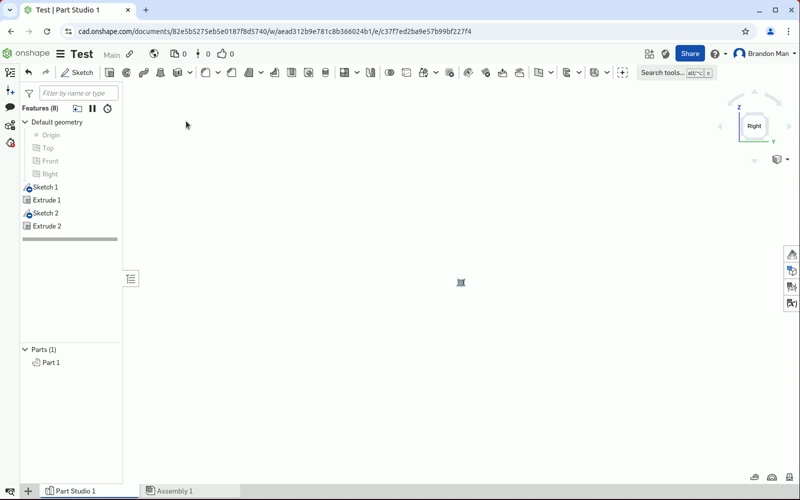
key(shift+7)
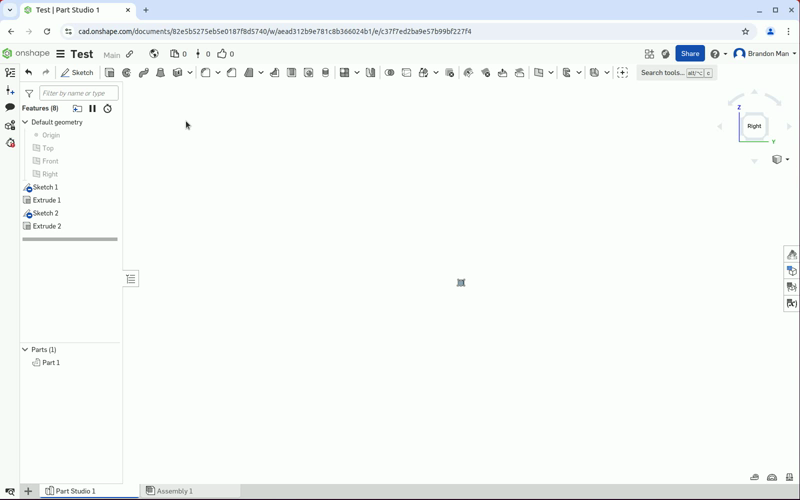
key(right, 2)
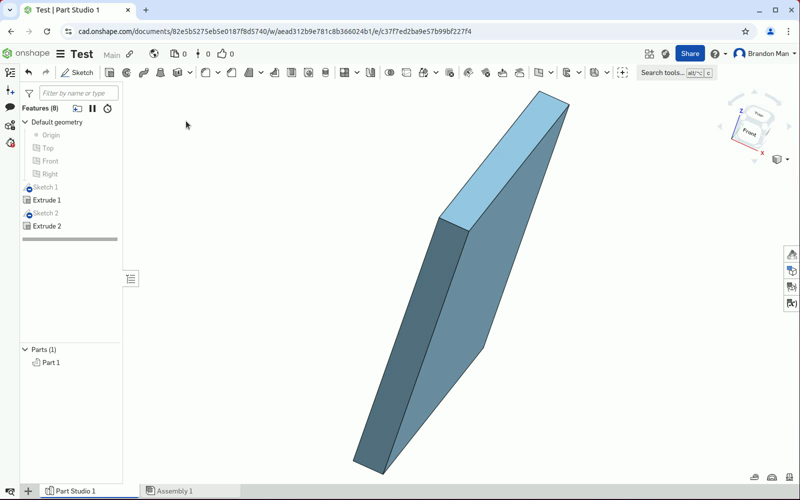
key(down, 2)
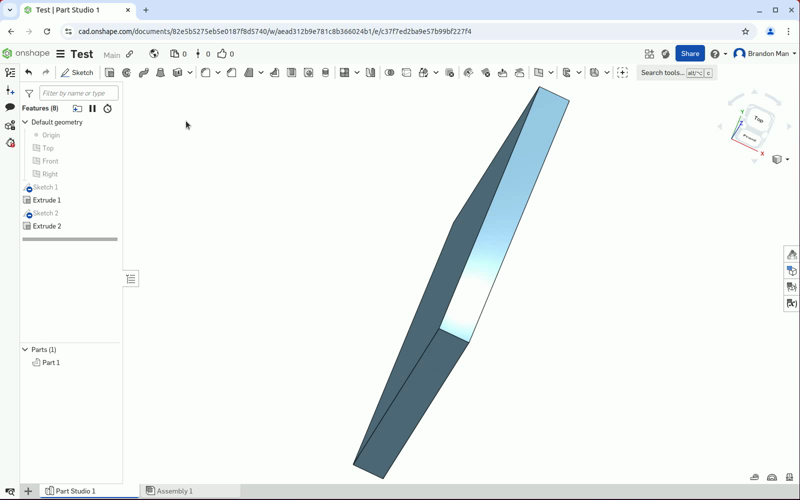
key(up, 2)
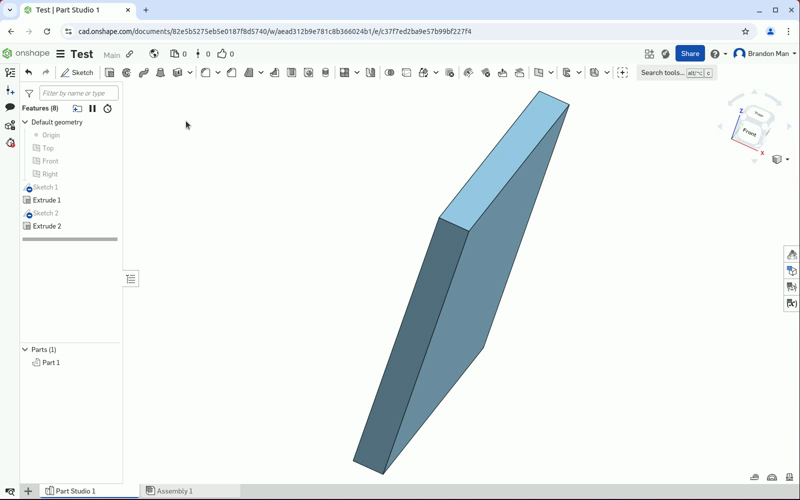
key(left, 2)
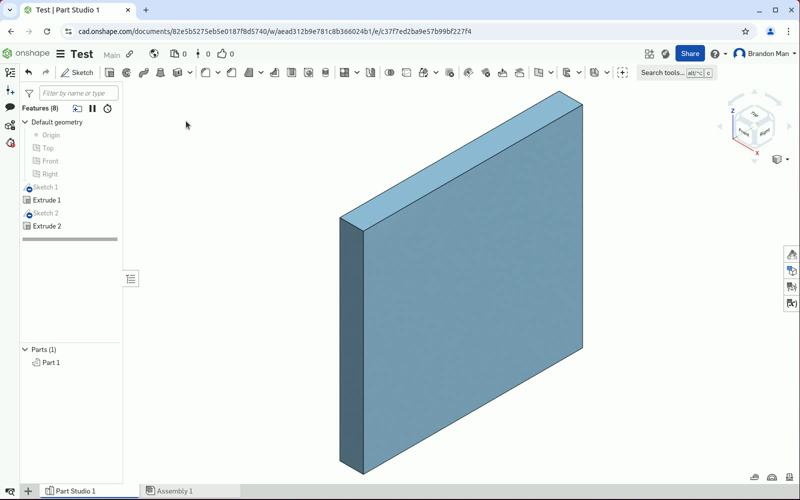
mouse_move(73, 189)
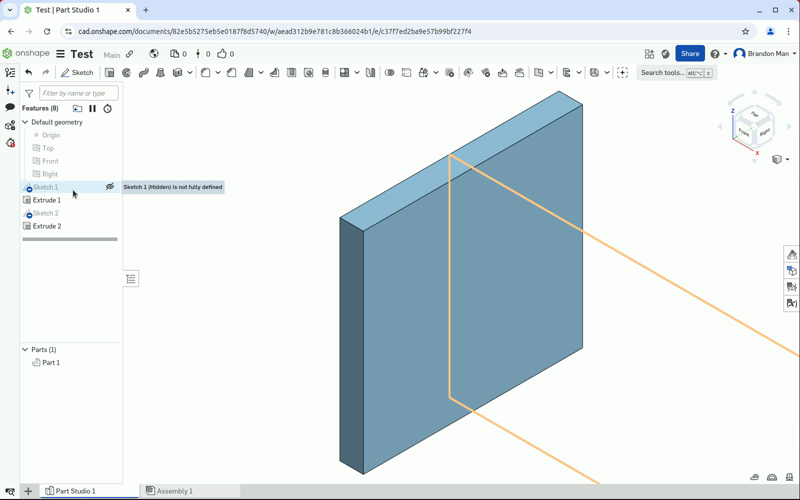
click(73, 189)